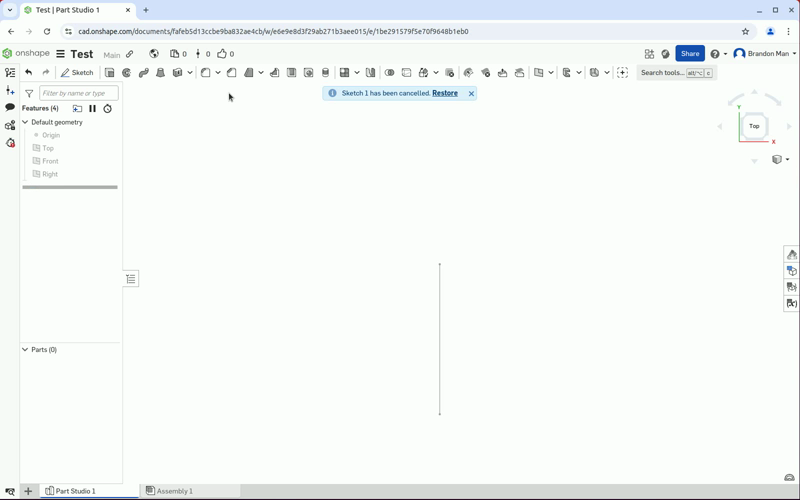
key(shift+h)
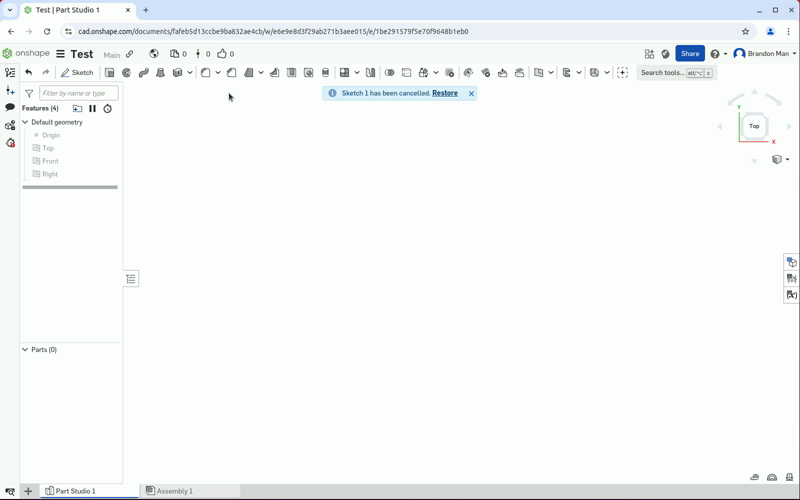
mouse_move(73, 352)
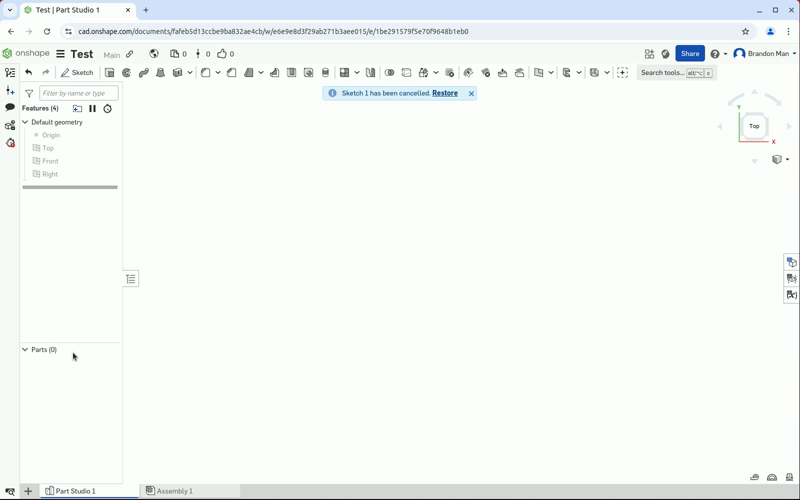
key(y)
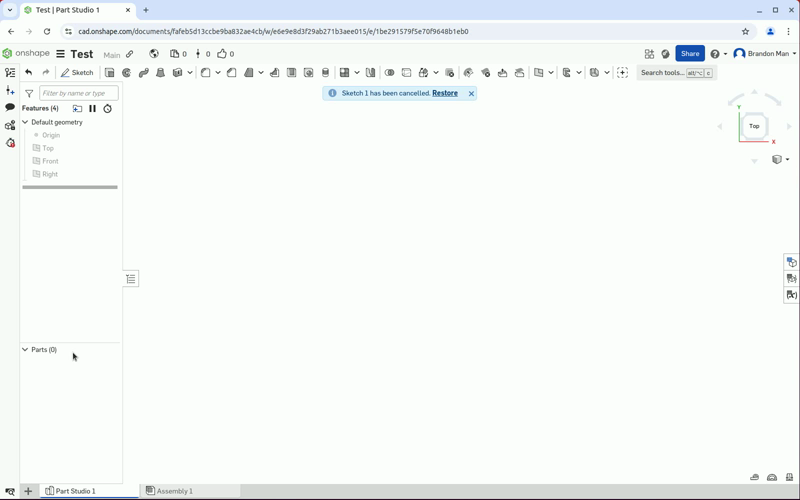
key(shift+p)
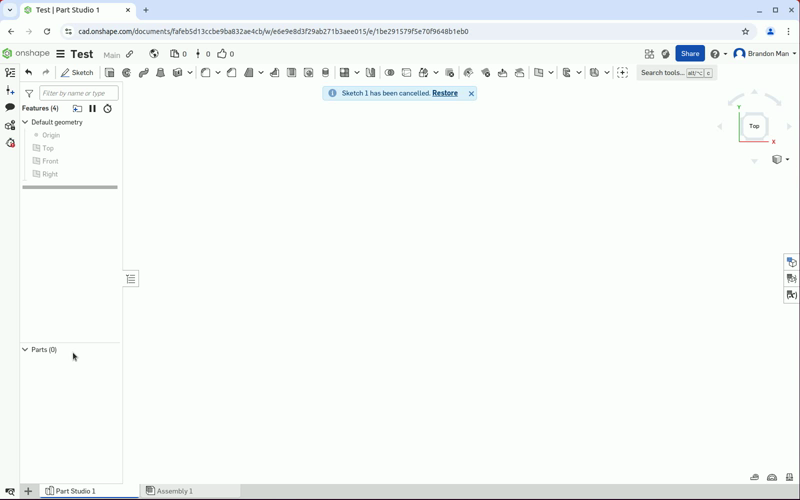
key(space)
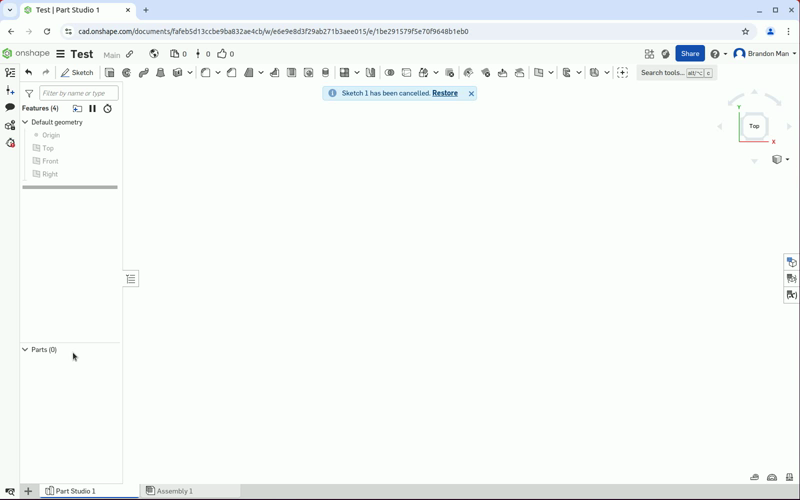
key_down(shift)
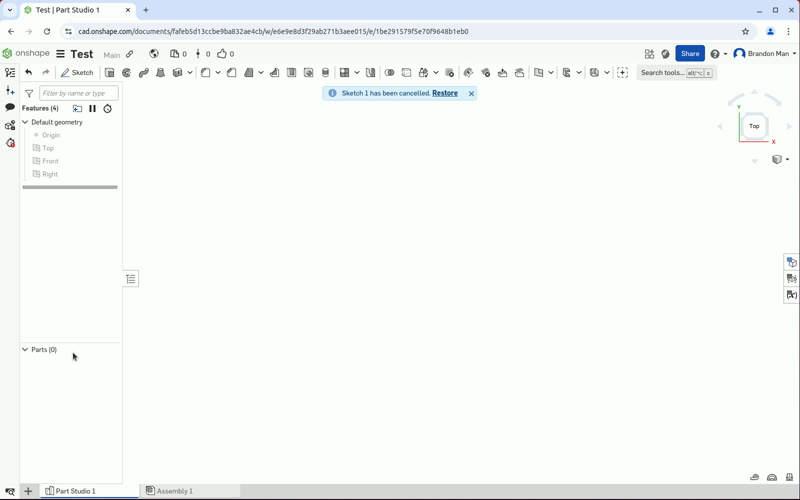
key(up)
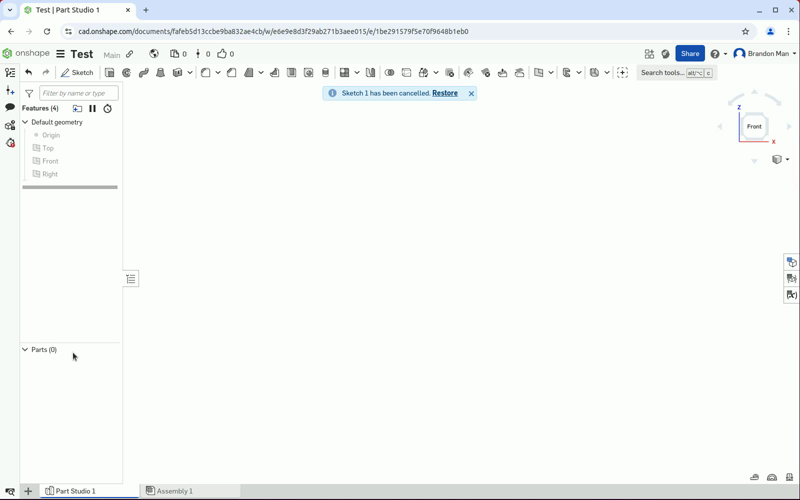
key_up(shift)
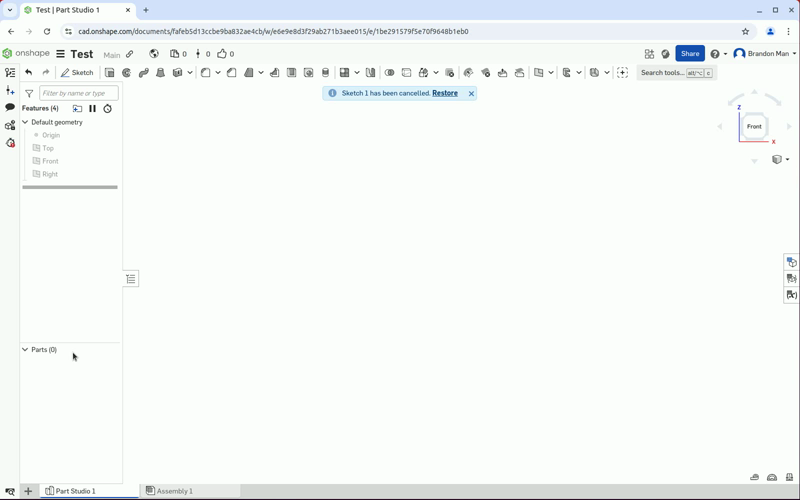
mouse_move(73, 352)
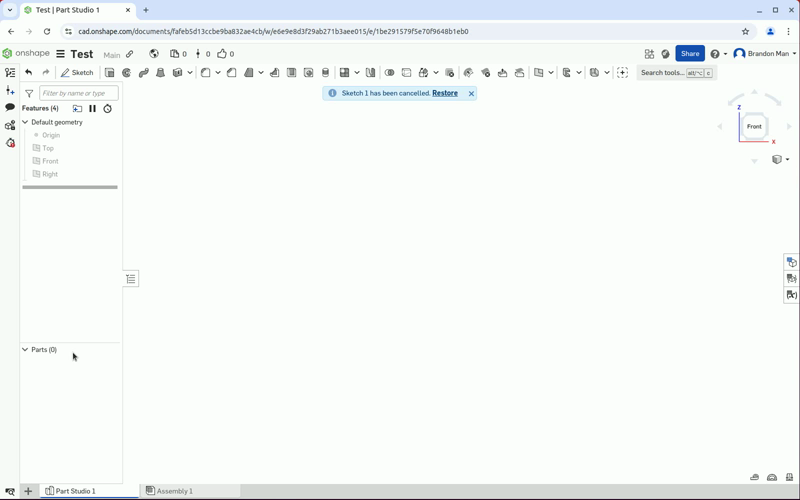
key(shift+y)
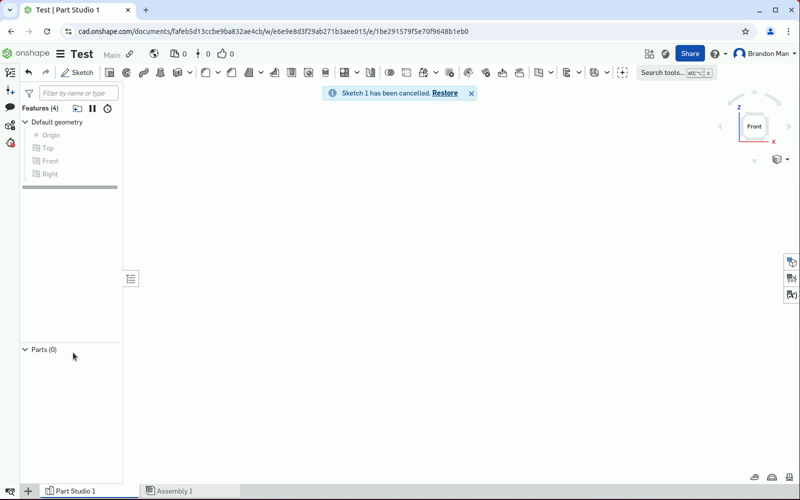
key(shift+s)
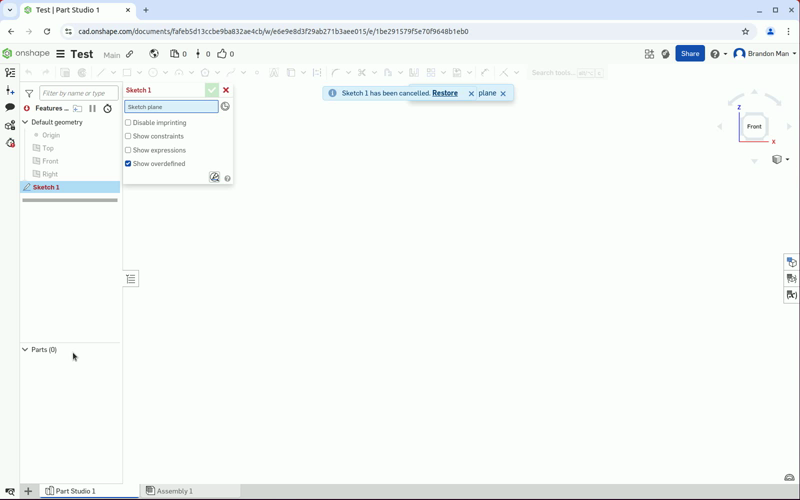
mouse_move(73, 163)
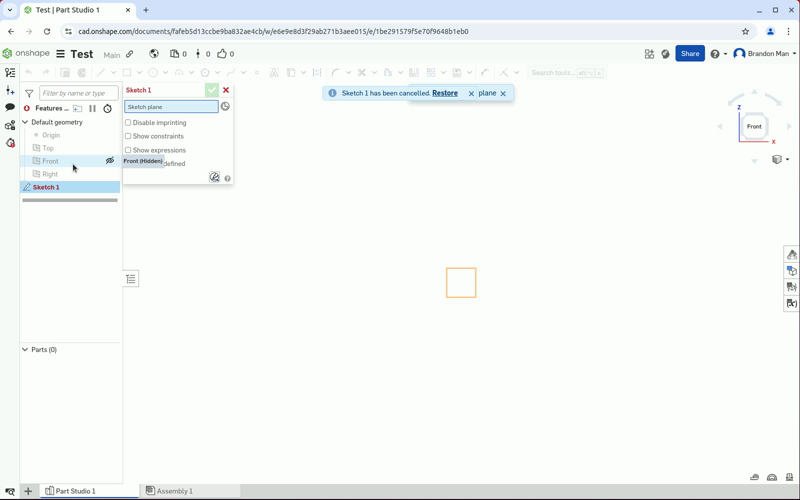
click(73, 163)
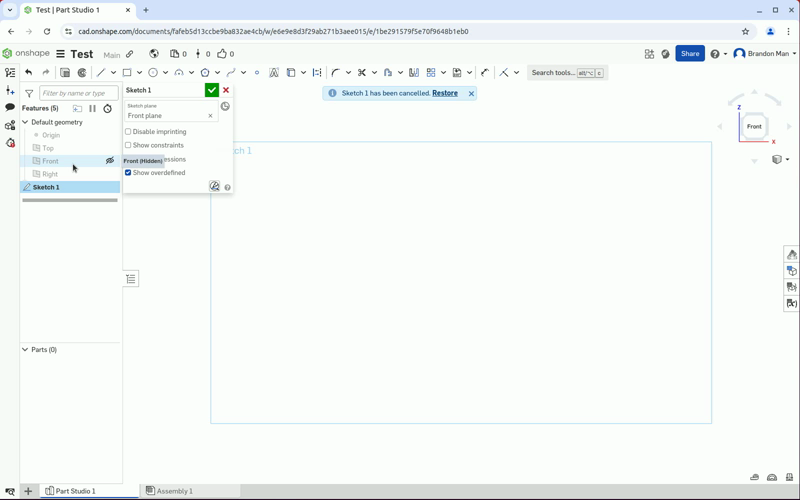
mouse_move(73, 352)
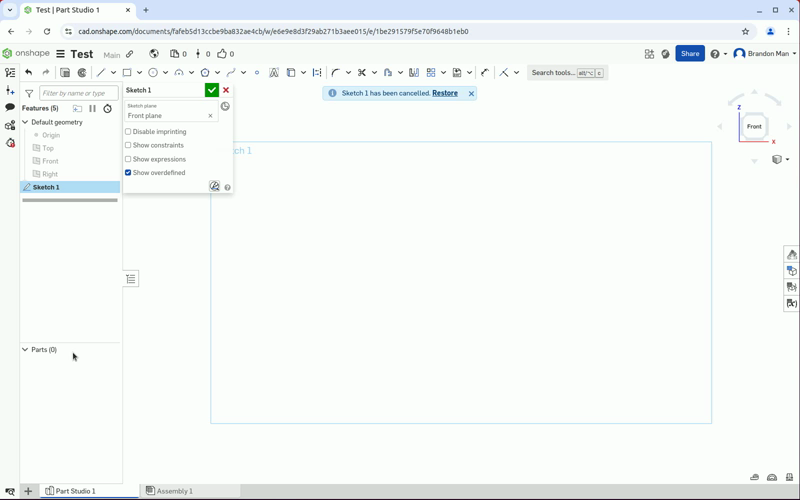
key(y)
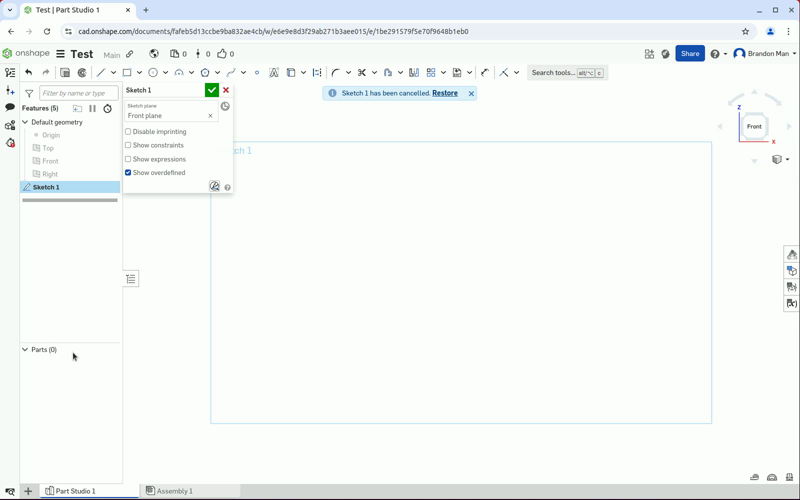
key(a)
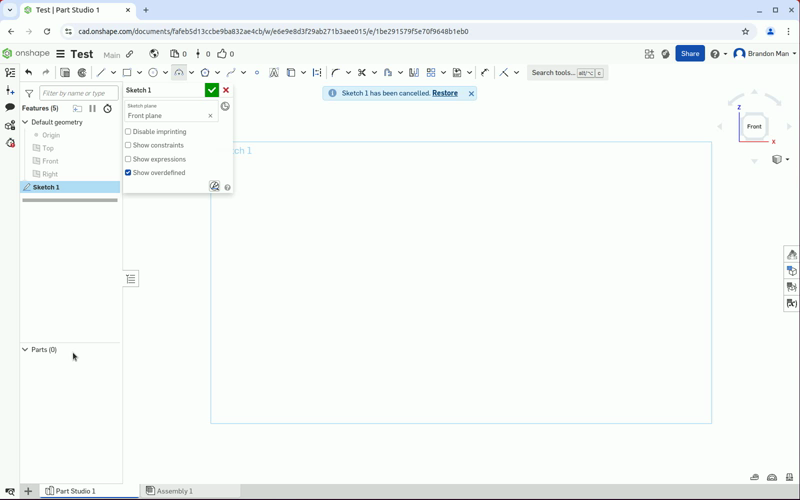
key_down(shift)
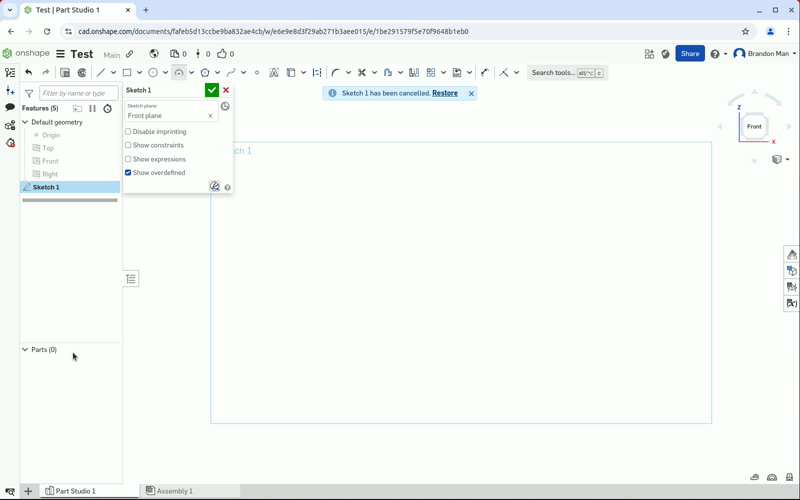
mouse_move(383, 316)
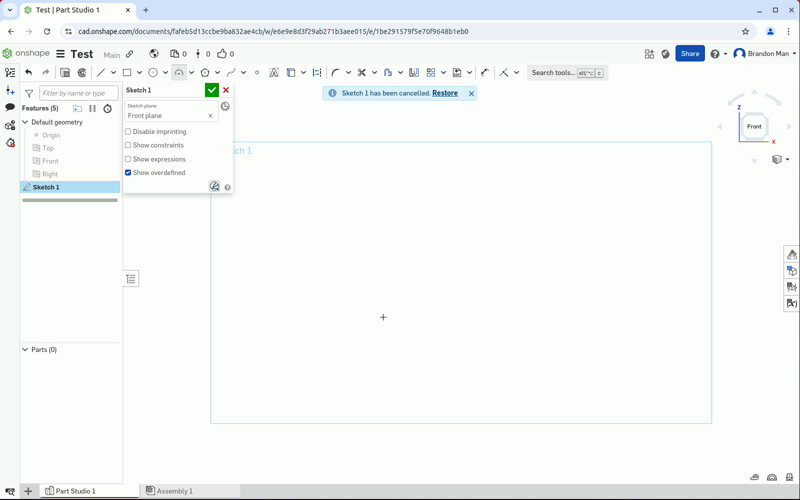
click(383, 316)
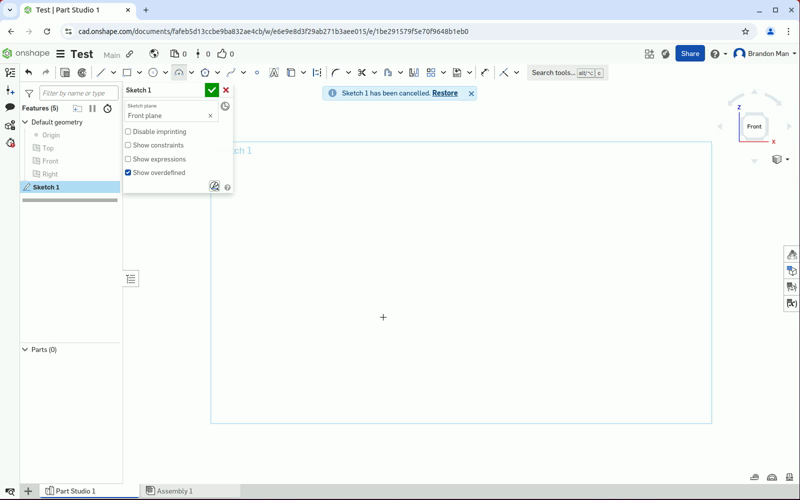
key_up(shift)
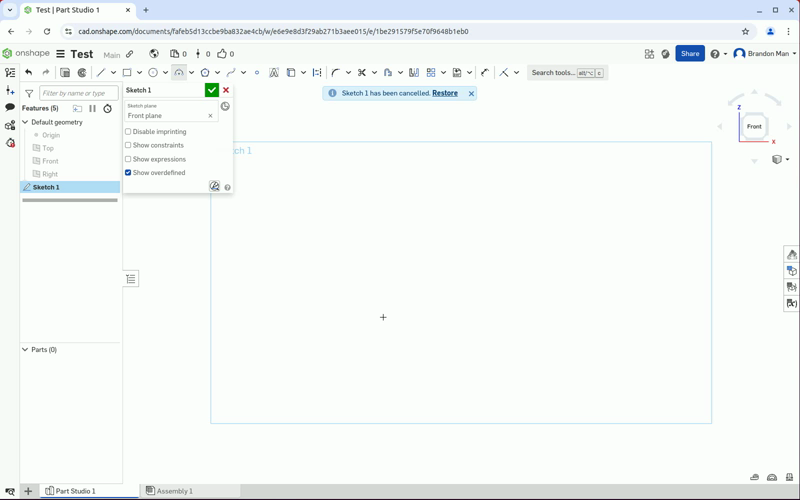
key_down(shift)
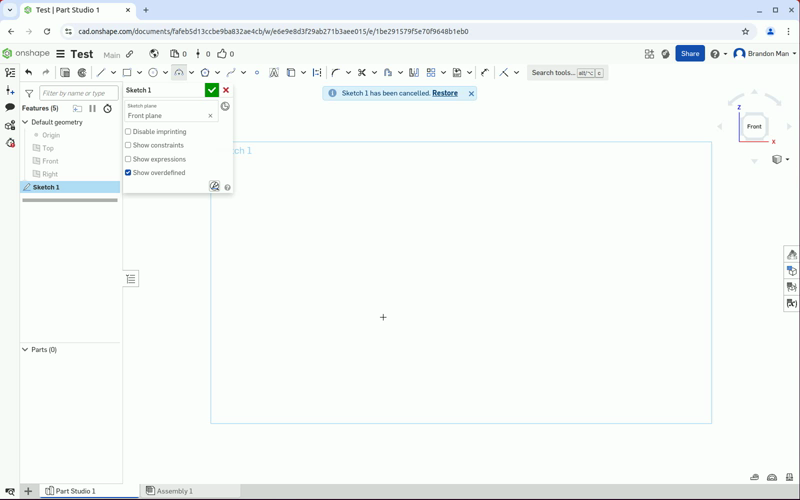
mouse_move(383, 247)
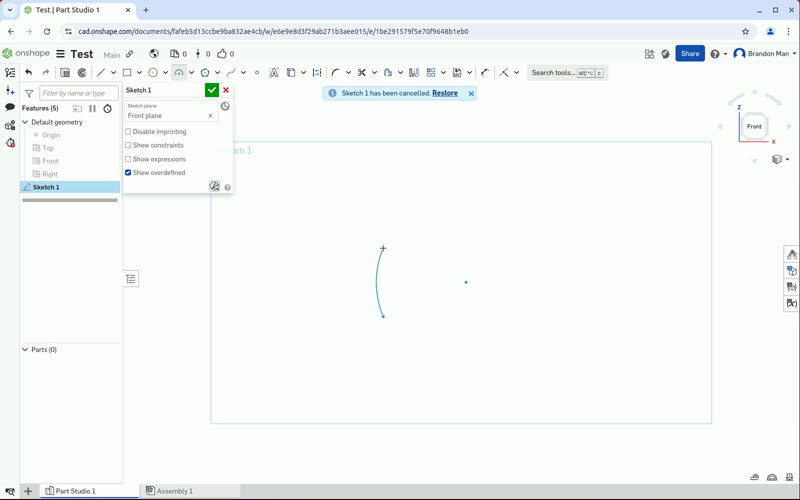
click(383, 247)
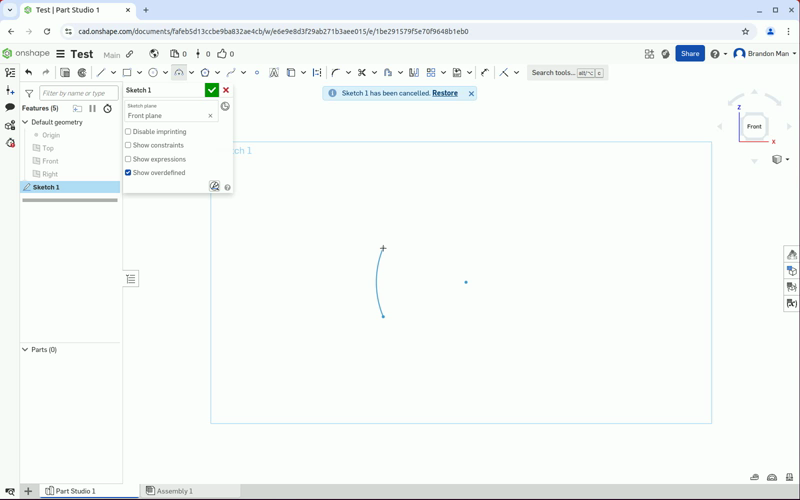
mouse_move(418, 282)
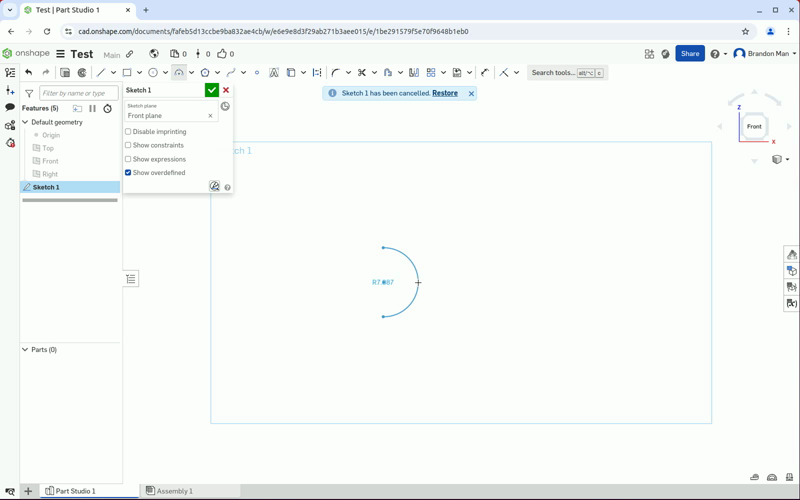
click(418, 282)
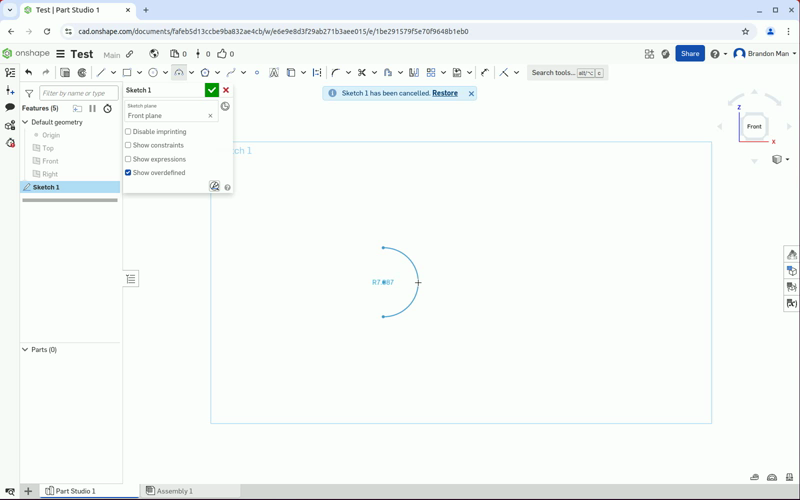
key_up(shift)
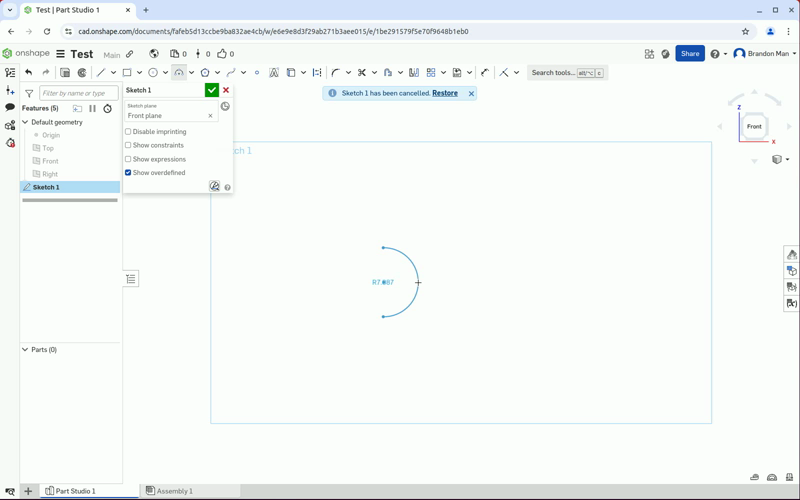
key(esc)
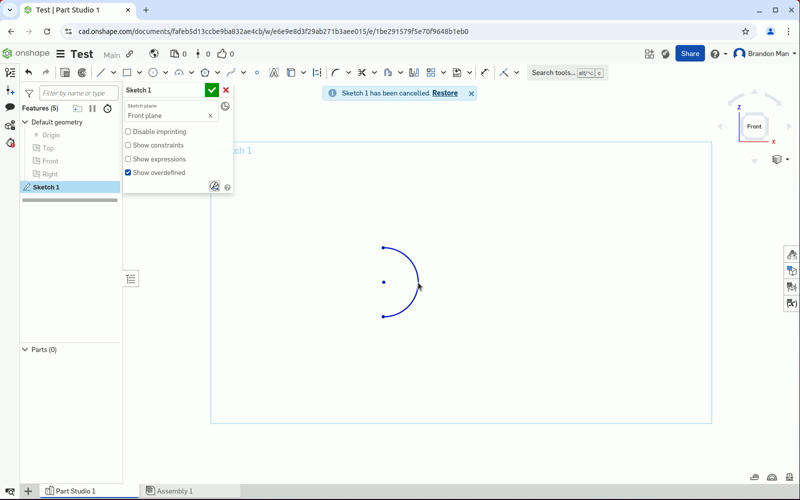
key(l)
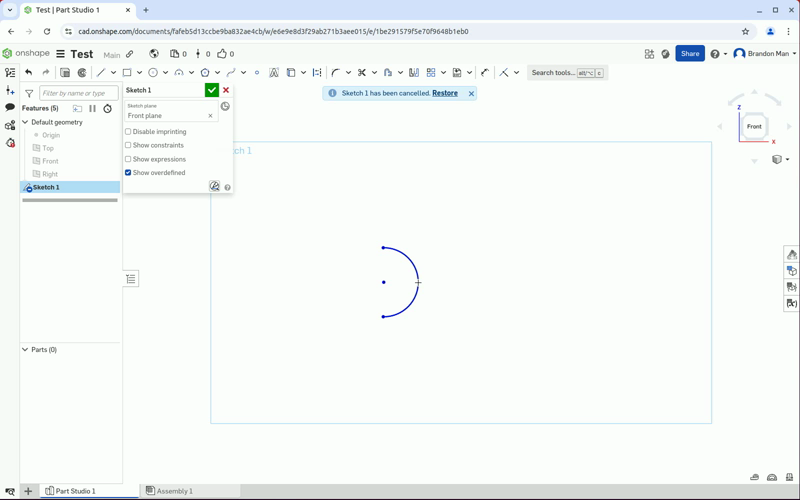
mouse_move(383, 247)
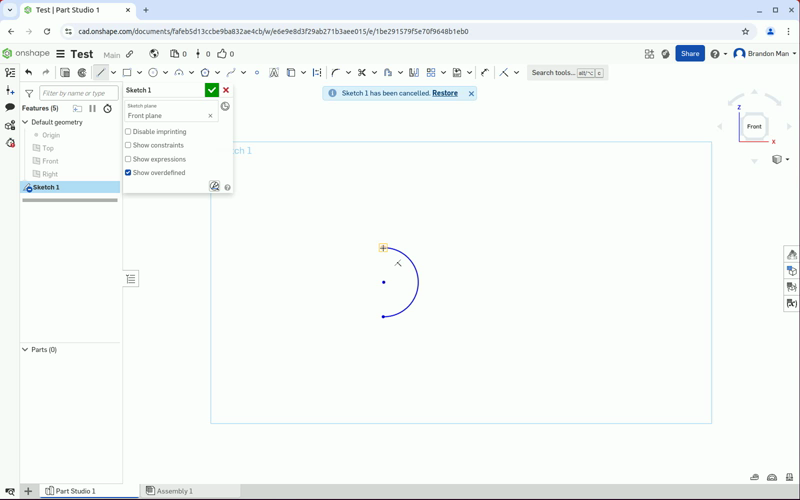
click(383, 247)
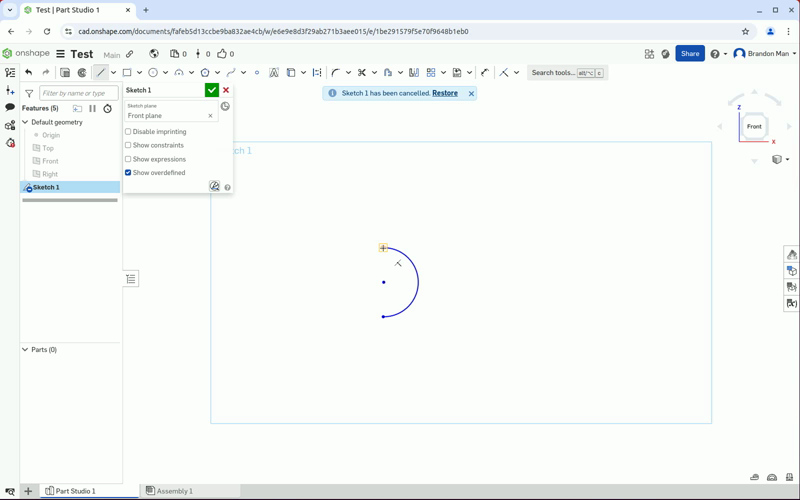
key_down(shift)
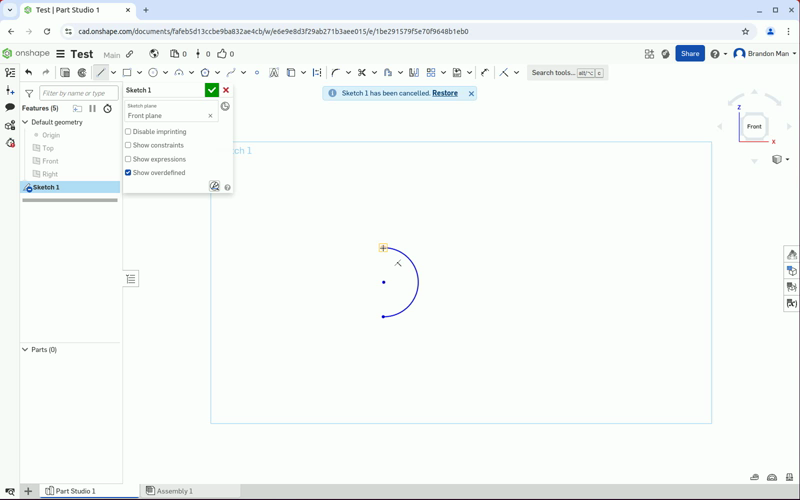
mouse_move(413, 247)
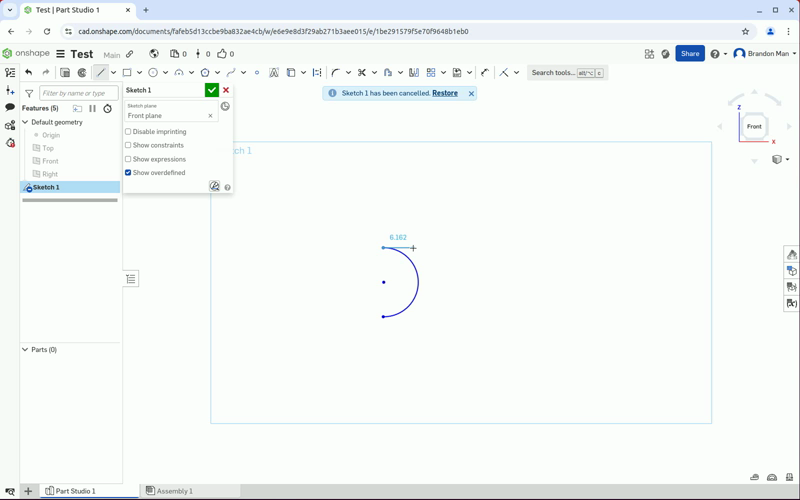
mouse_move(383, 268)
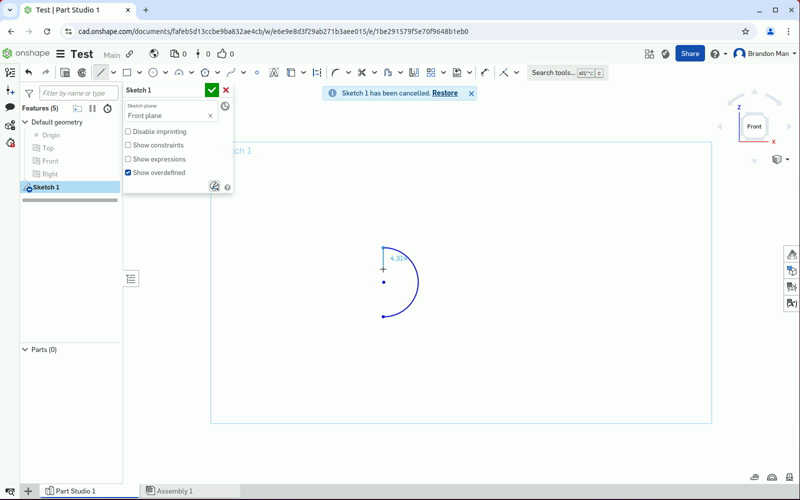
click(383, 268)
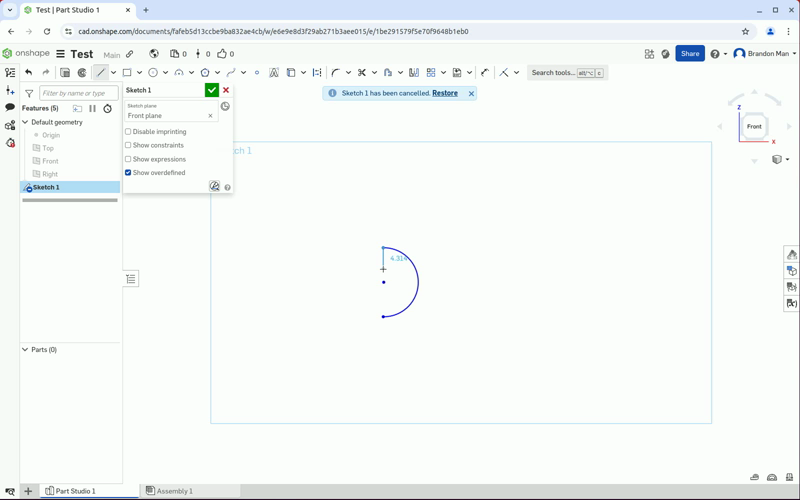
key_up(shift)
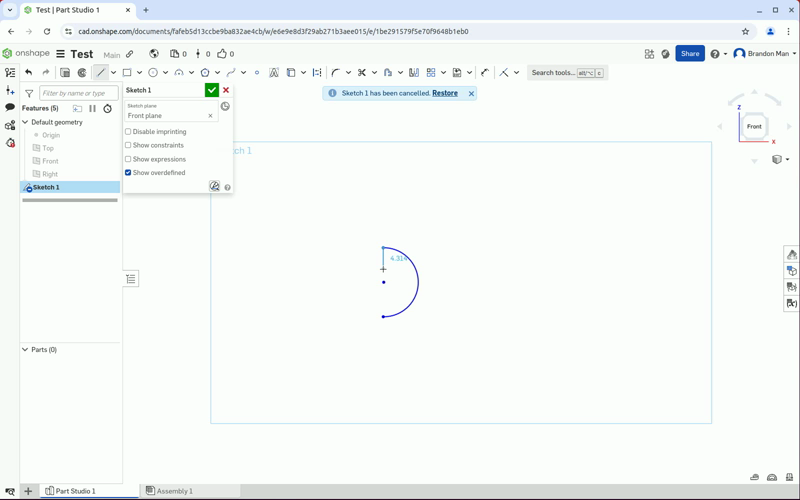
key(esc)
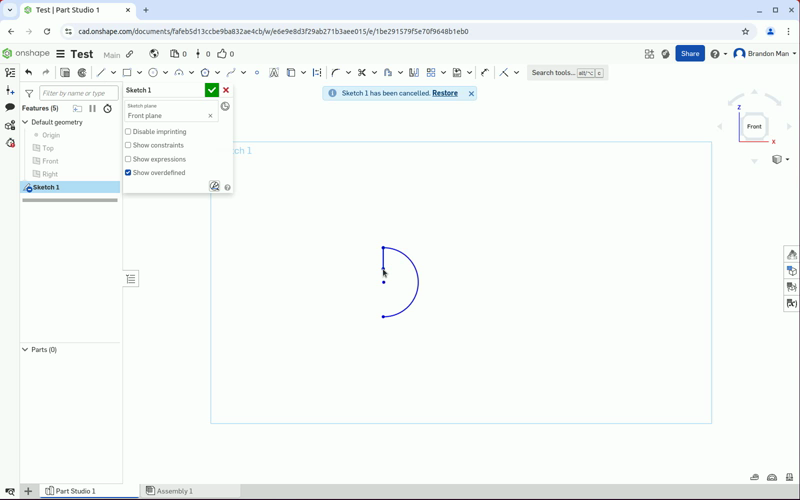
key(a)
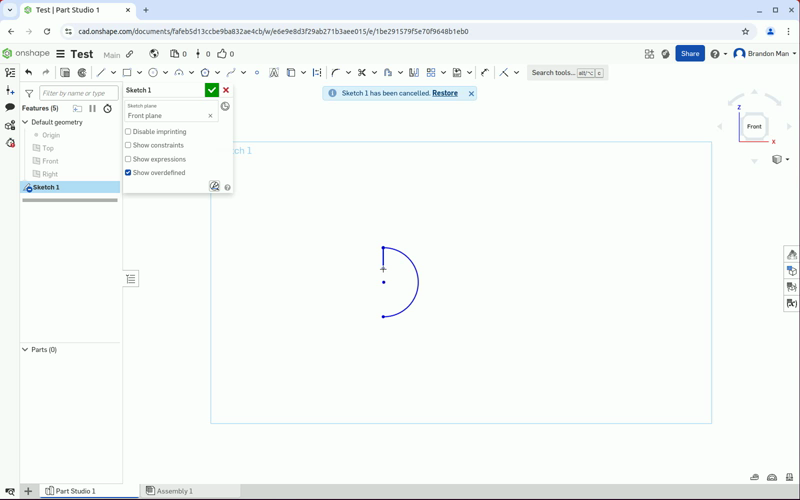
mouse_move(383, 268)
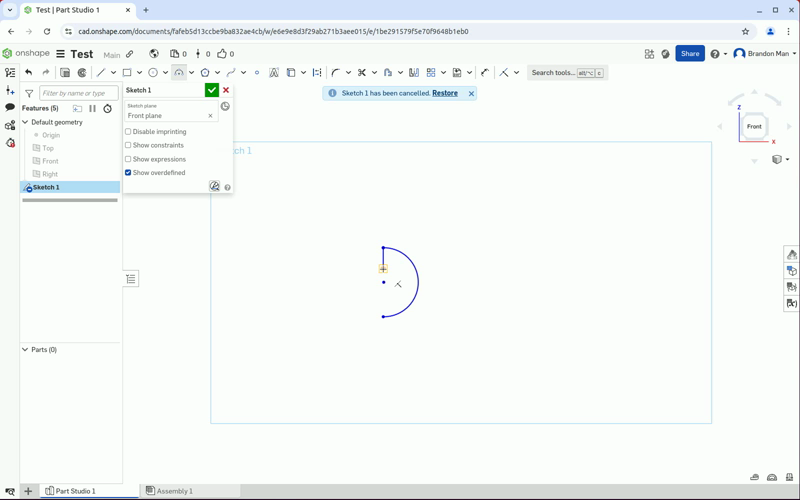
click(383, 268)
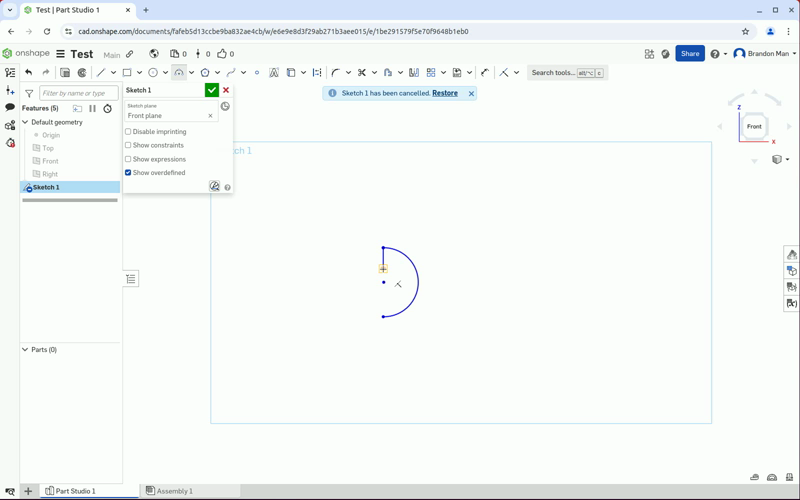
key_down(shift)
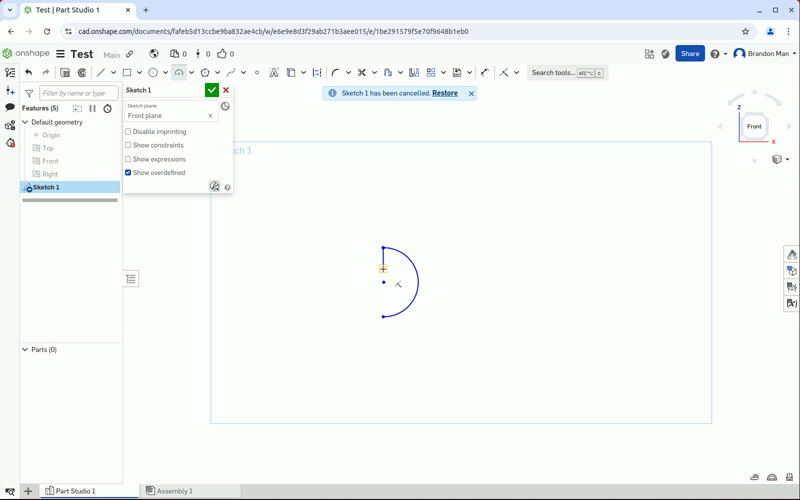
mouse_move(383, 296)
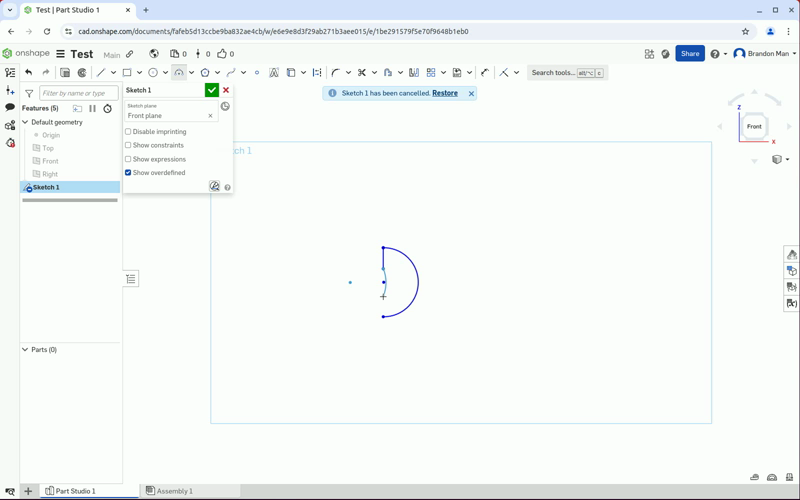
click(383, 296)
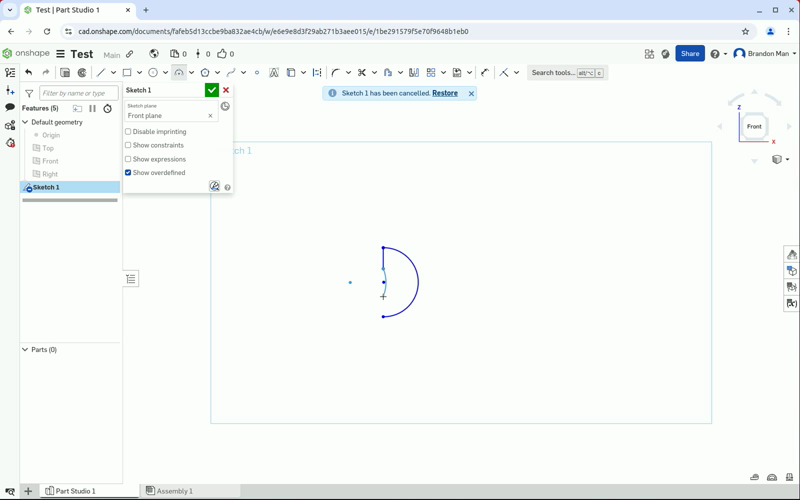
mouse_move(397, 282)
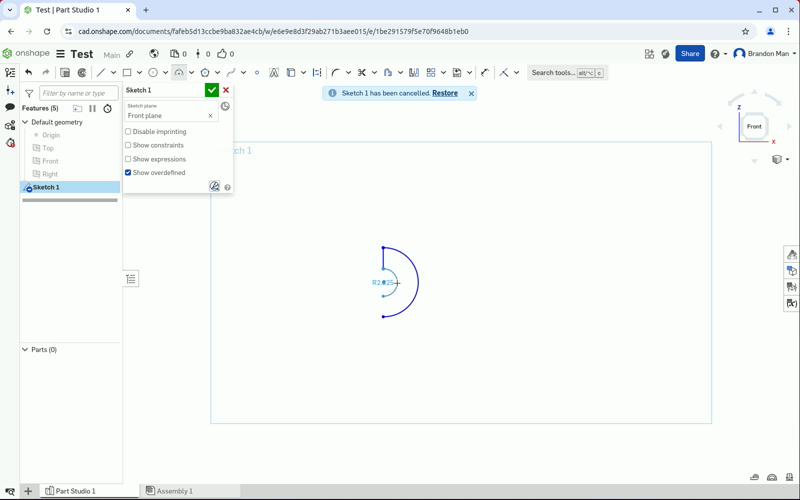
click(397, 282)
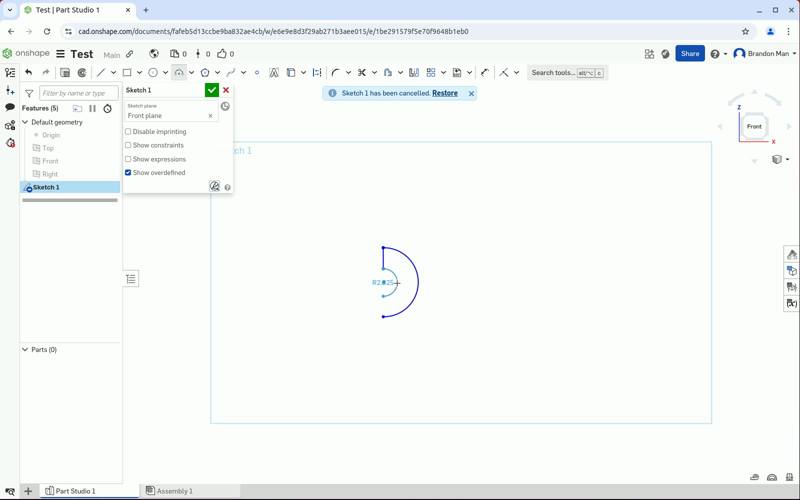
key_up(shift)
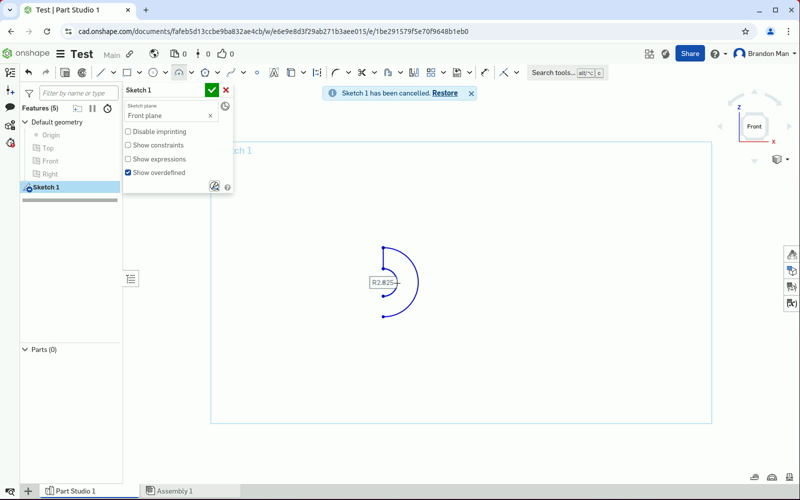
key(esc)
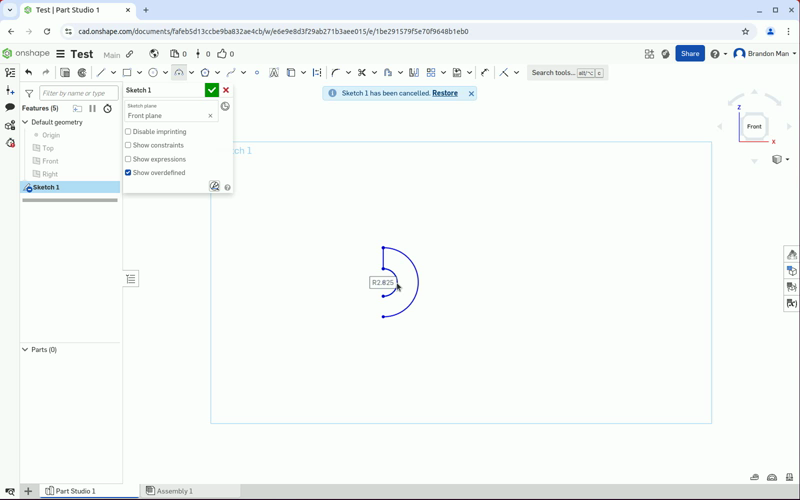
key(l)
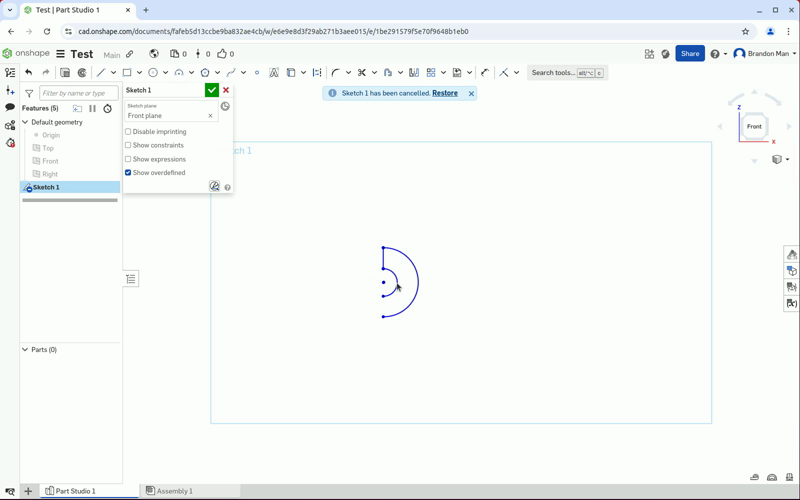
mouse_move(383, 296)
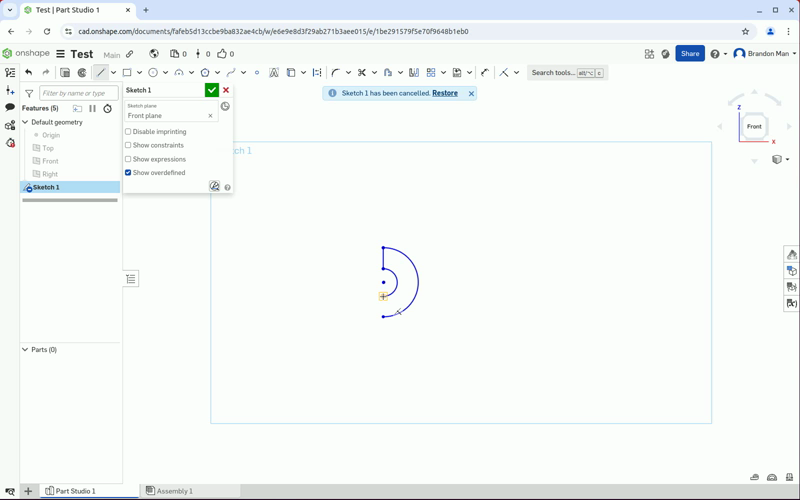
click(383, 296)
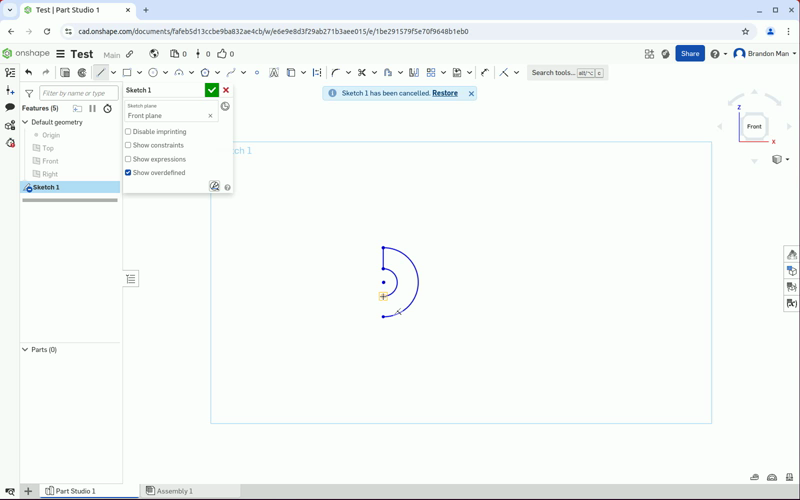
mouse_move(413, 296)
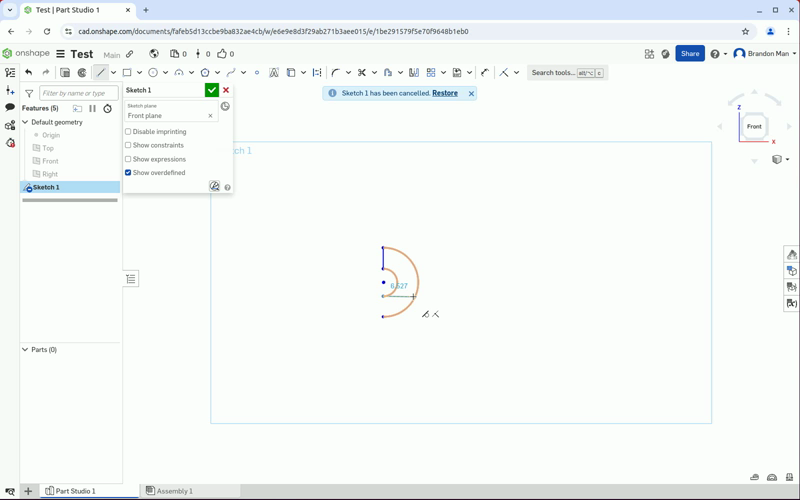
key_down(shift)
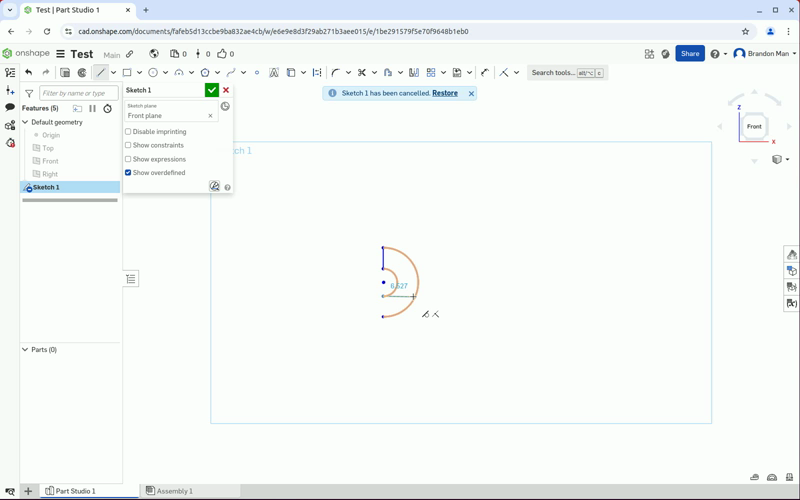
mouse_move(383, 316)
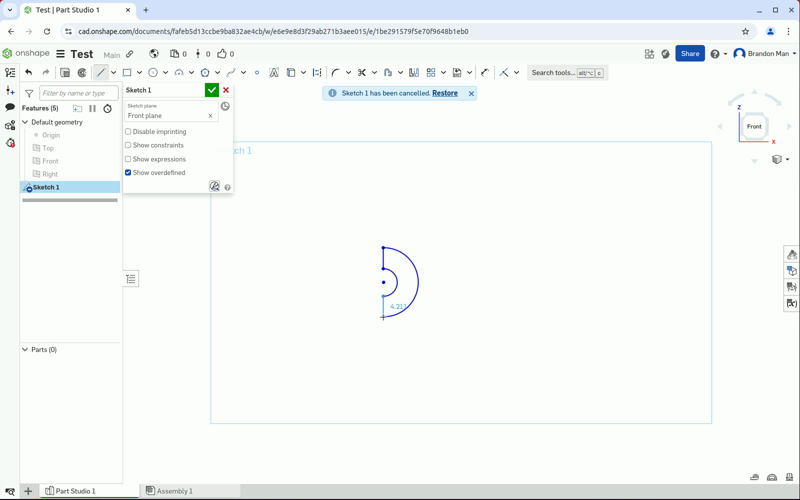
key_up(shift)
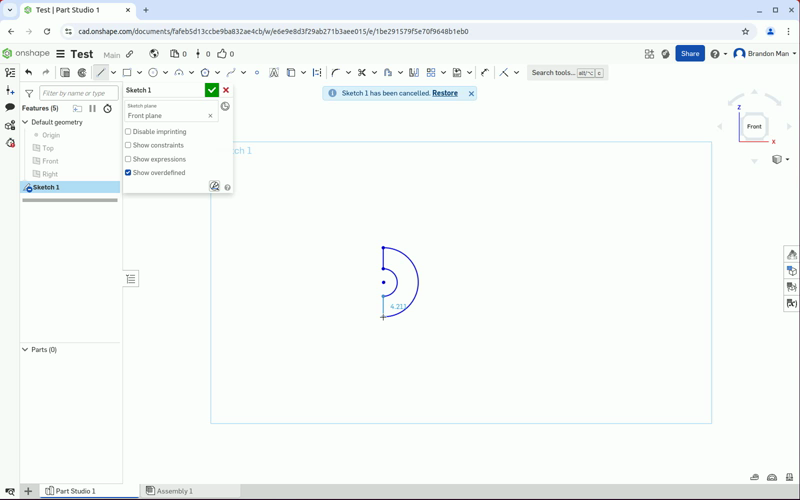
click(383, 316)
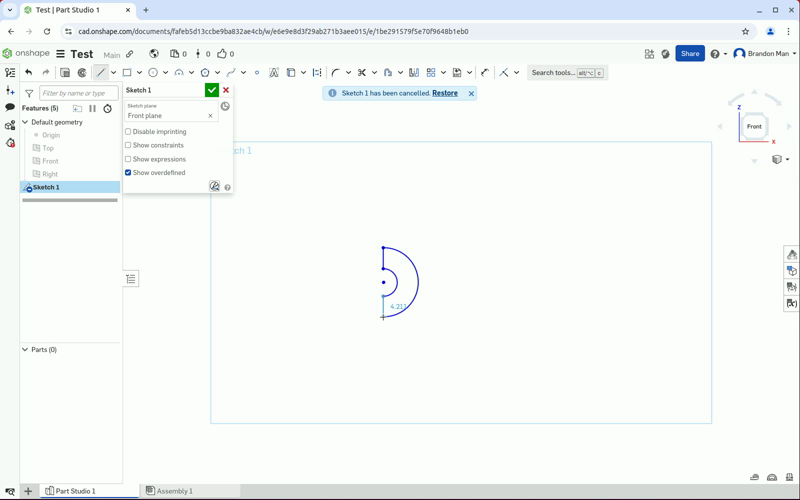
key(esc)
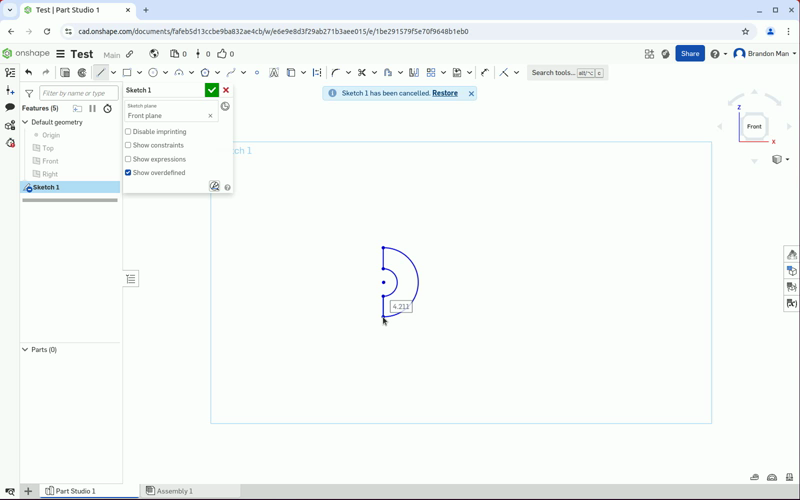
mouse_move(389, 292)
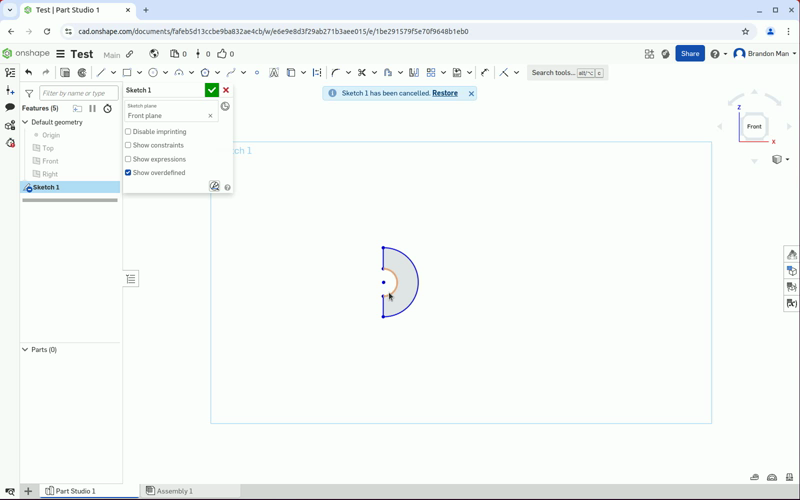
scroll(6)
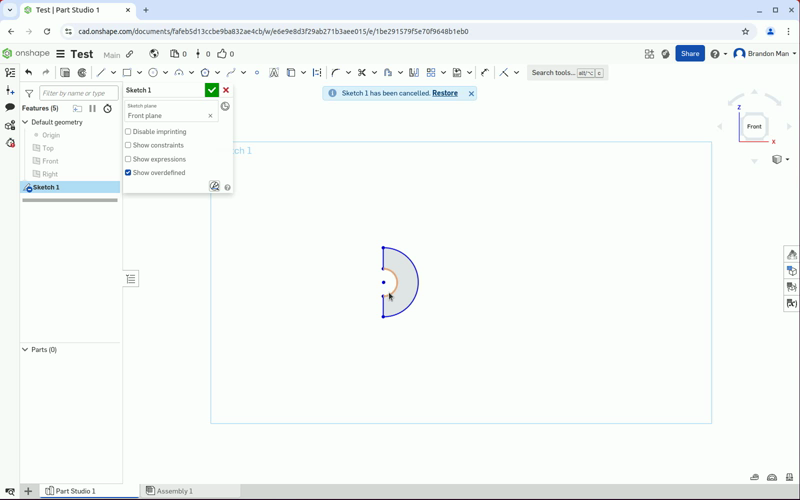
scroll(6)
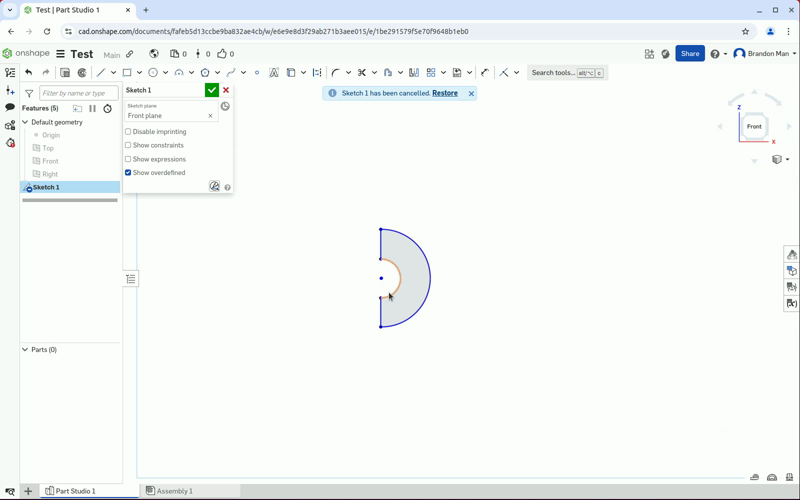
scroll(6)
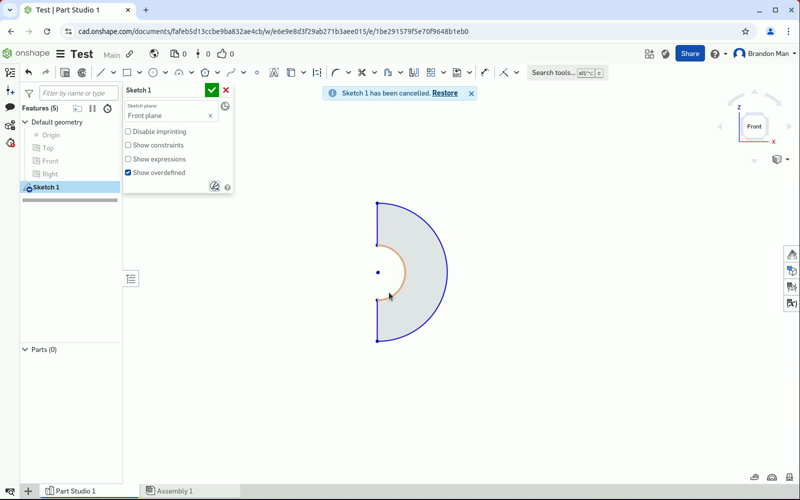
scroll(6)
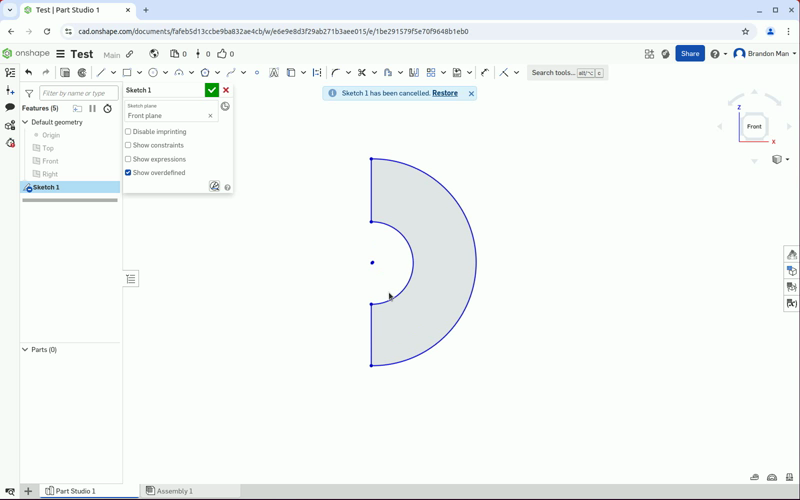
scroll(6)
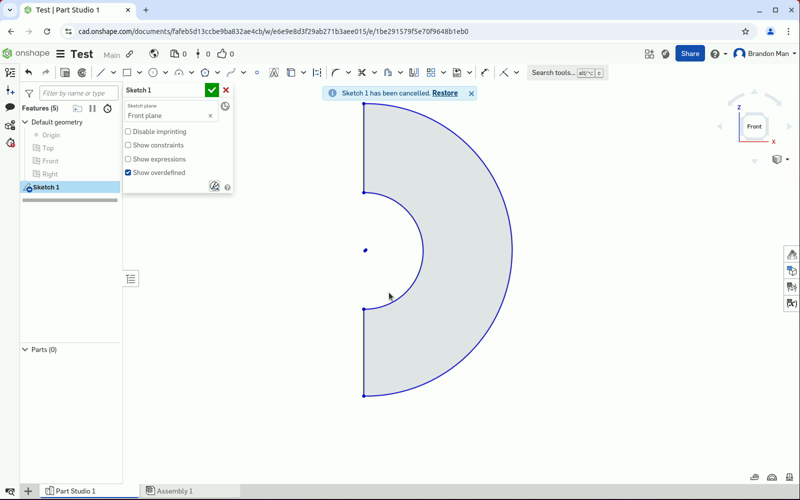
scroll(6)
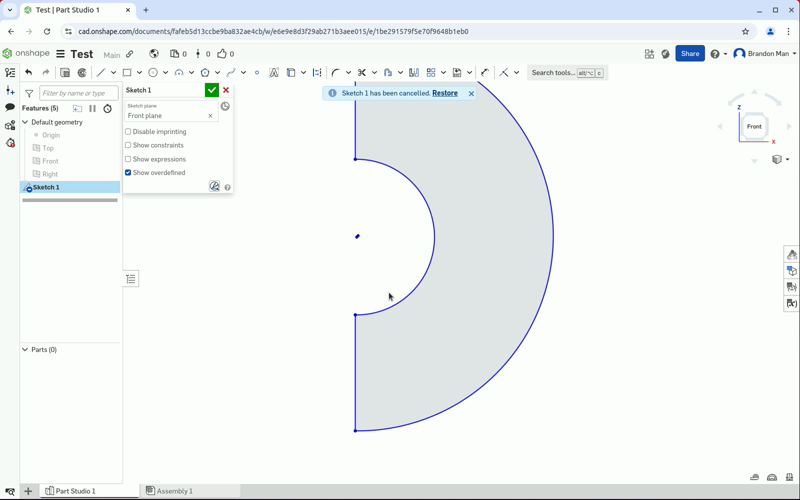
scroll(6)
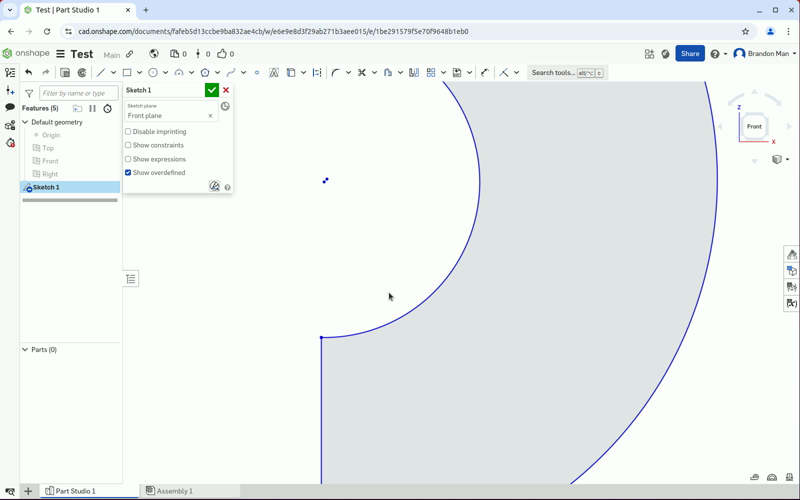
click(389, 292)
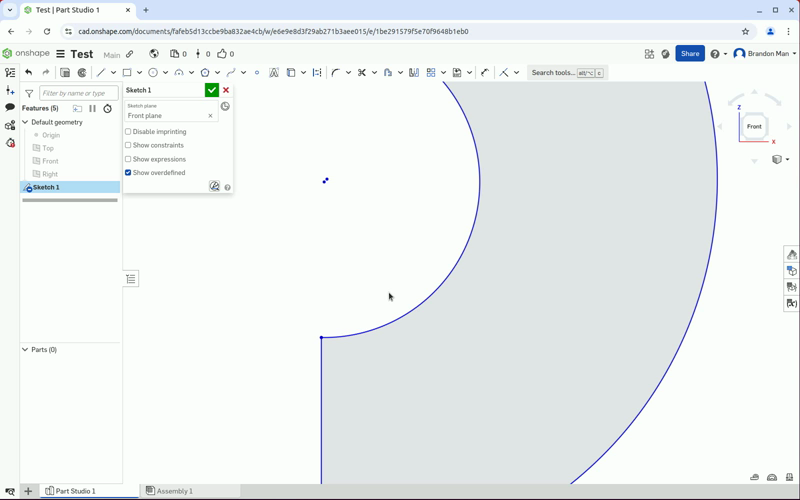
scroll(-6)
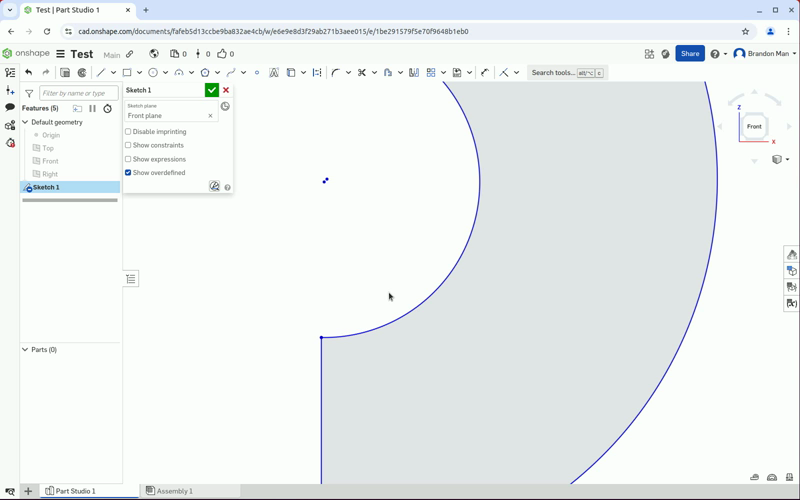
scroll(-6)
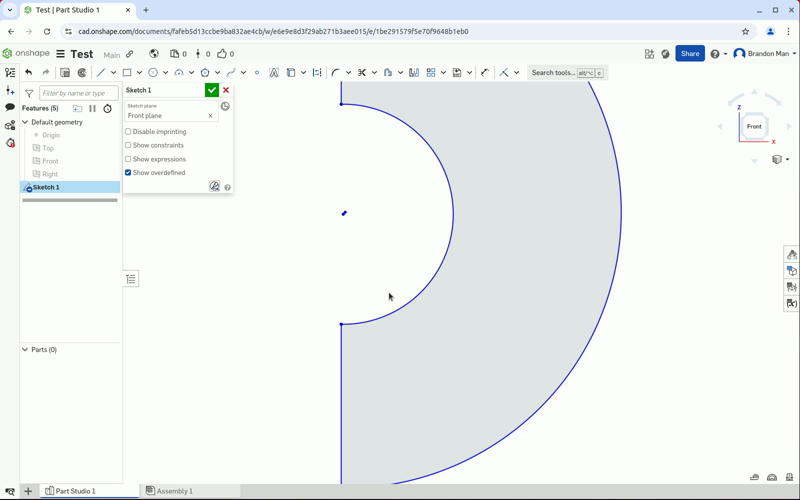
scroll(-6)
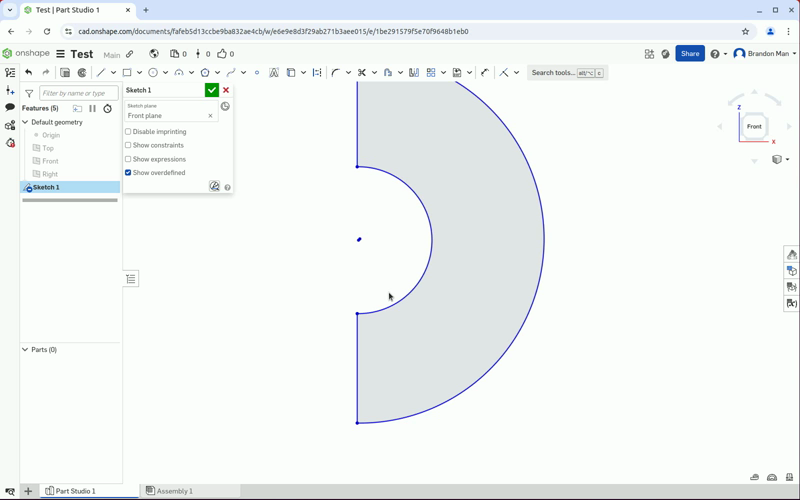
scroll(-6)
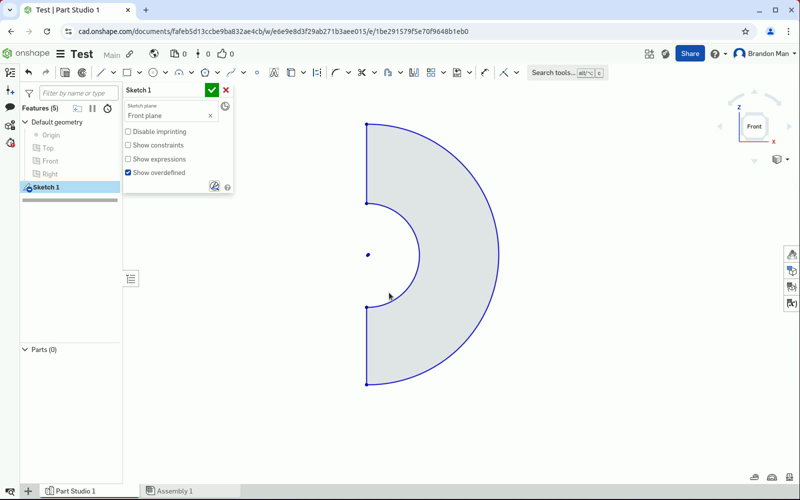
scroll(-6)
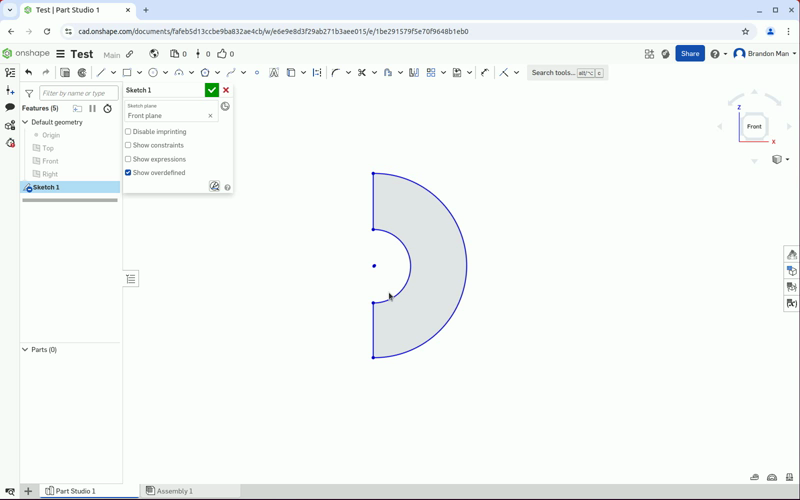
scroll(-6)
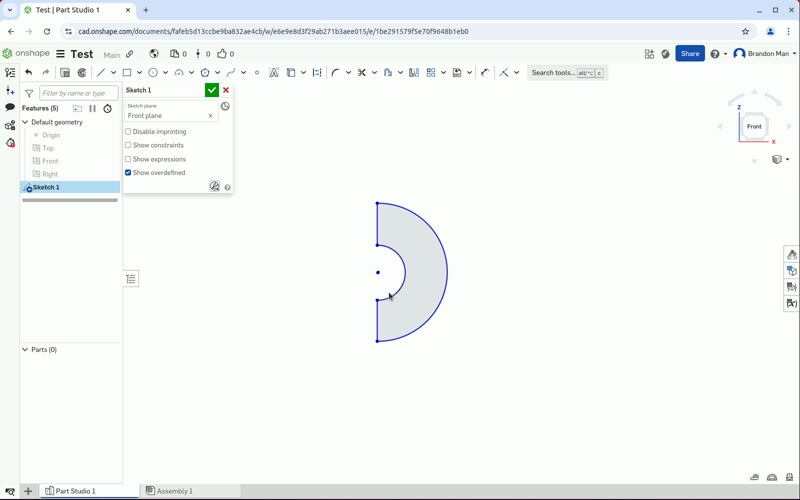
scroll(-6)
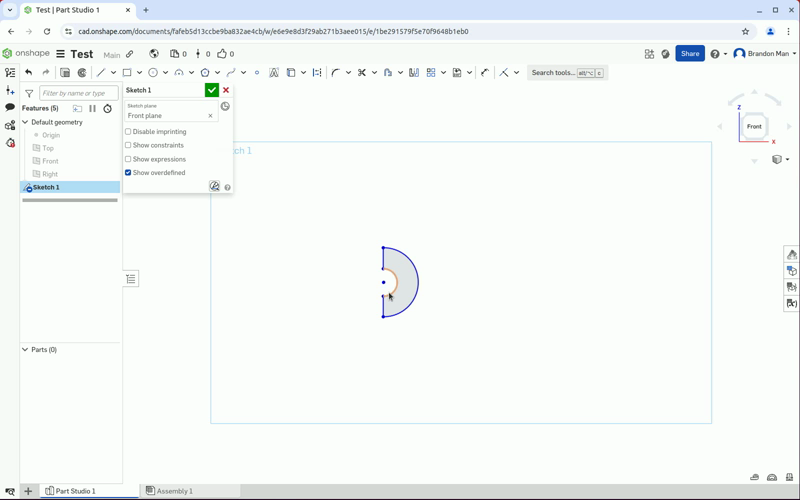
mouse_move(73, 352)
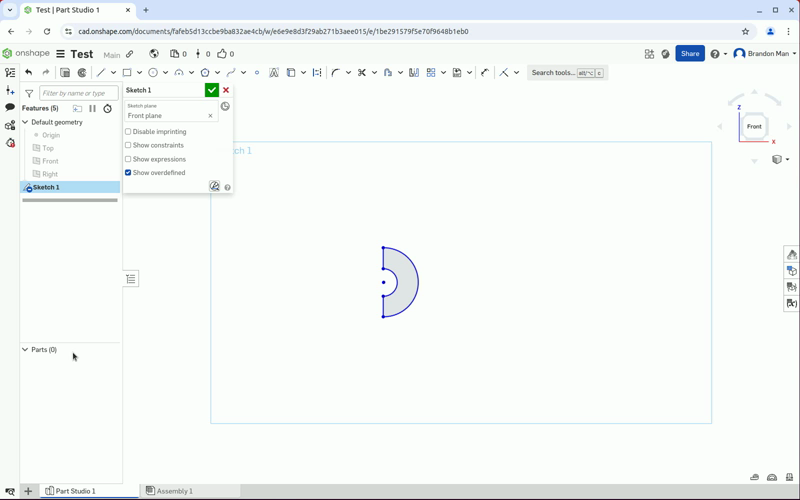
key(shift+y)
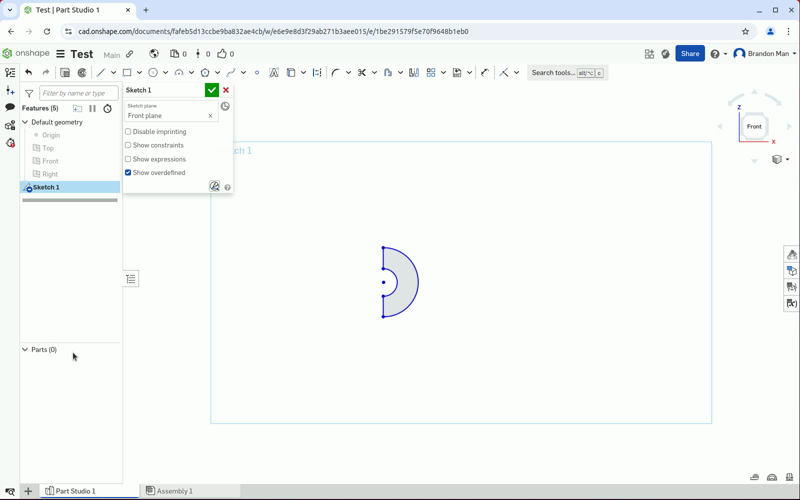
key(shift+e)
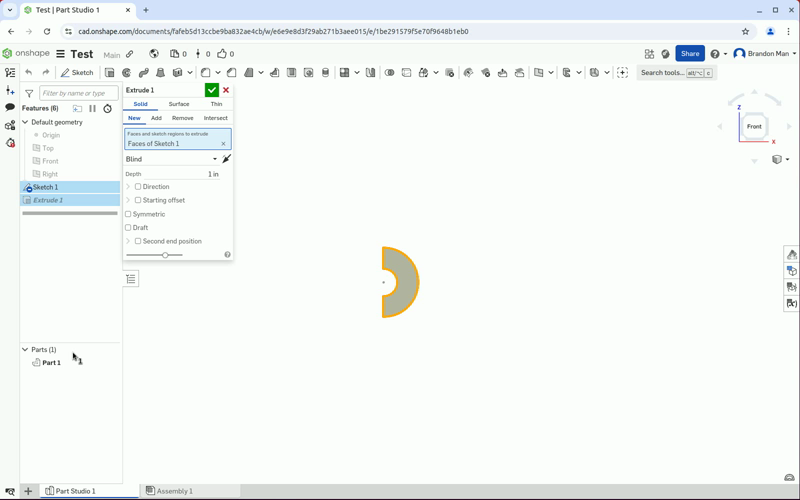
mouse_move(143, 106)
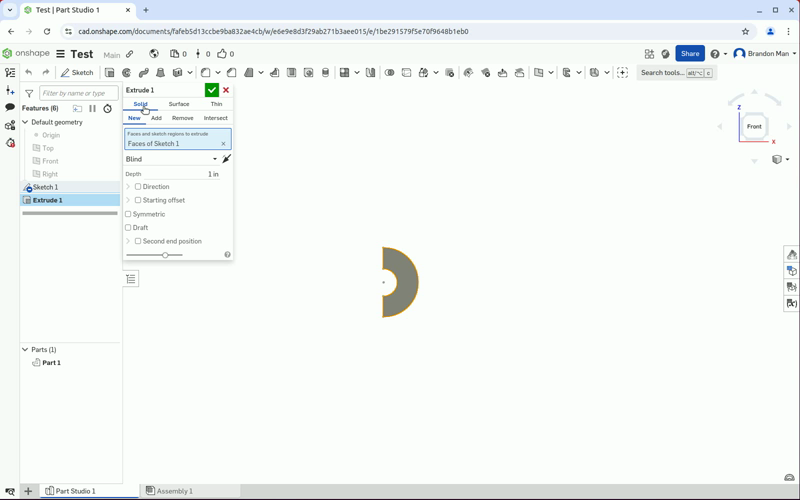
click(143, 106)
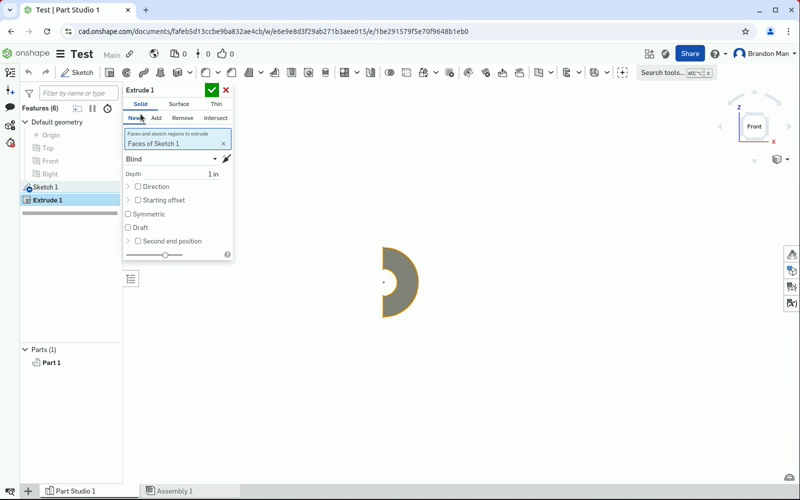
mouse_move(137, 120)
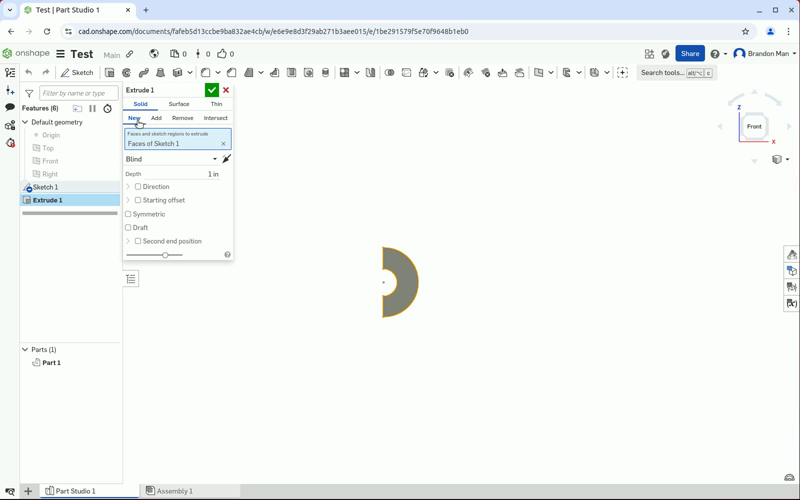
click(137, 120)
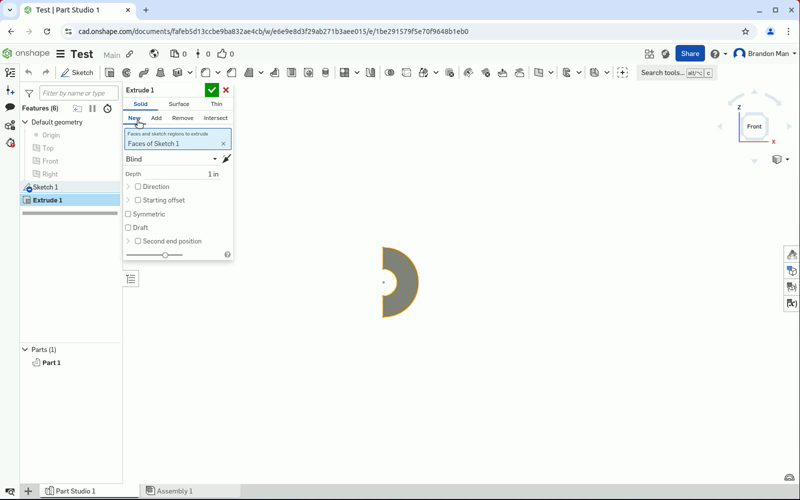
key(tab, 4)
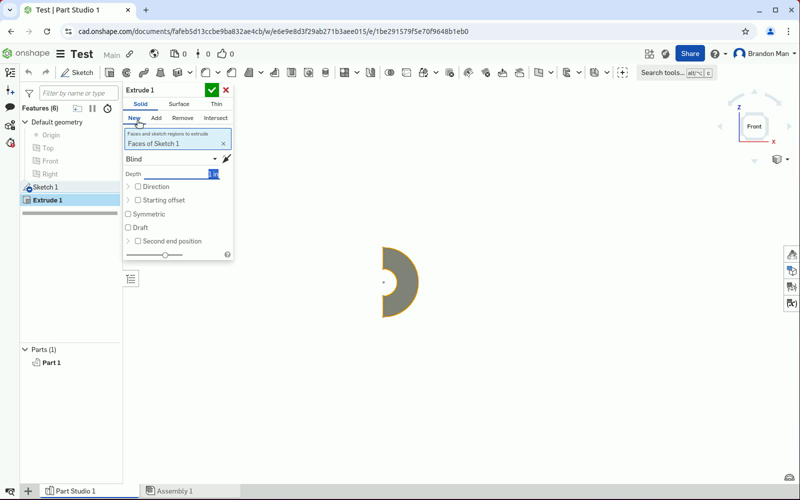
text(10.832)
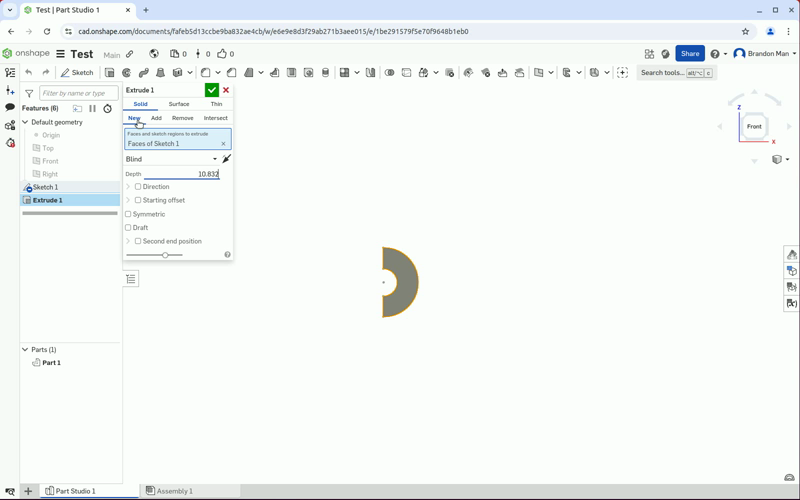
key(enter)
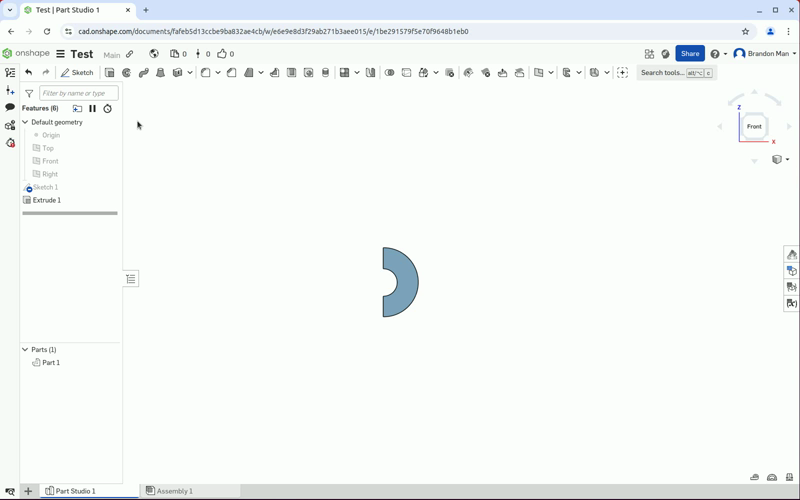
key(shift+h)
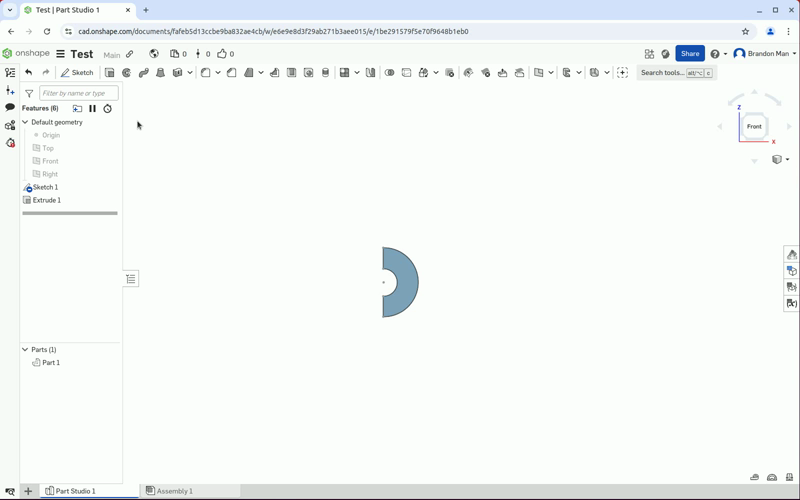
key(shift+h)
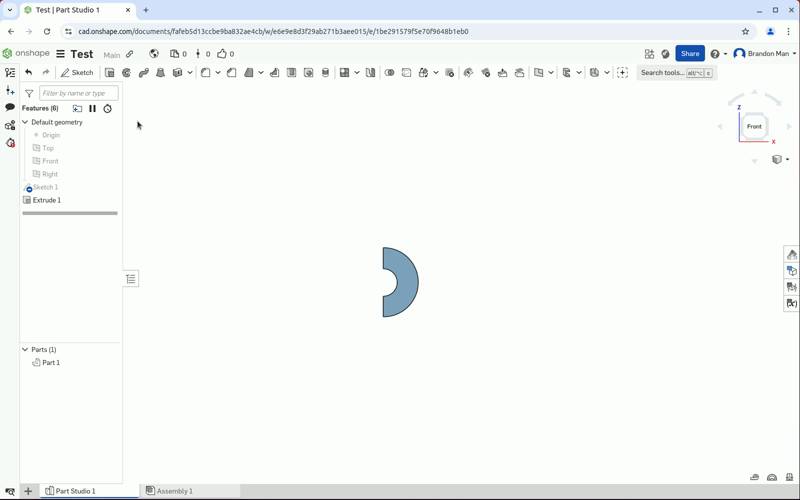
mouse_move(73, 189)
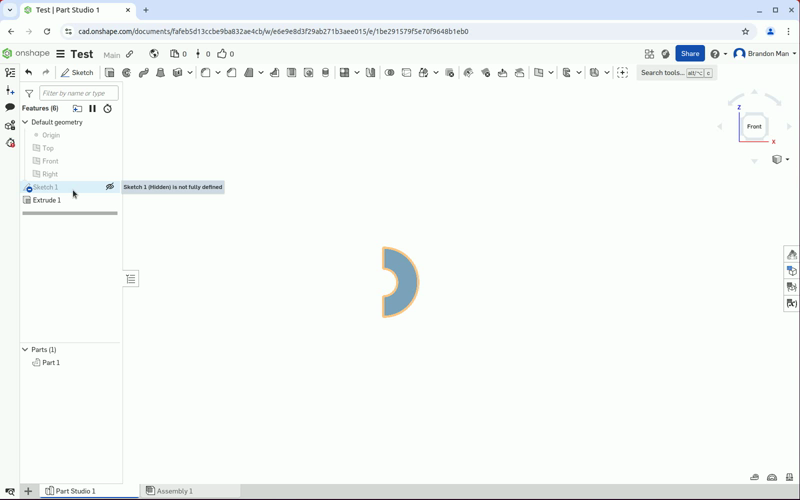
click(73, 189)
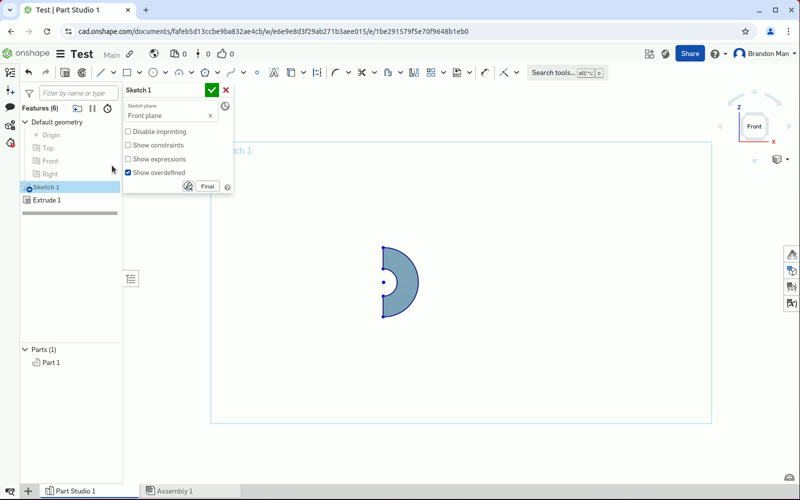
mouse_move(229, 92)
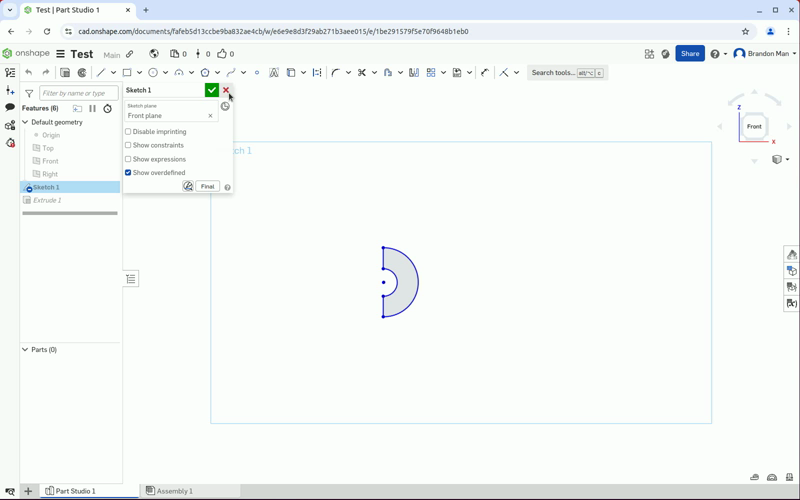
click(229, 92)
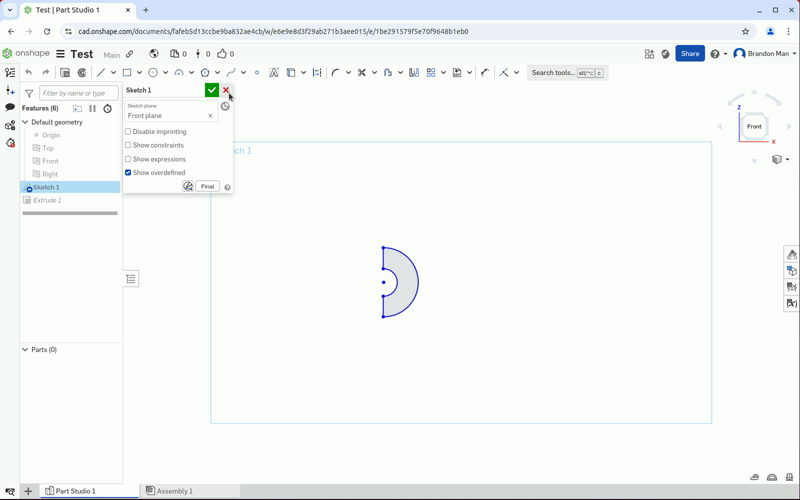
key(shift+s)
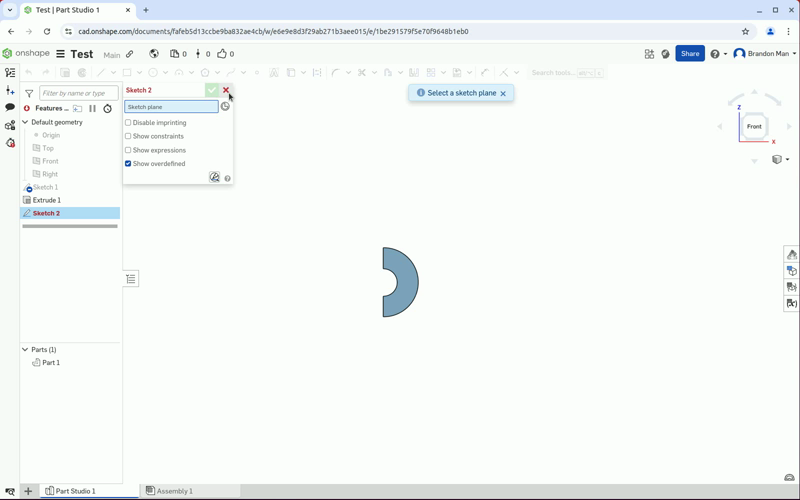
mouse_move(73, 163)
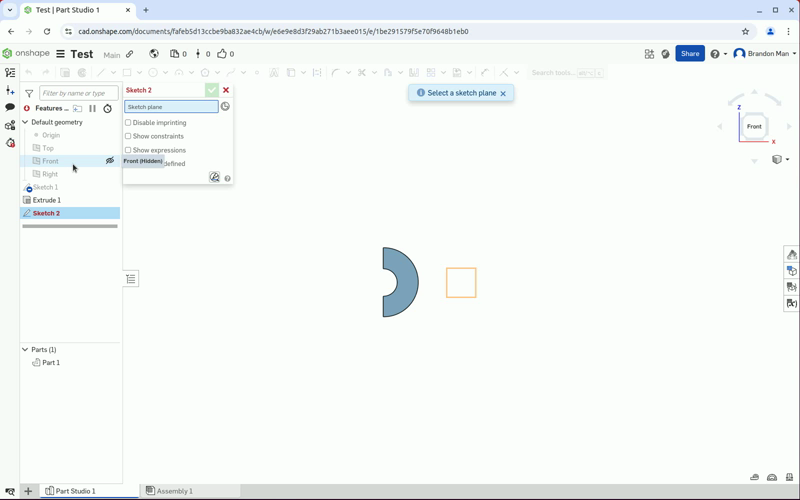
click(73, 163)
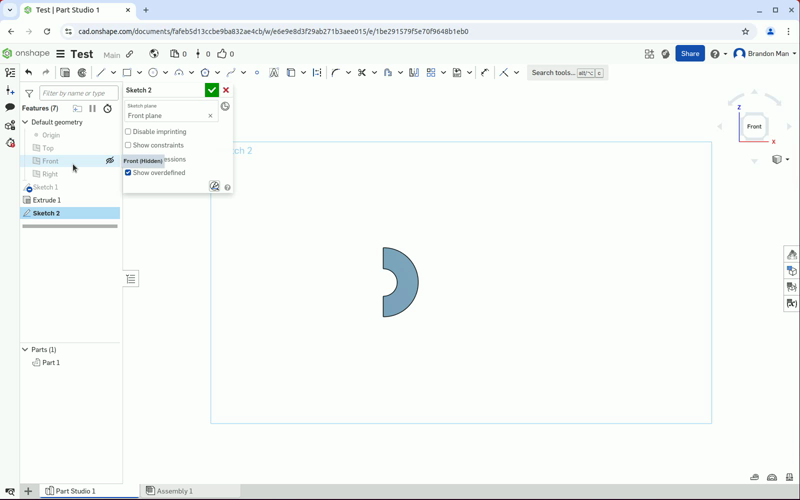
mouse_move(73, 352)
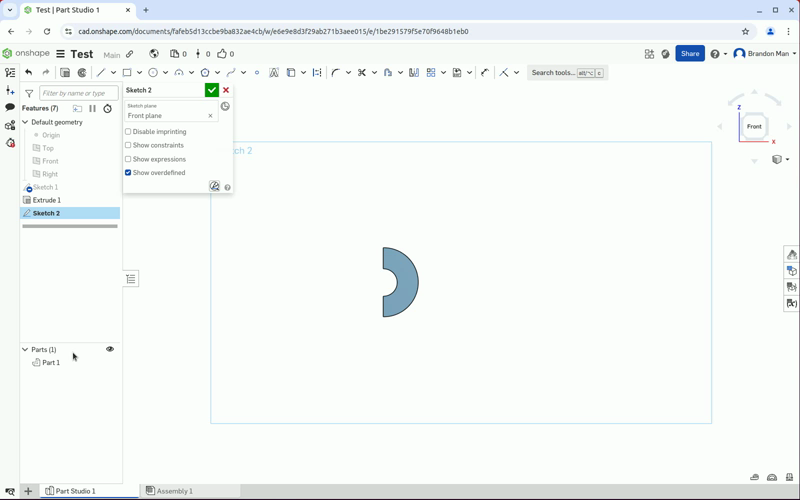
key(y)
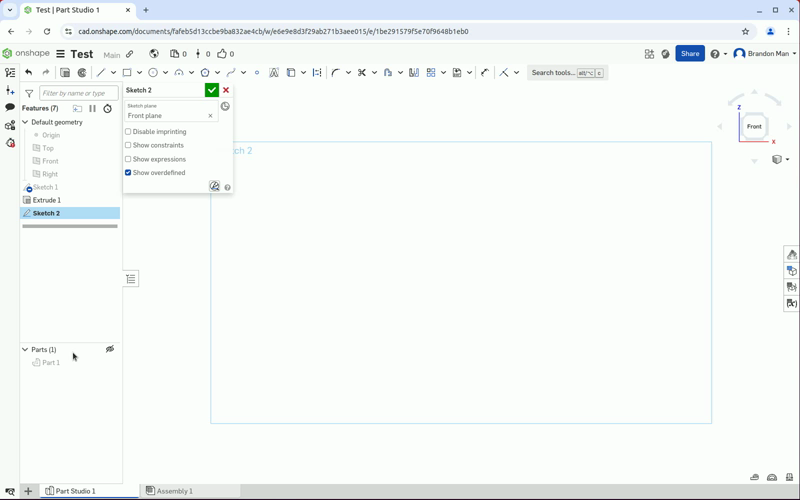
key(a)
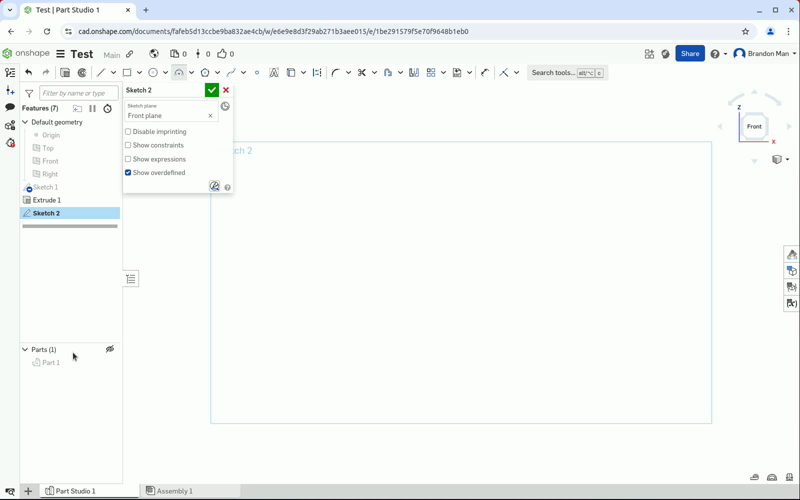
key_down(shift)
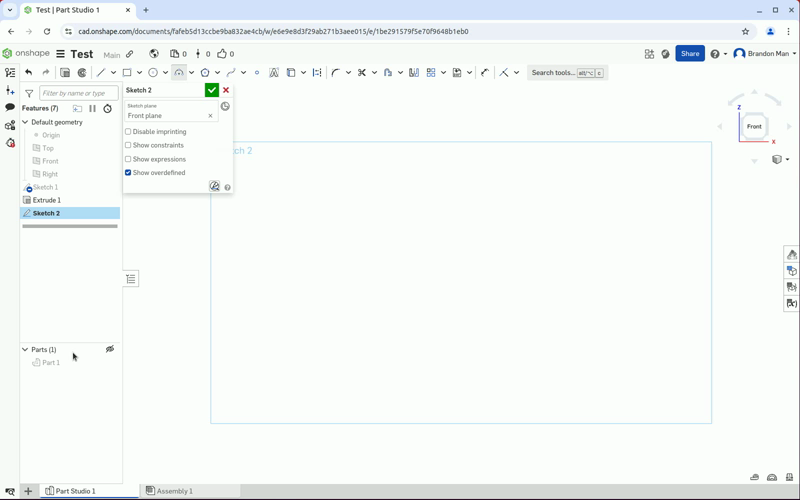
mouse_move(383, 316)
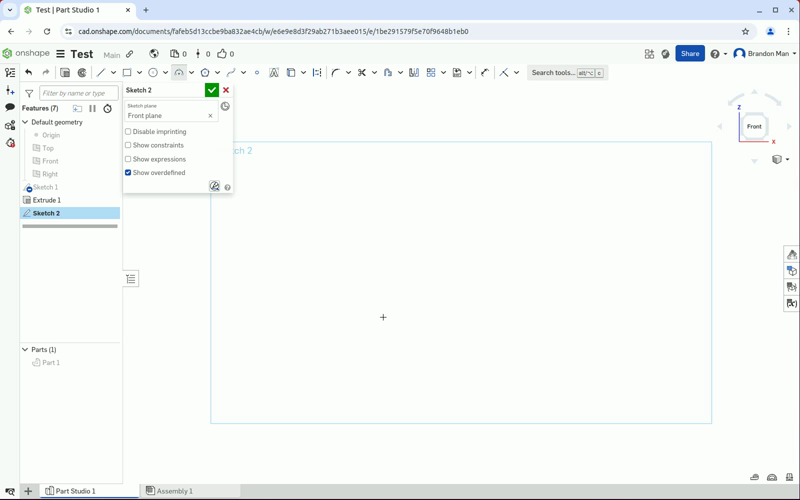
click(383, 316)
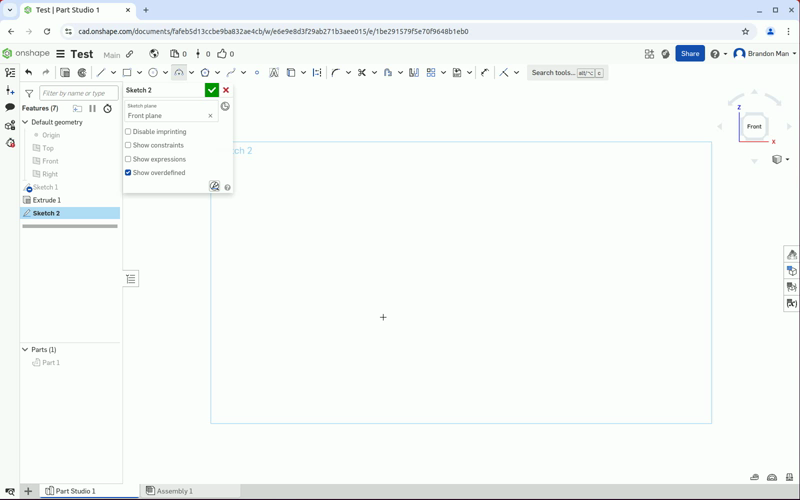
key_up(shift)
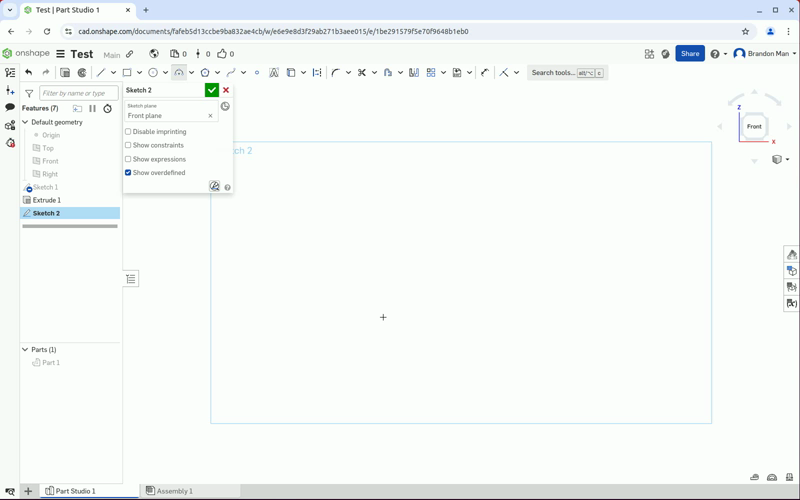
key_down(shift)
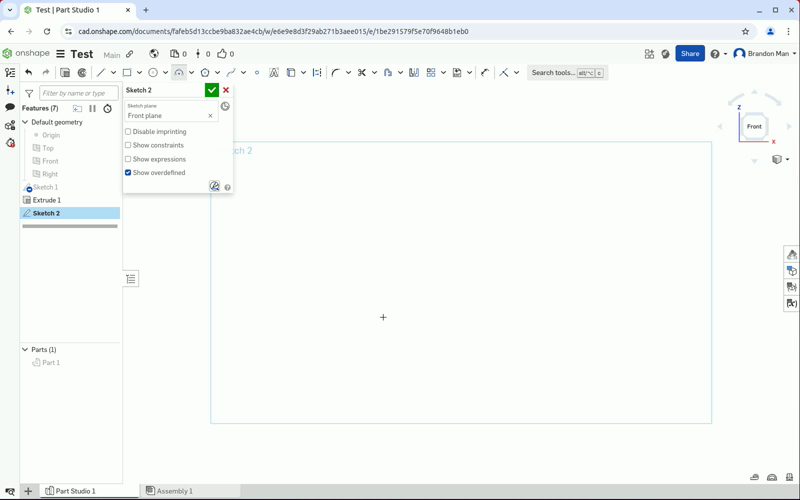
mouse_move(383, 247)
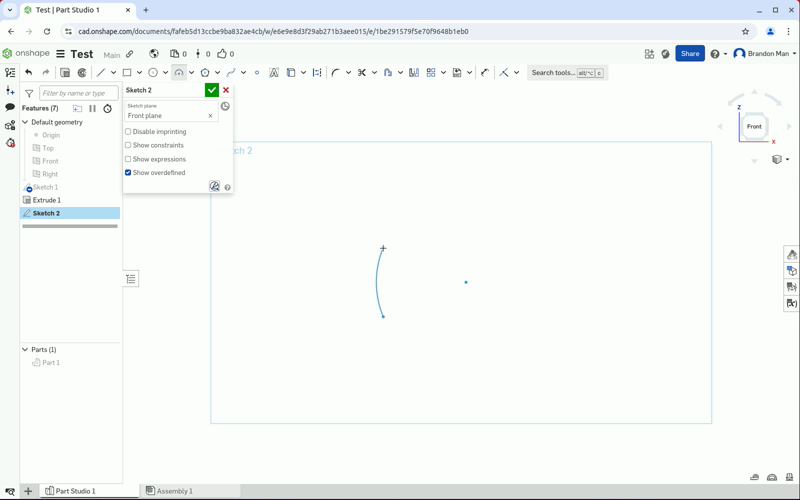
click(383, 247)
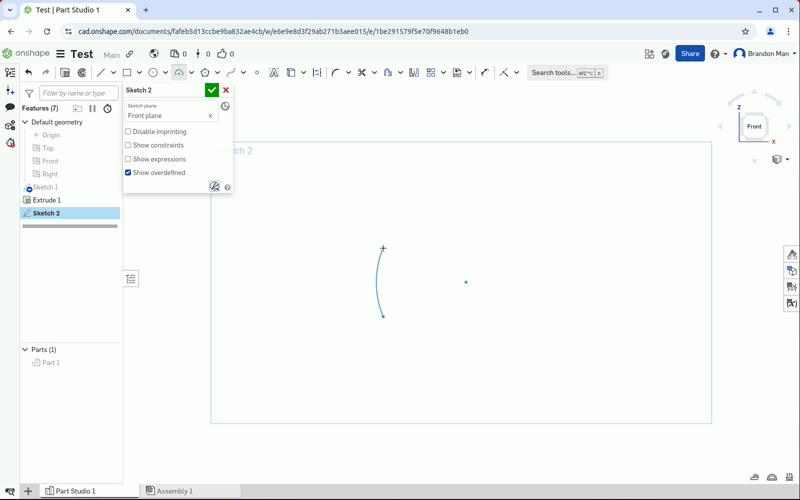
mouse_move(418, 282)
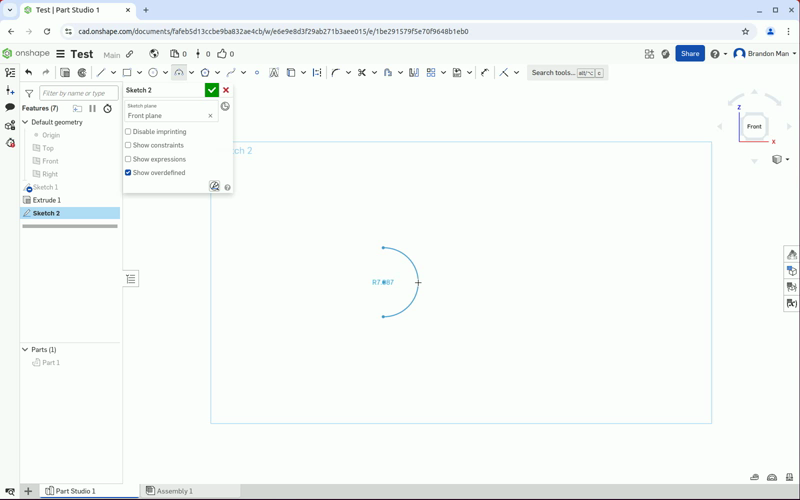
click(418, 282)
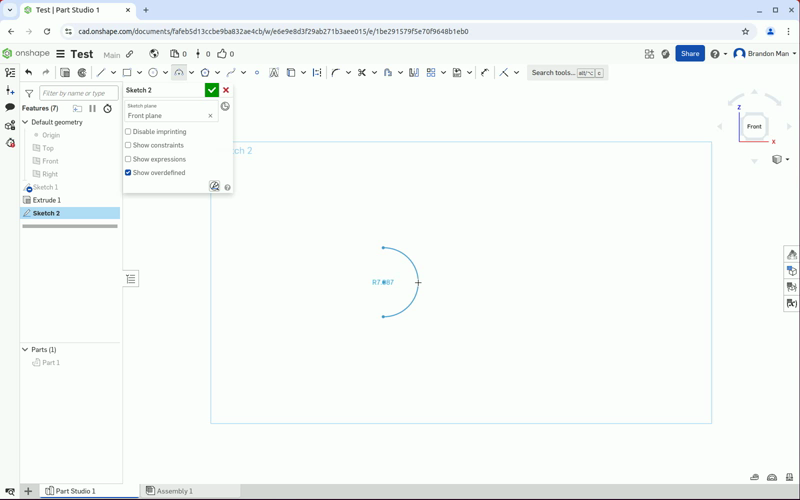
key_up(shift)
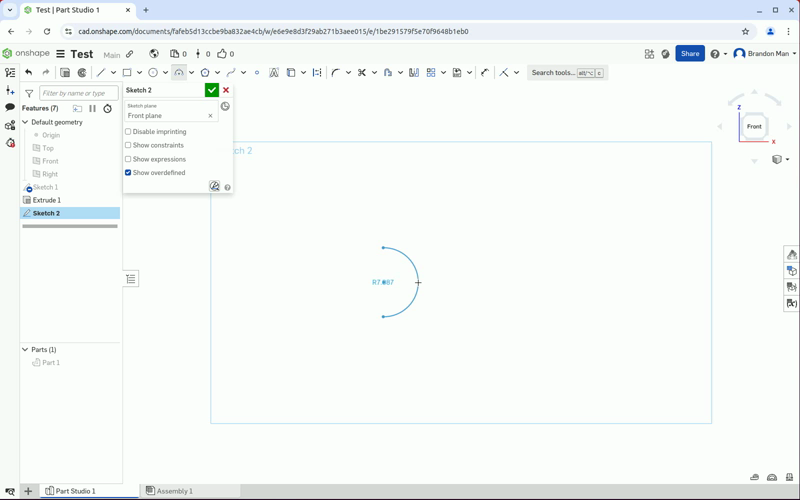
key(esc)
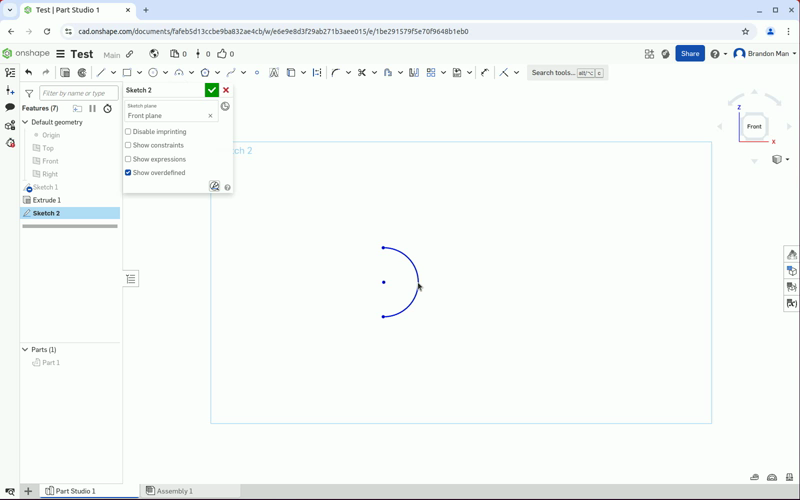
key(l)
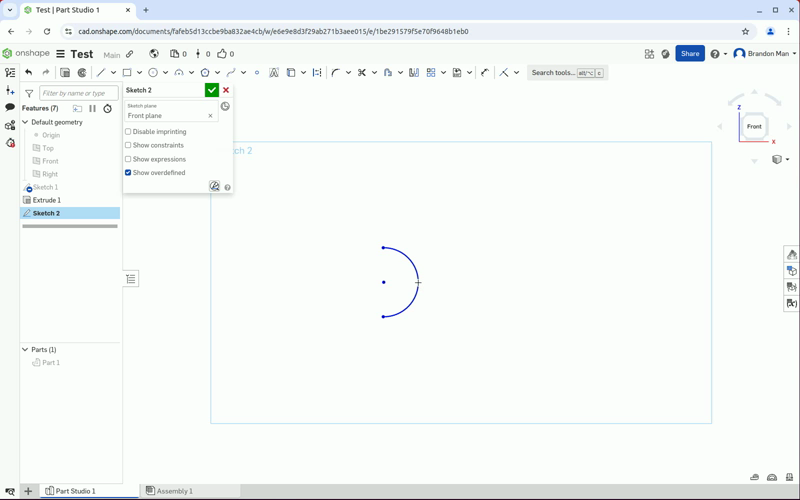
mouse_move(383, 247)
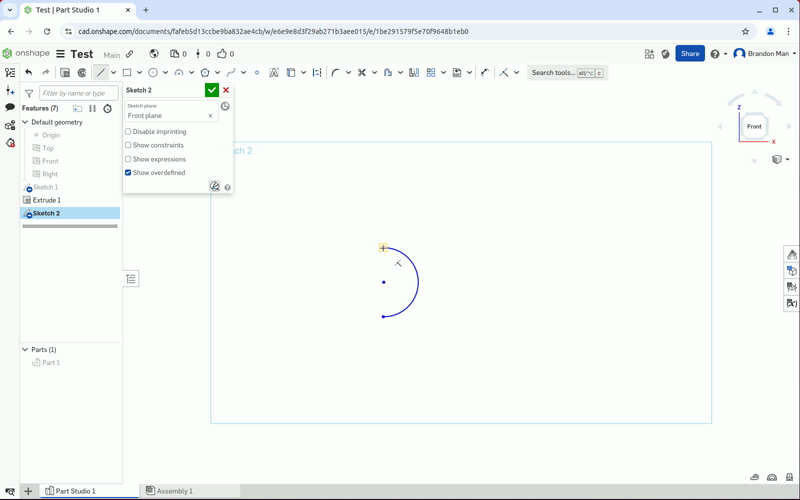
click(383, 247)
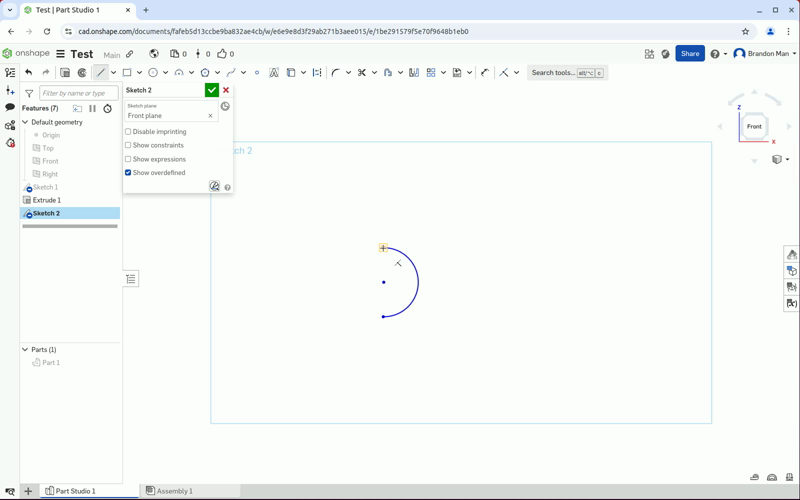
key_down(shift)
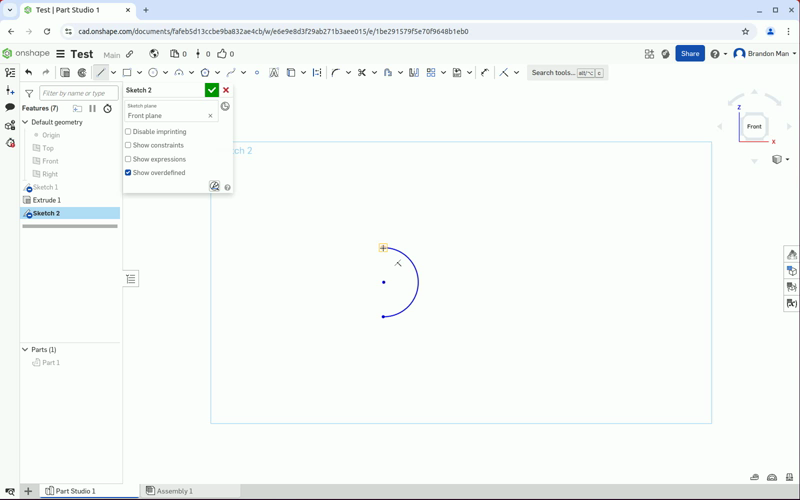
mouse_move(413, 247)
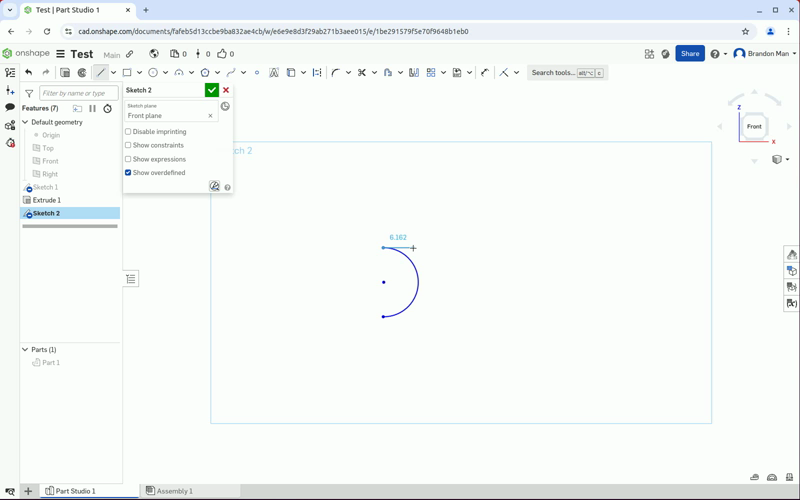
mouse_move(383, 268)
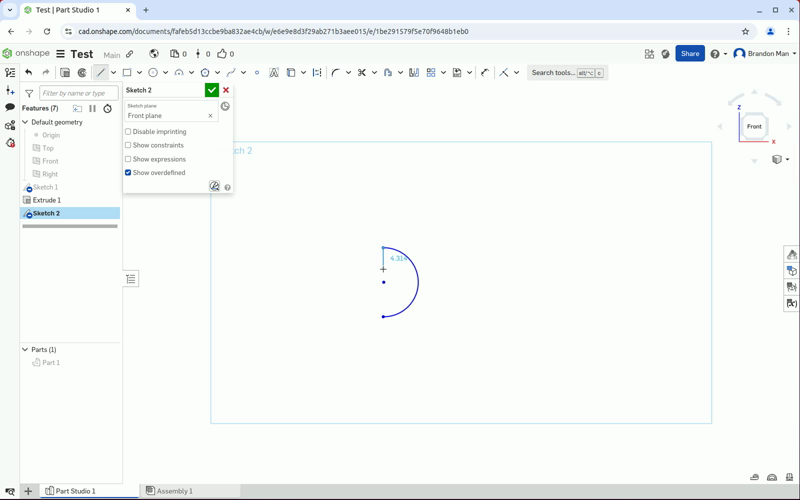
click(383, 268)
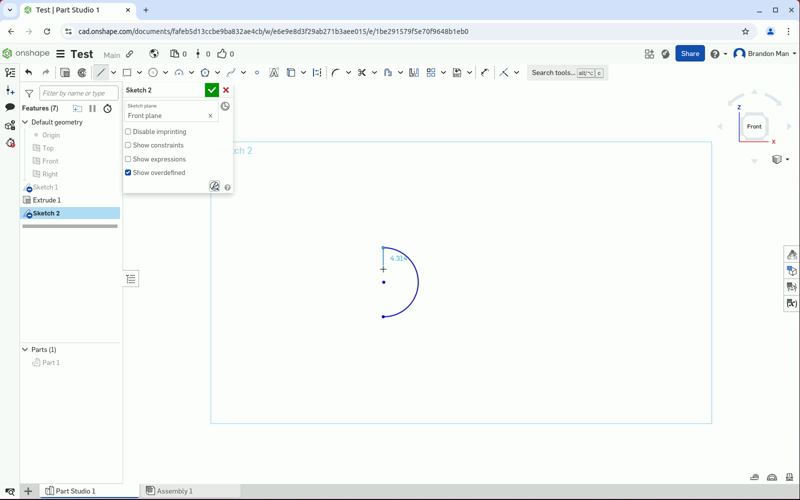
key_up(shift)
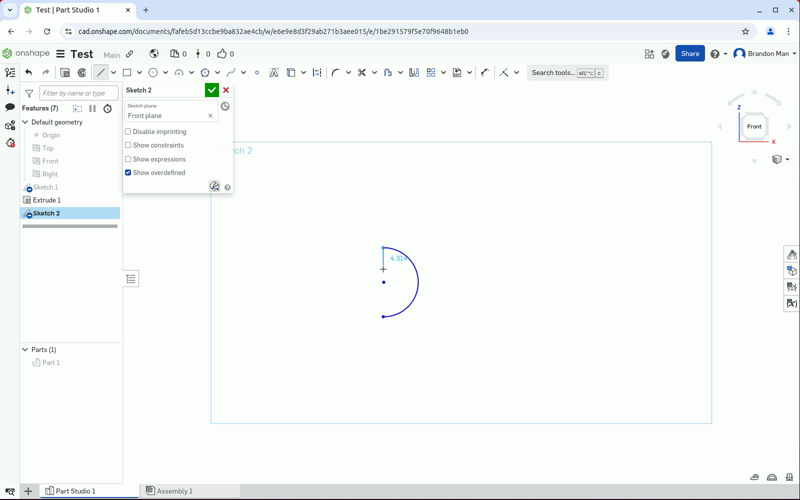
key(esc)
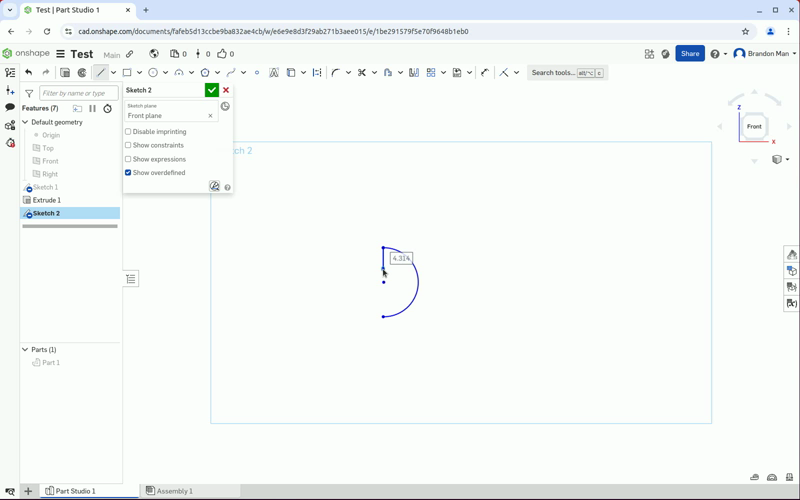
key(a)
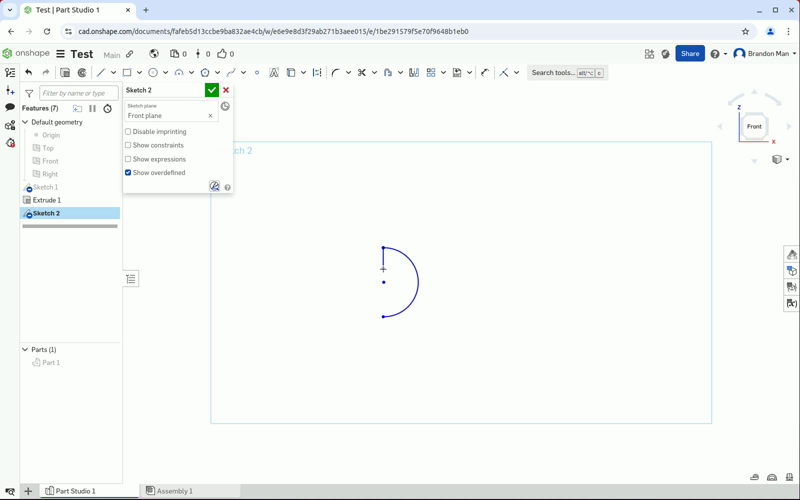
mouse_move(383, 268)
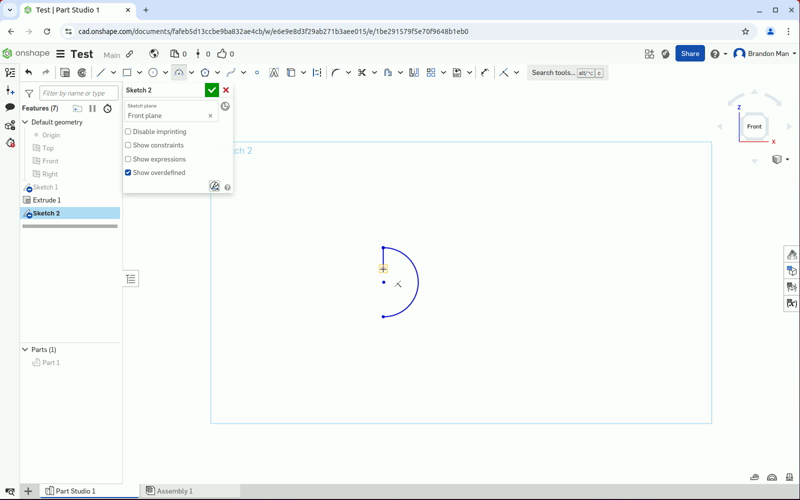
click(383, 268)
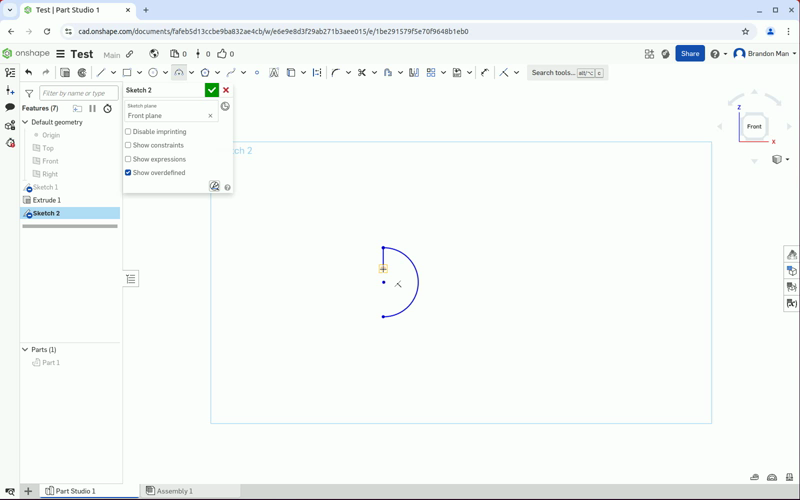
key_down(shift)
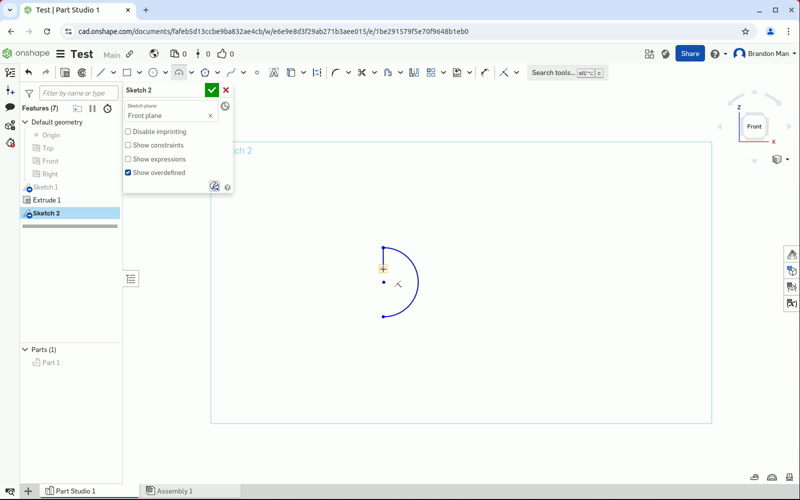
mouse_move(383, 296)
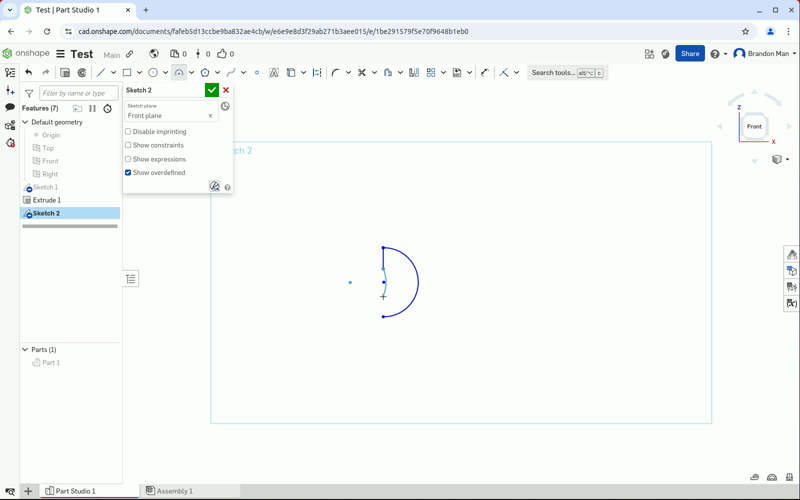
click(383, 296)
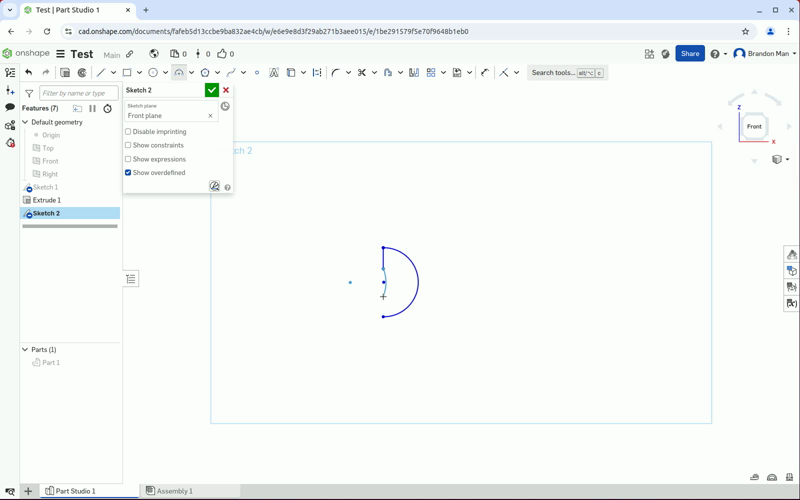
mouse_move(397, 282)
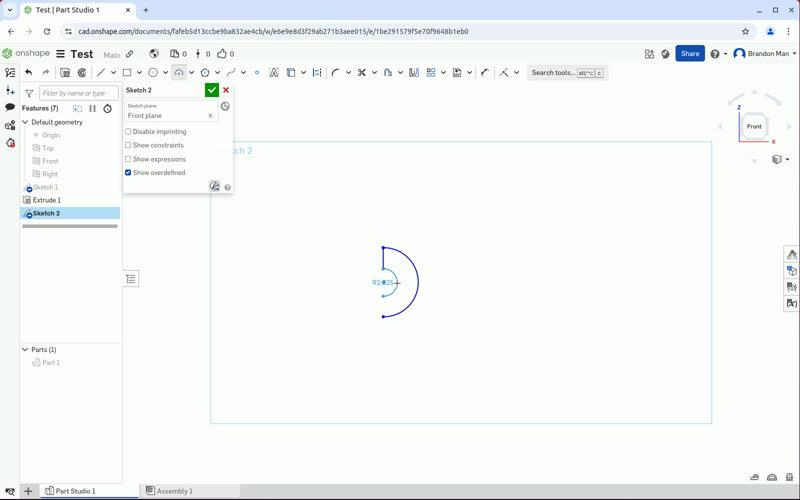
click(397, 282)
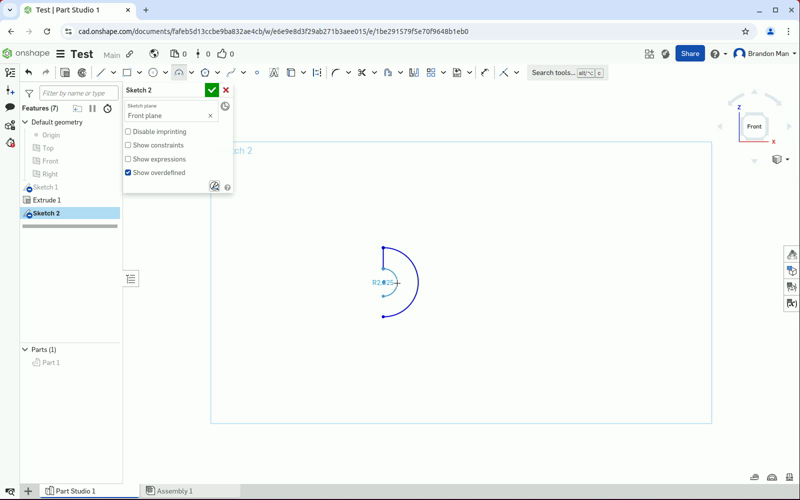
key_up(shift)
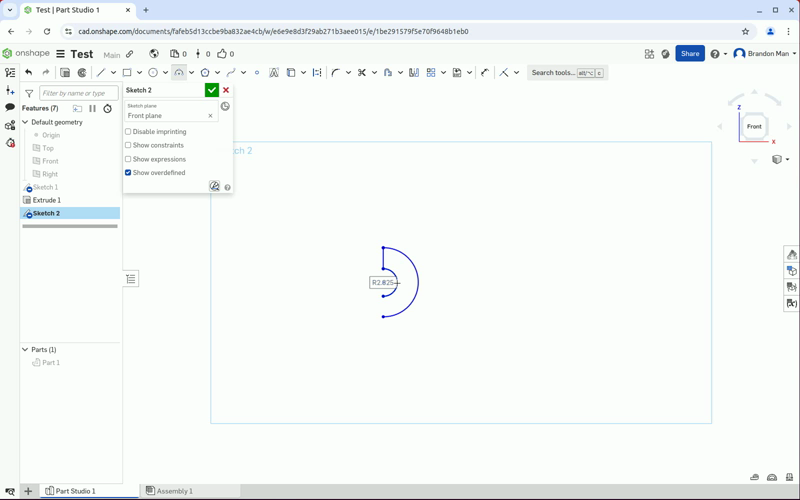
key(esc)
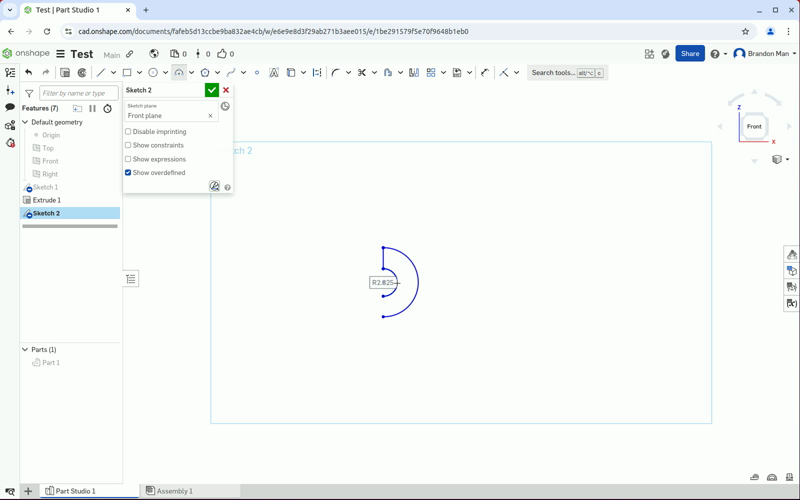
key(l)
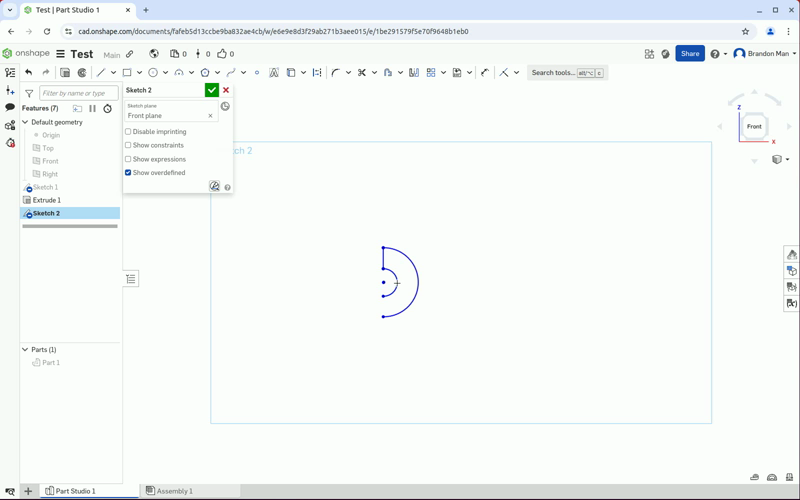
mouse_move(383, 296)
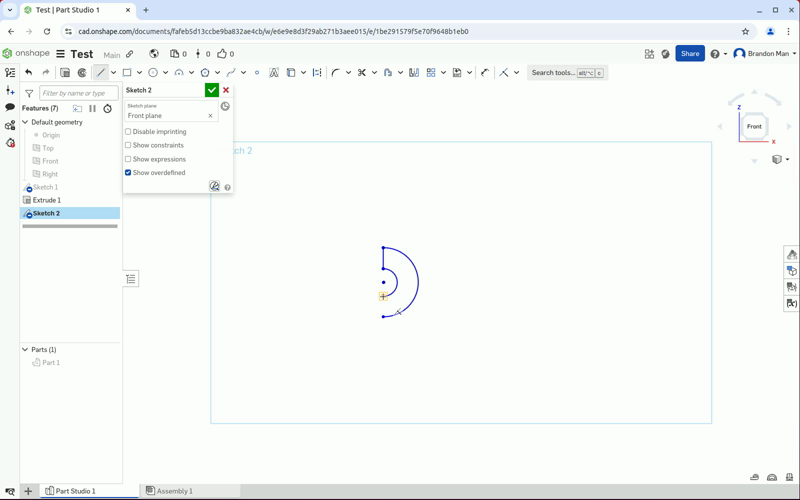
click(383, 296)
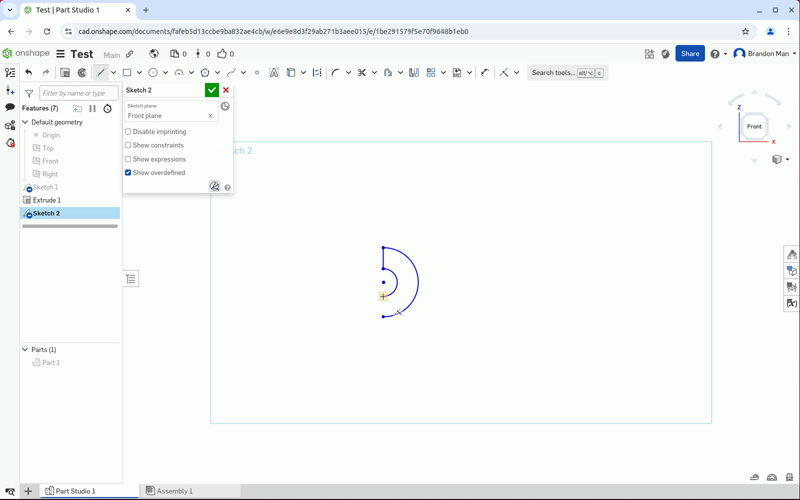
mouse_move(413, 296)
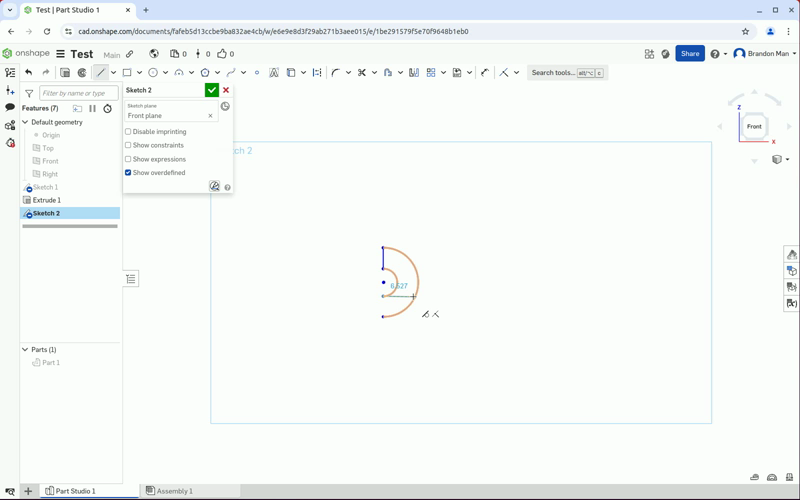
key_down(shift)
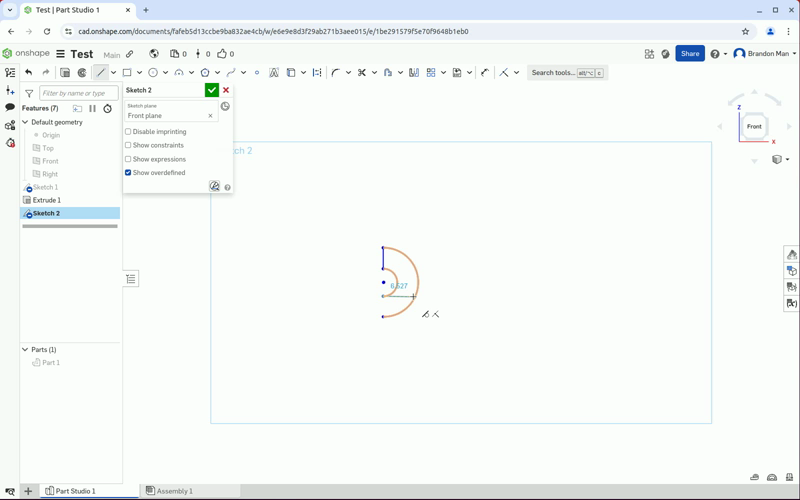
mouse_move(383, 316)
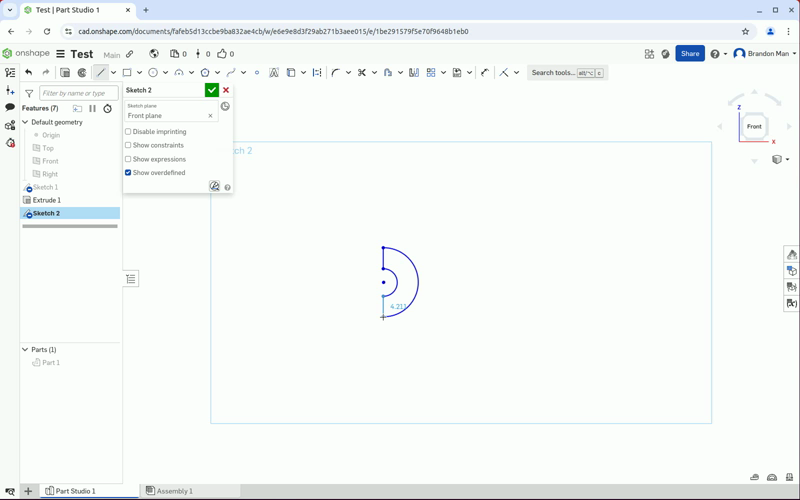
key_up(shift)
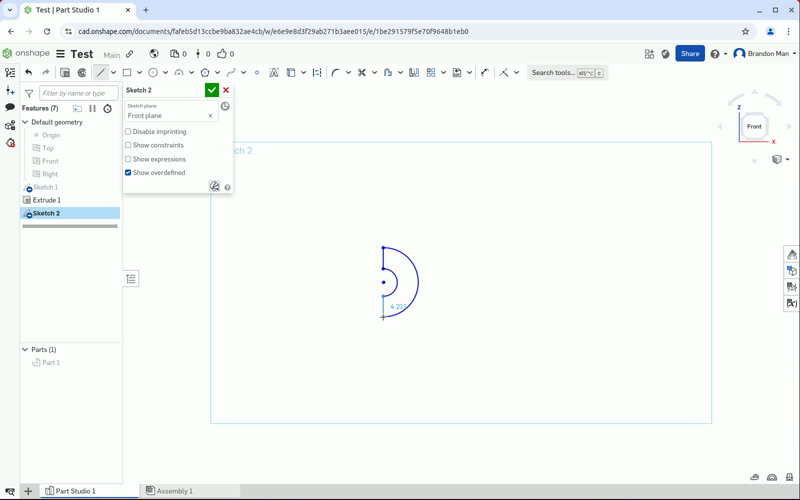
click(383, 316)
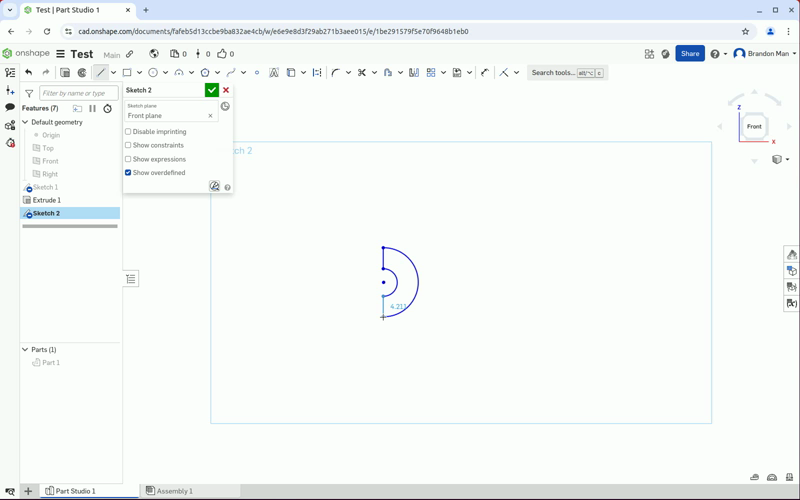
key(esc)
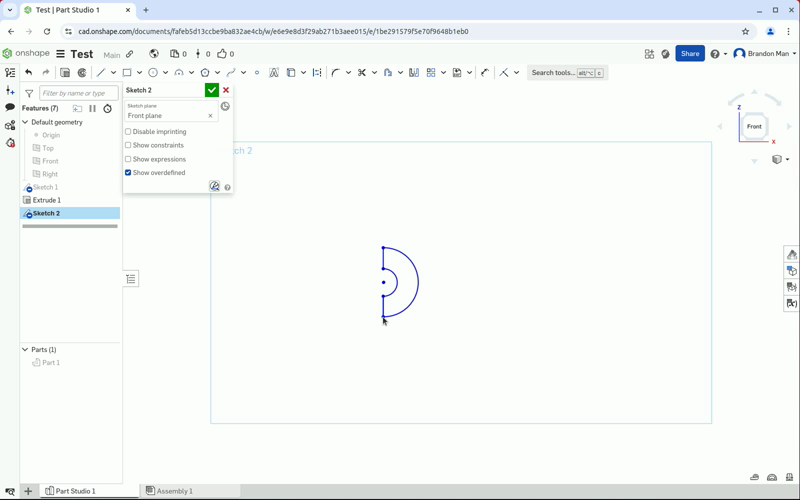
mouse_move(387, 284)
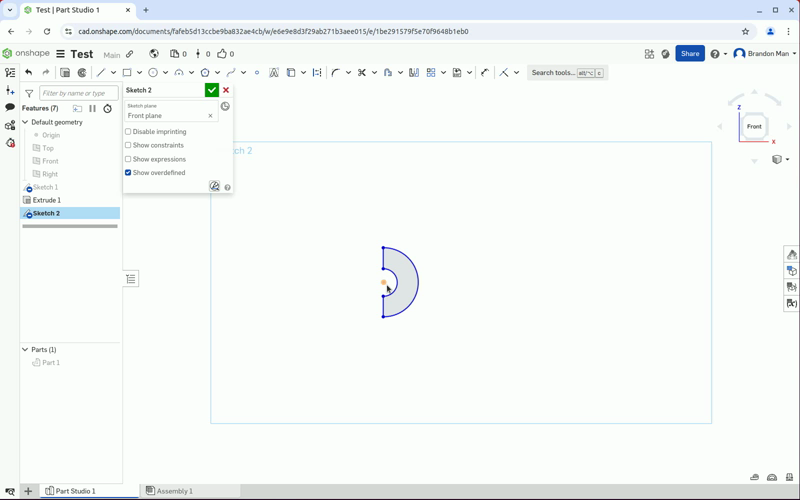
scroll(6)
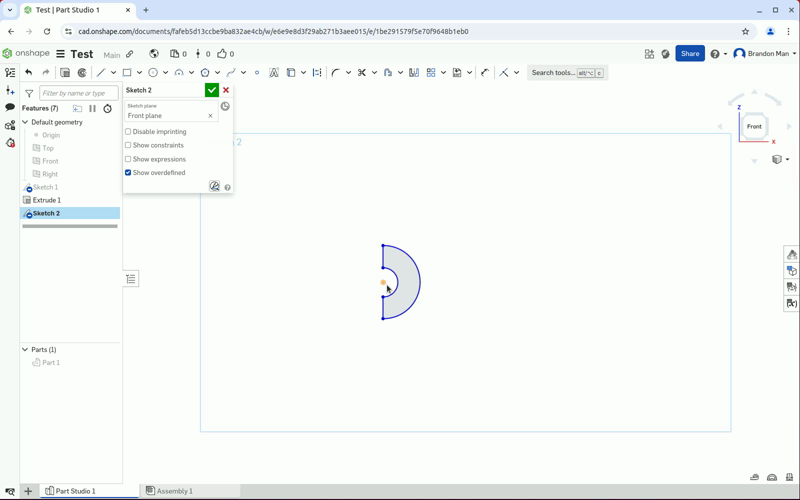
scroll(6)
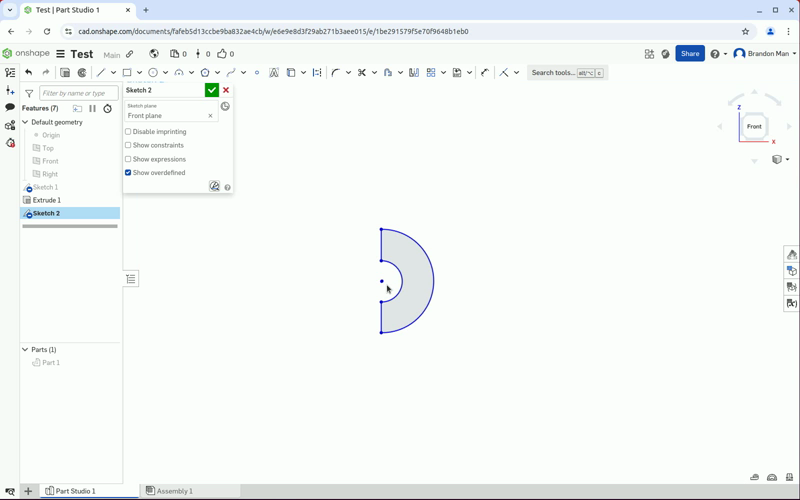
scroll(6)
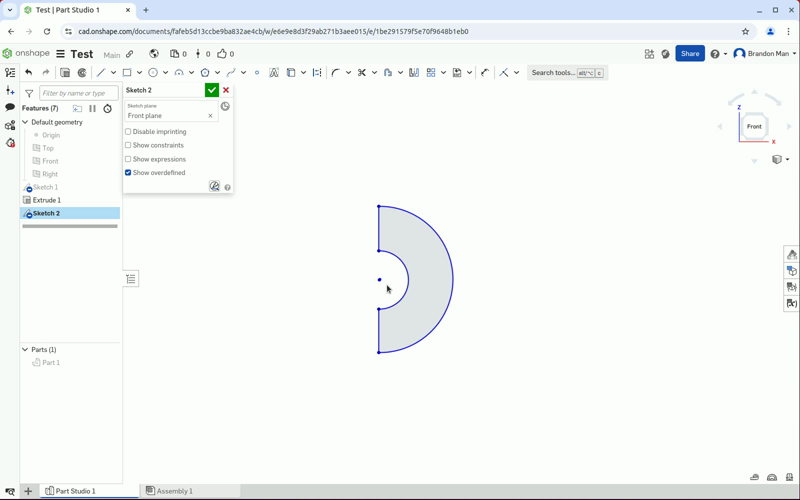
scroll(6)
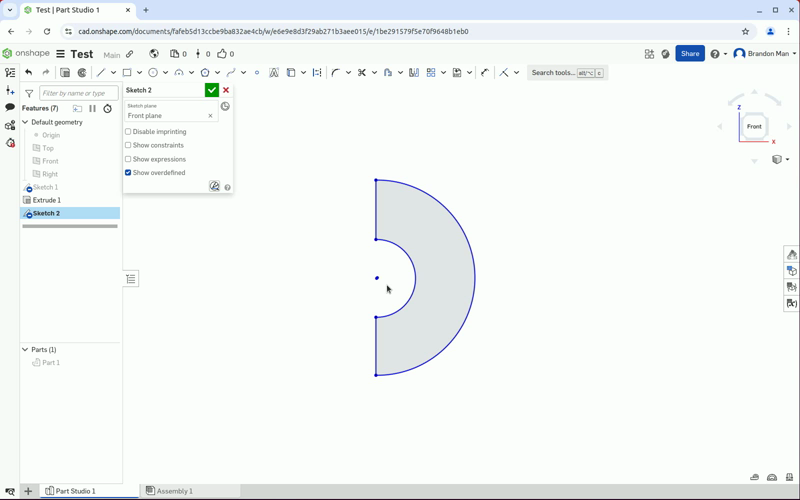
scroll(6)
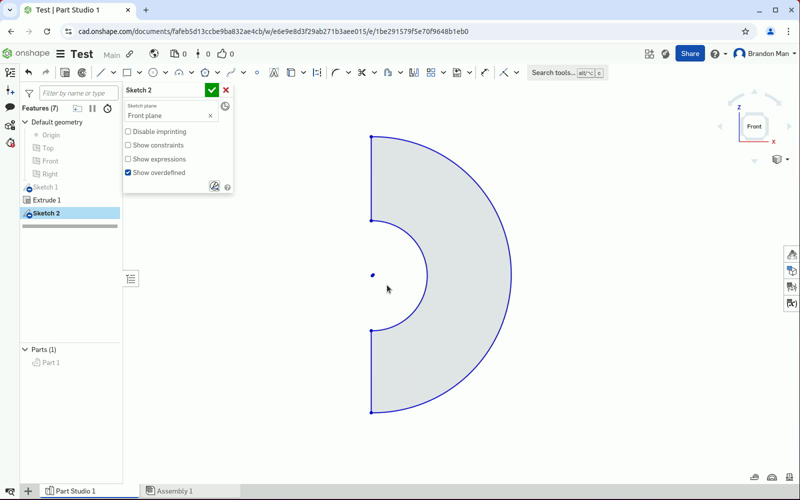
scroll(6)
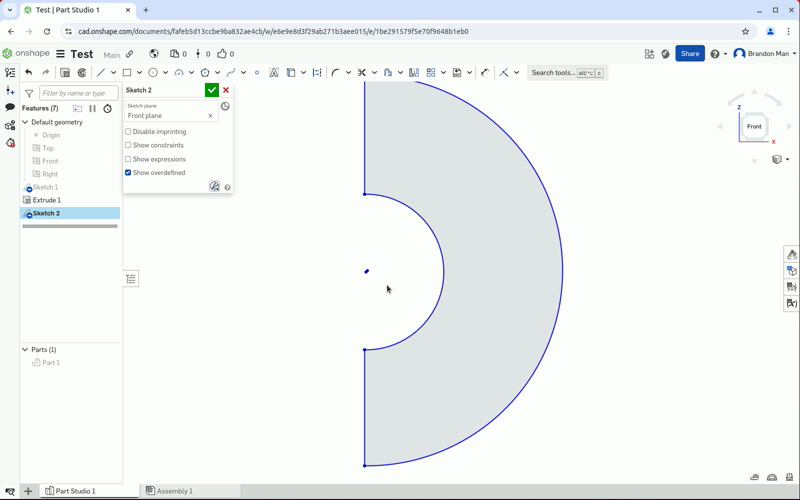
scroll(6)
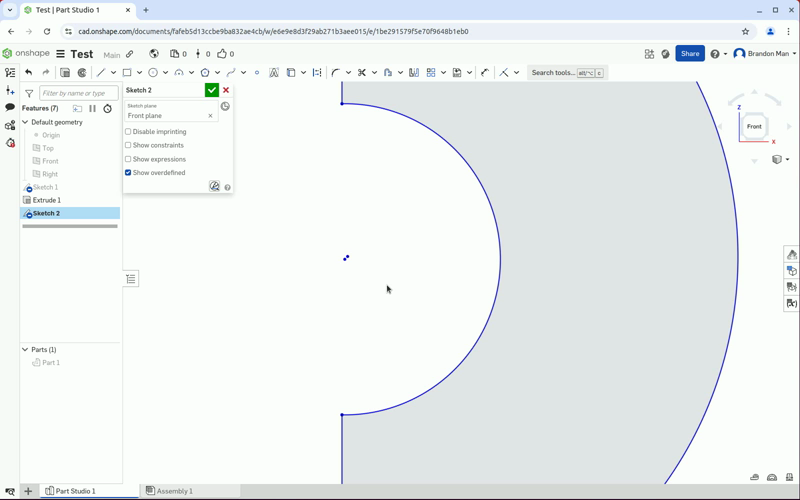
click(387, 284)
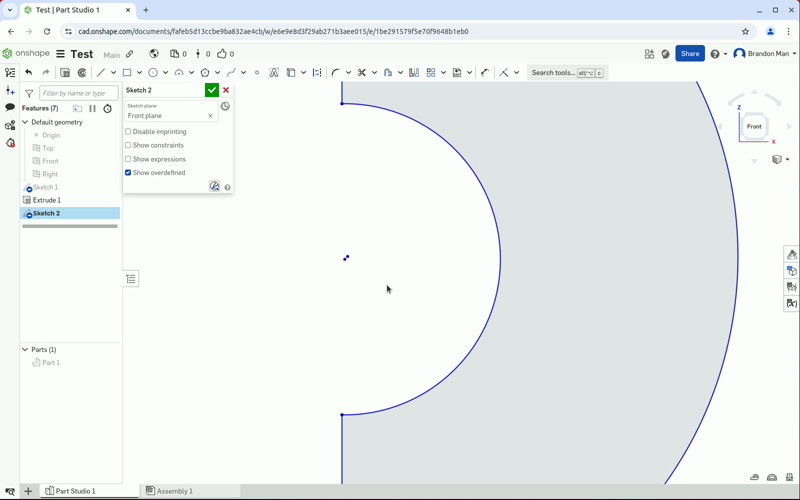
scroll(-6)
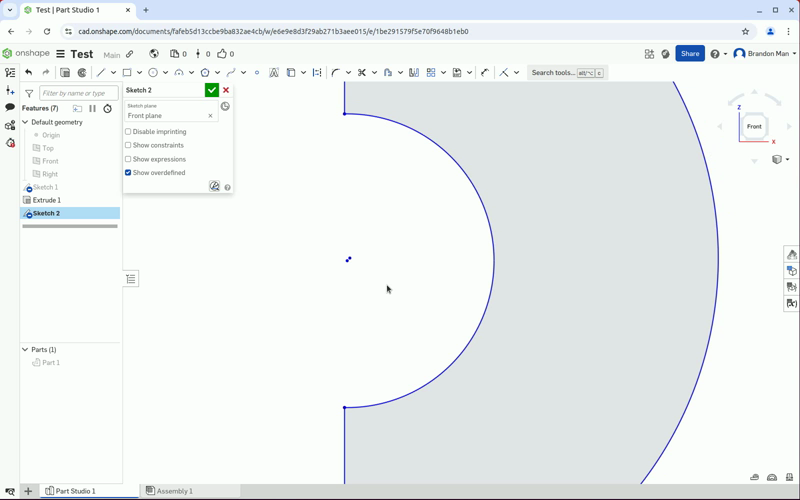
scroll(-6)
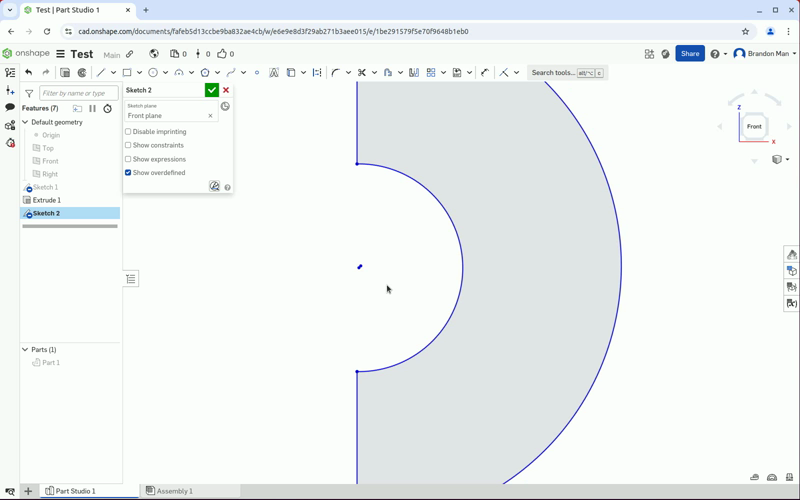
scroll(-6)
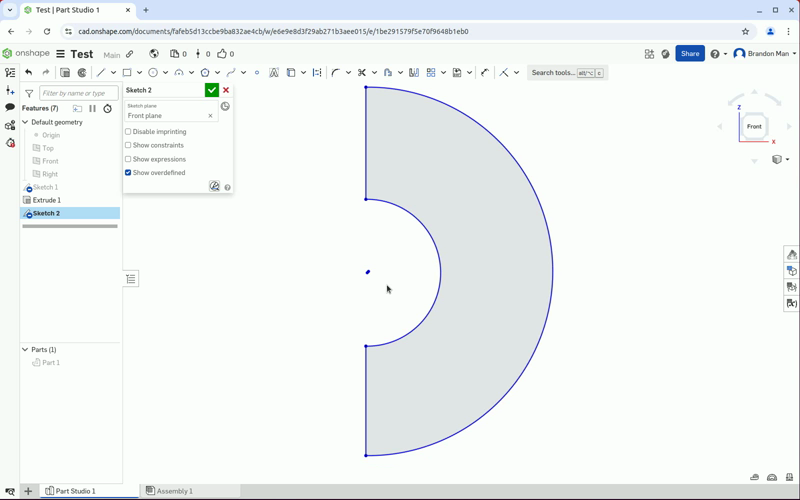
scroll(-6)
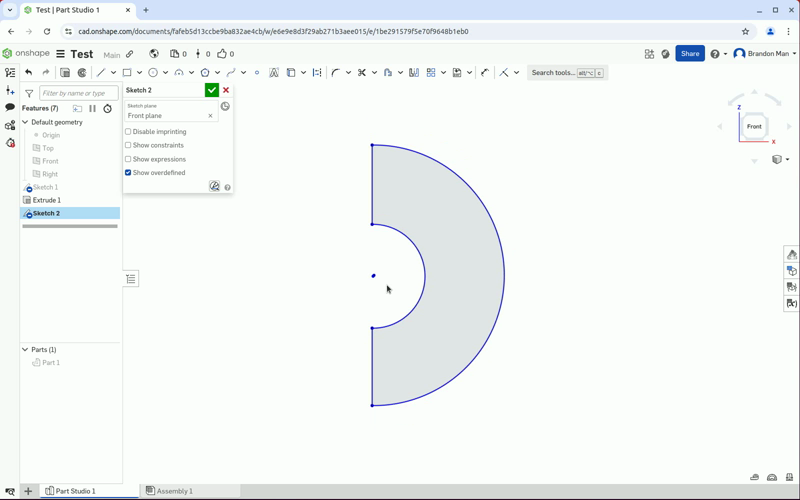
scroll(-6)
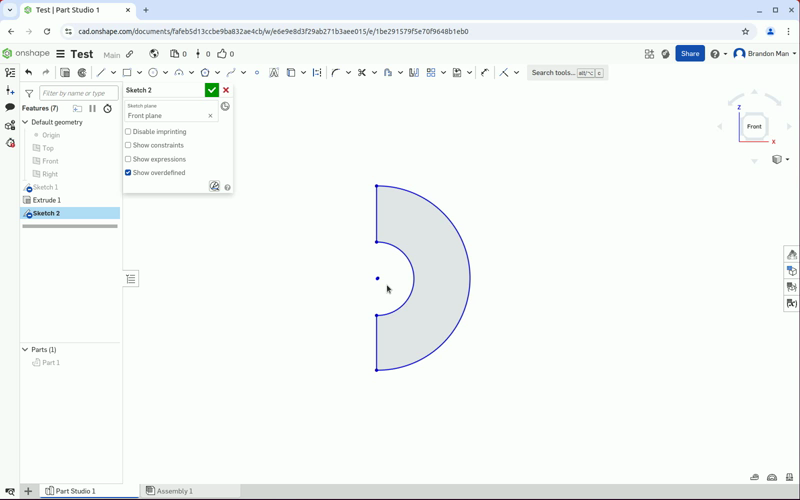
scroll(-6)
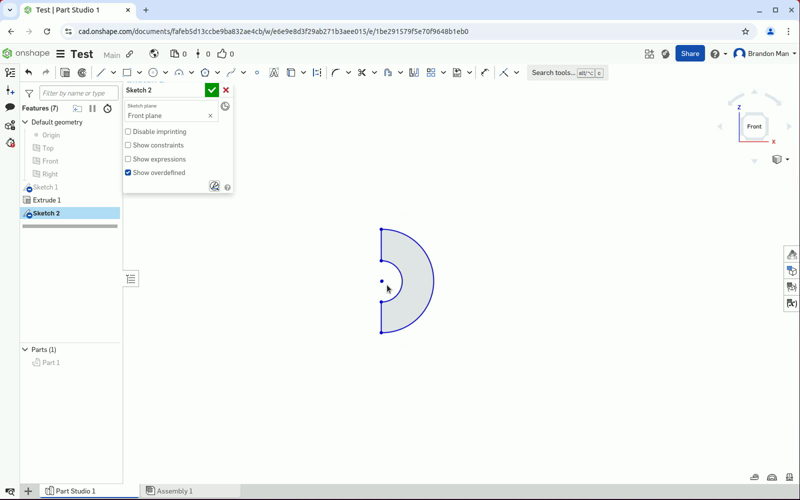
scroll(-6)
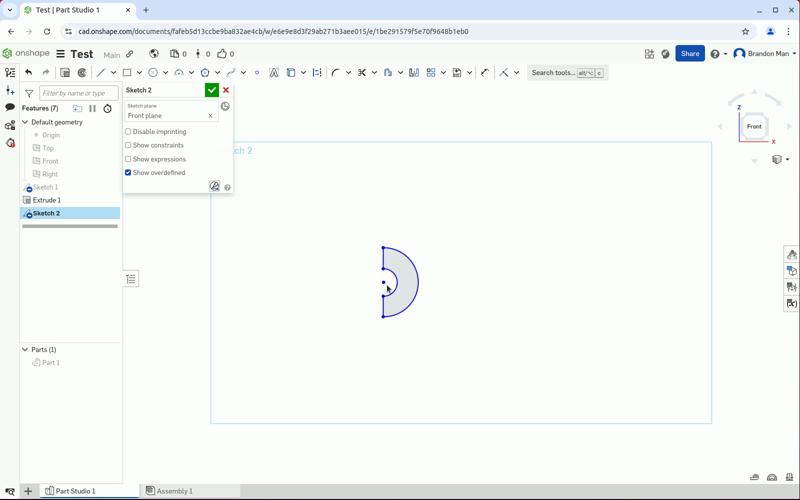
mouse_move(73, 352)
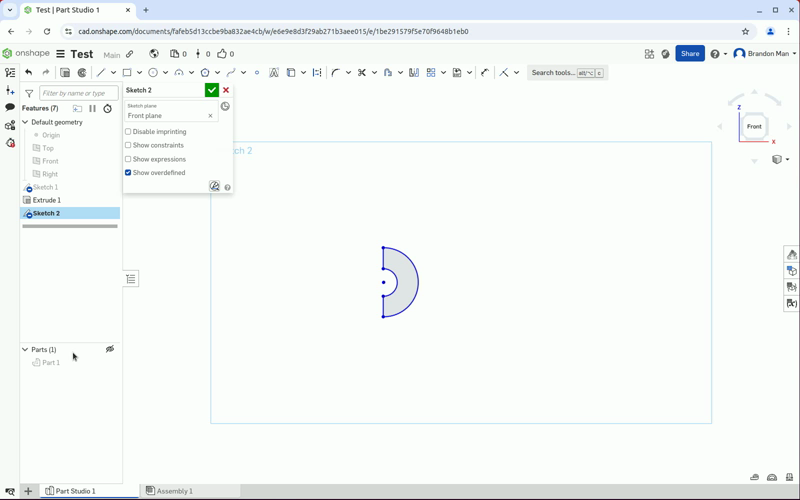
key(shift+y)
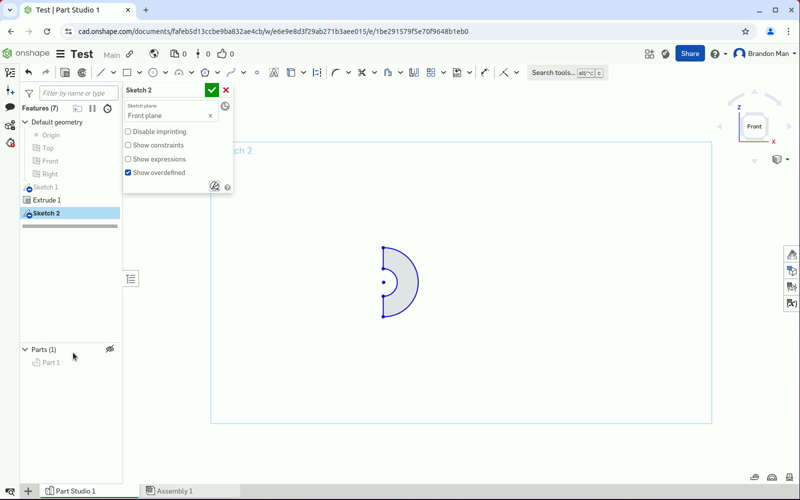
key(shift+e)
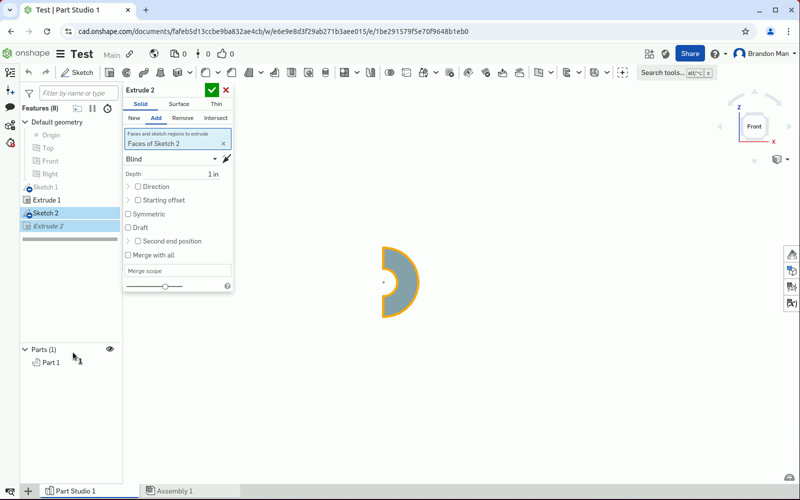
mouse_move(143, 106)
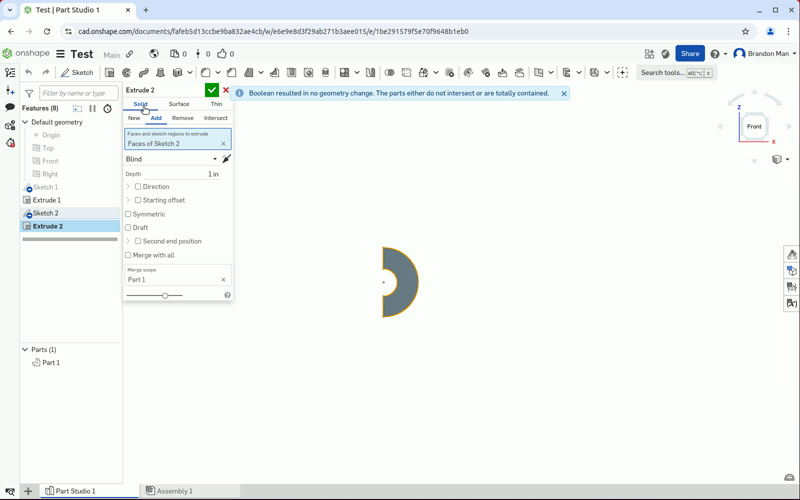
click(143, 106)
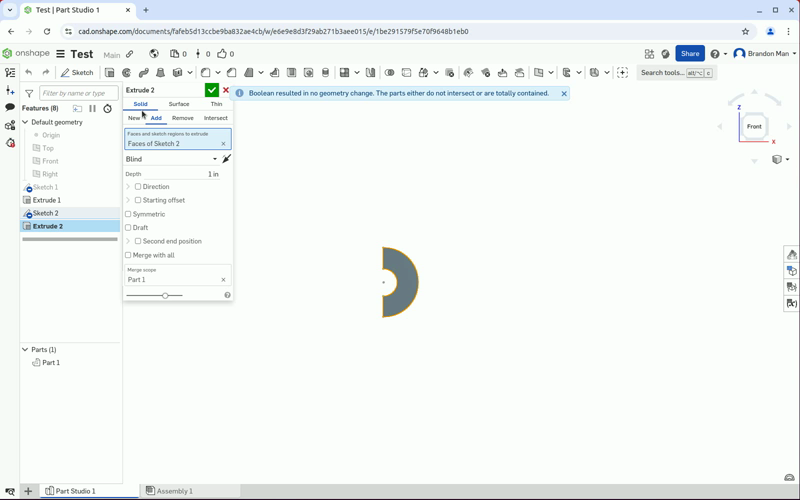
mouse_move(137, 120)
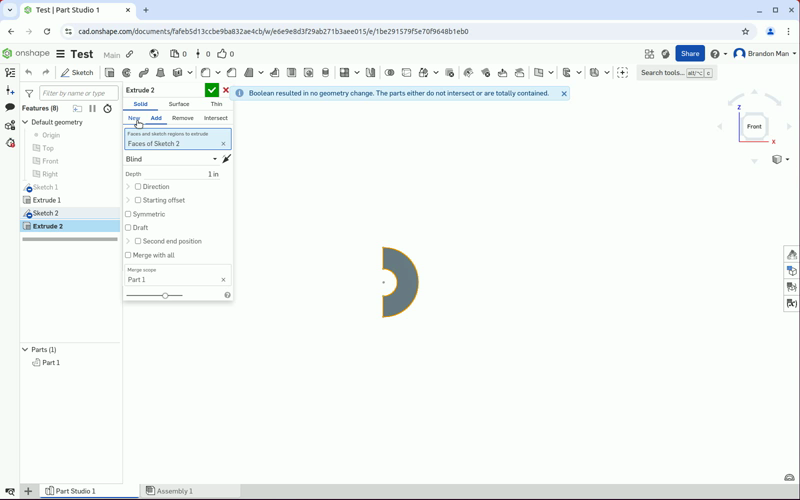
click(137, 120)
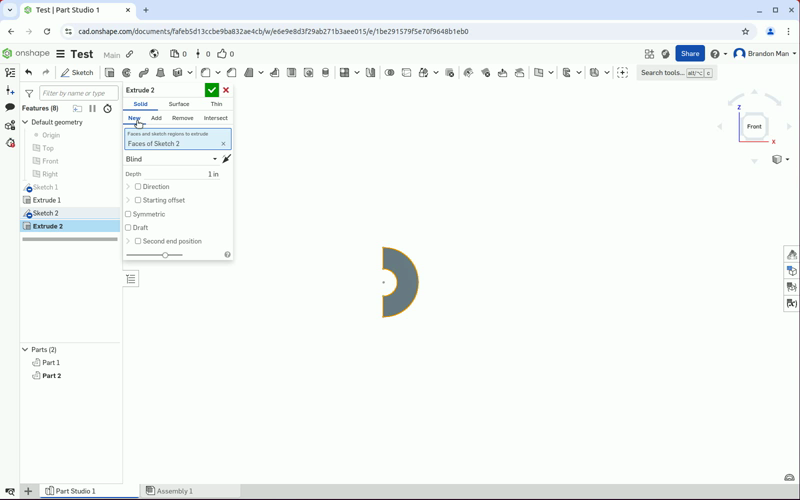
key(tab, 4)
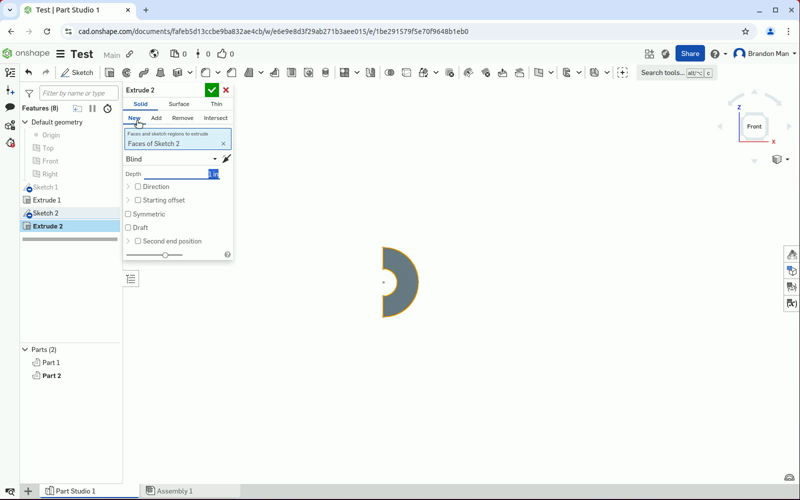
text(10.832)
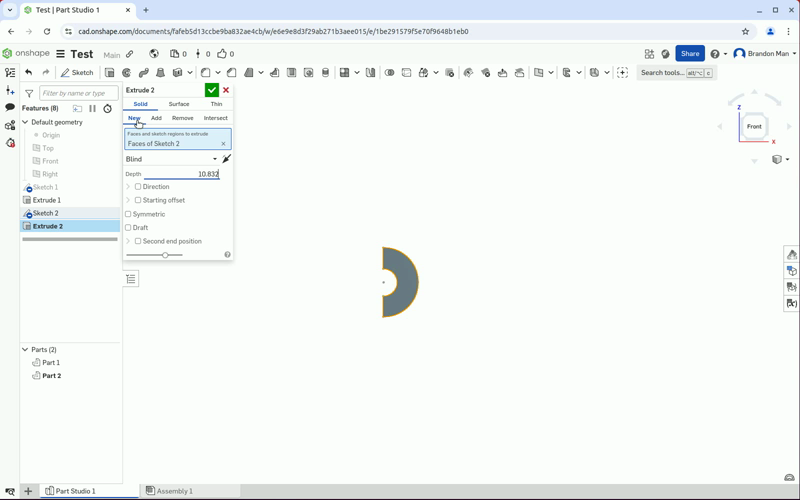
key(enter)
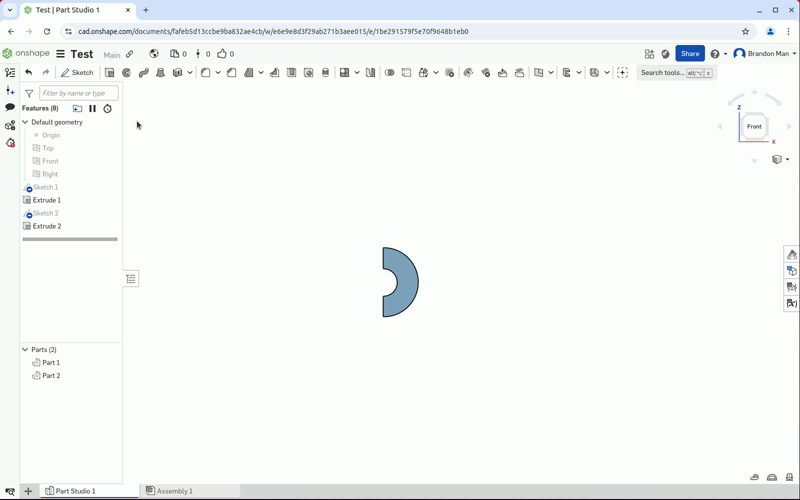
key(shift+h)
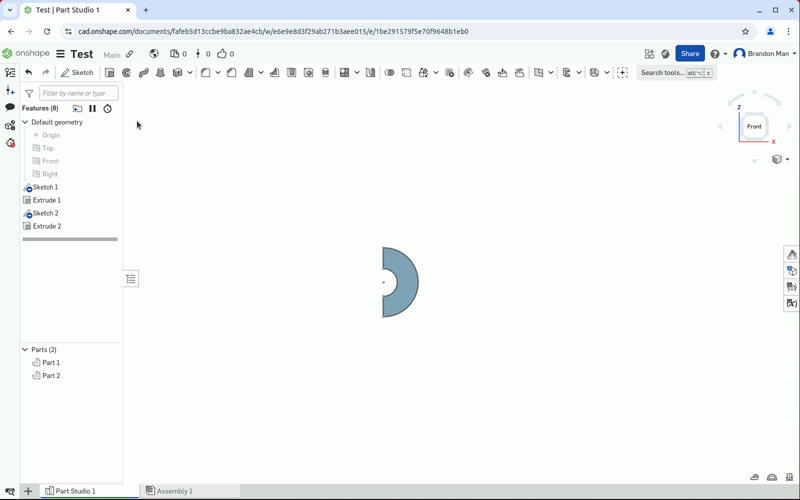
key(shift+h)
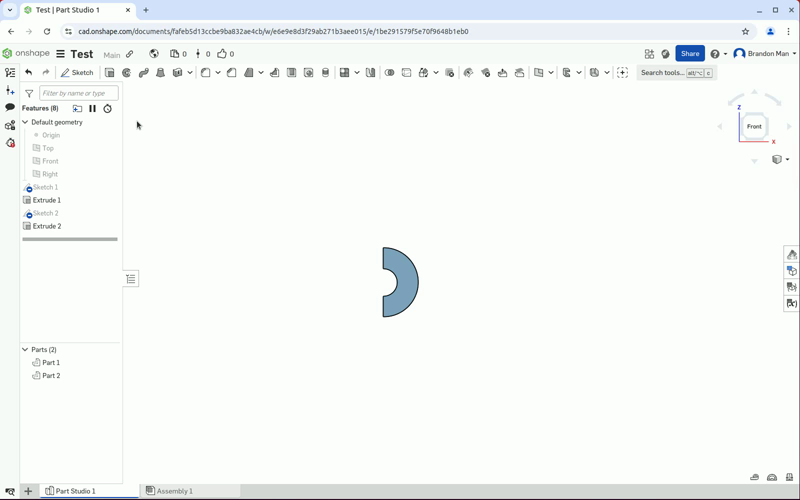
mouse_move(73, 189)
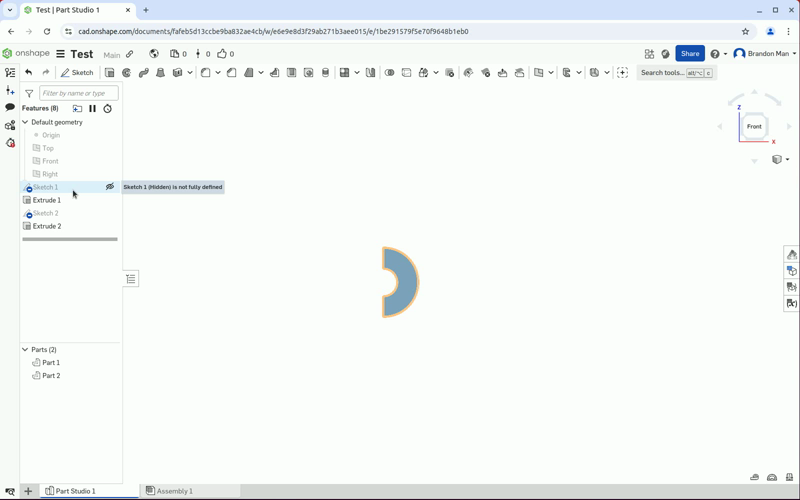
click(73, 189)
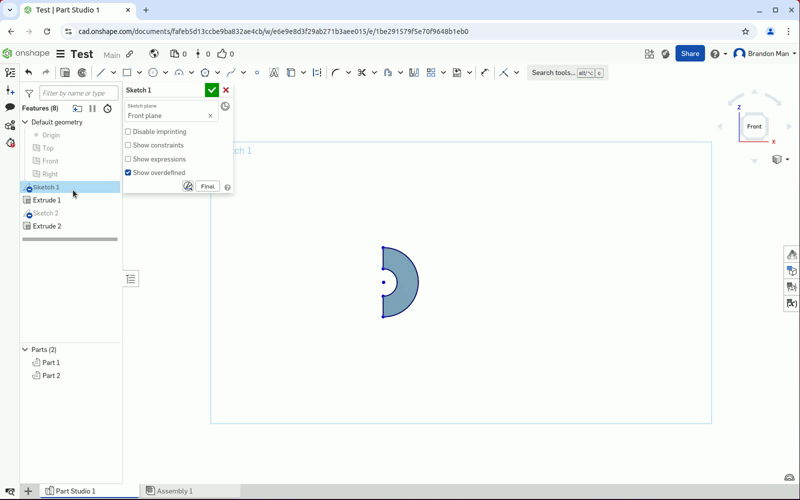
mouse_move(229, 92)
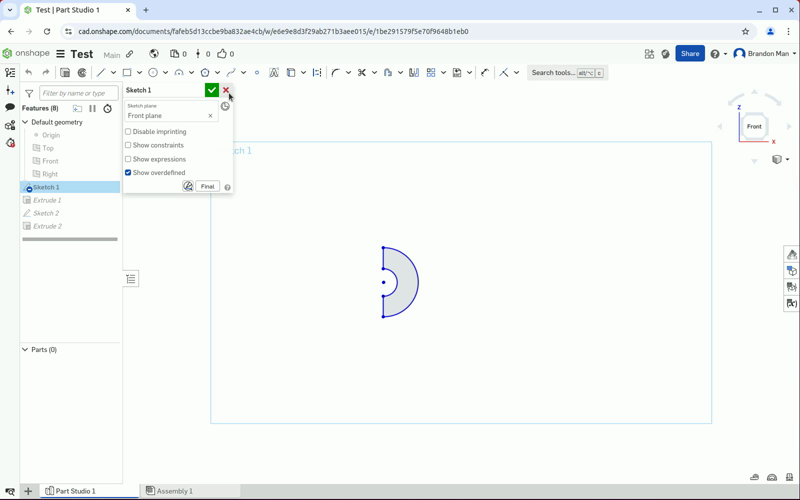
click(229, 92)
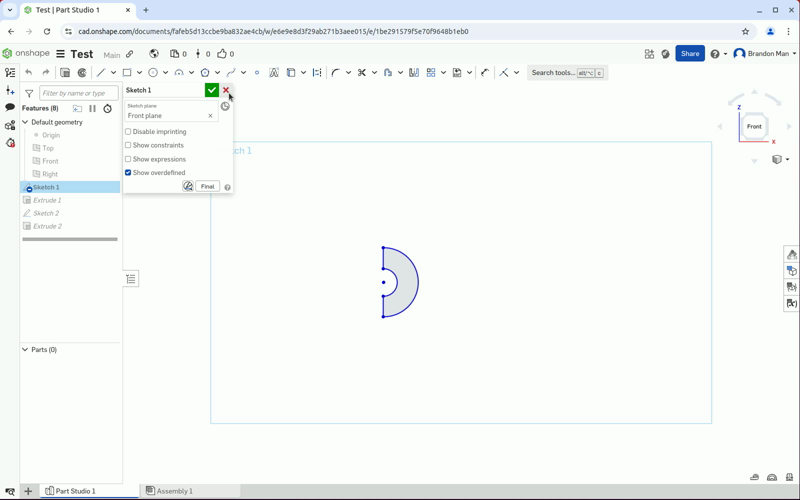
key(shift+s)
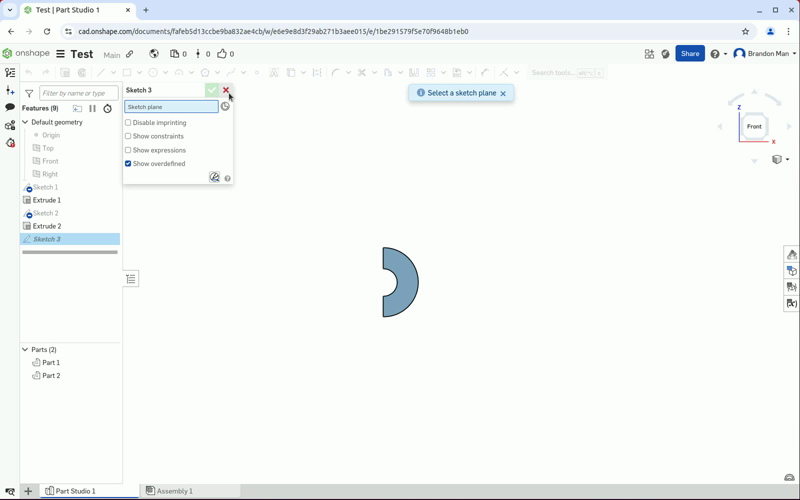
mouse_move(73, 163)
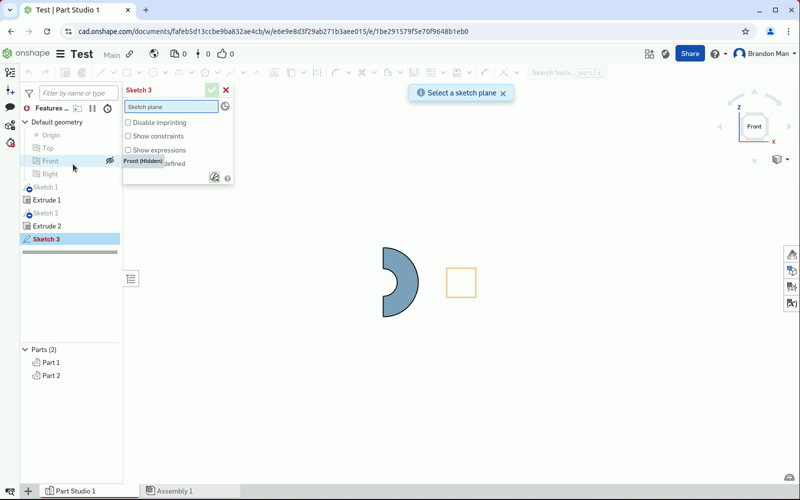
click(73, 163)
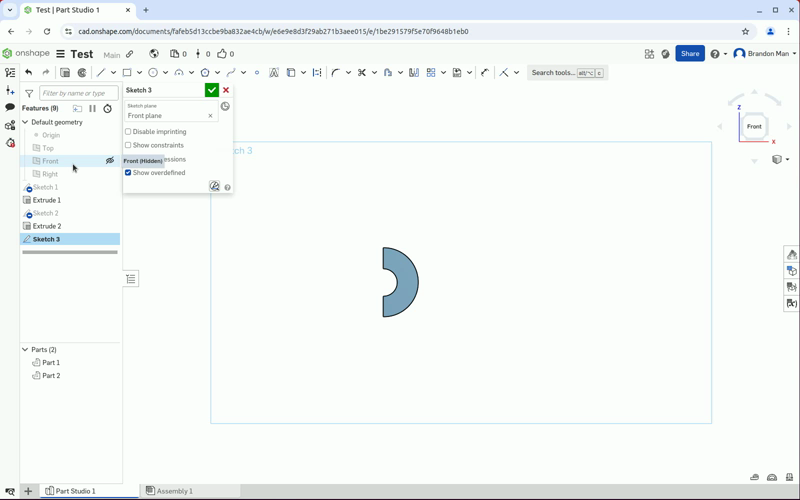
mouse_move(73, 352)
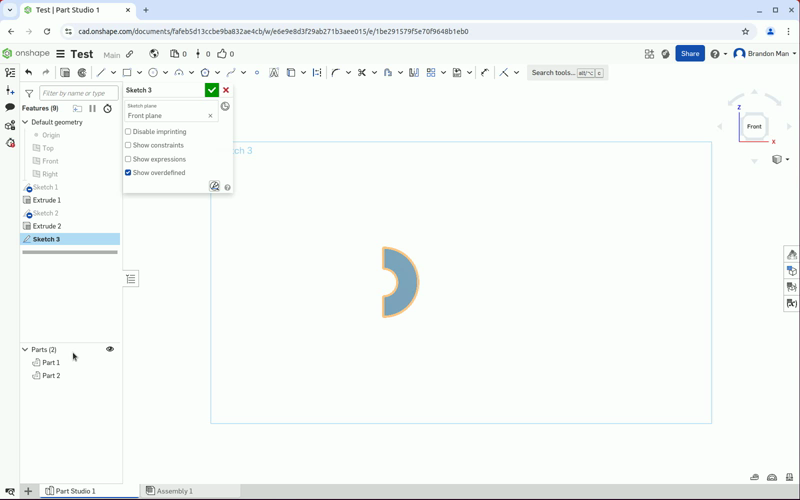
key(y)
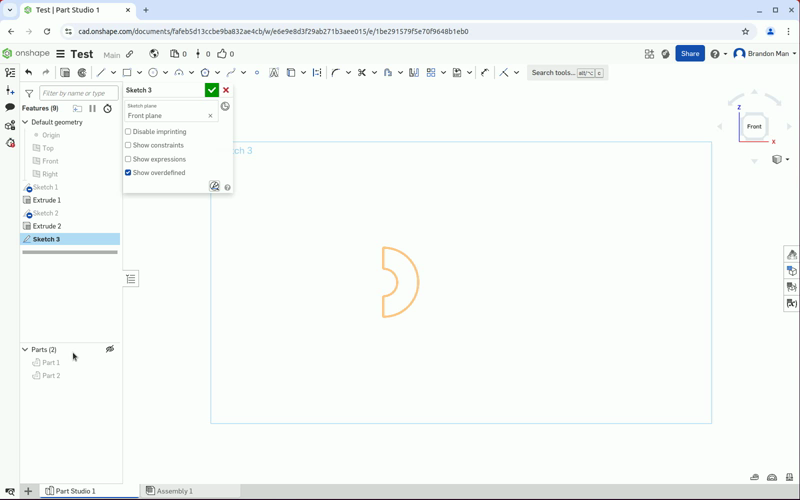
key(l)
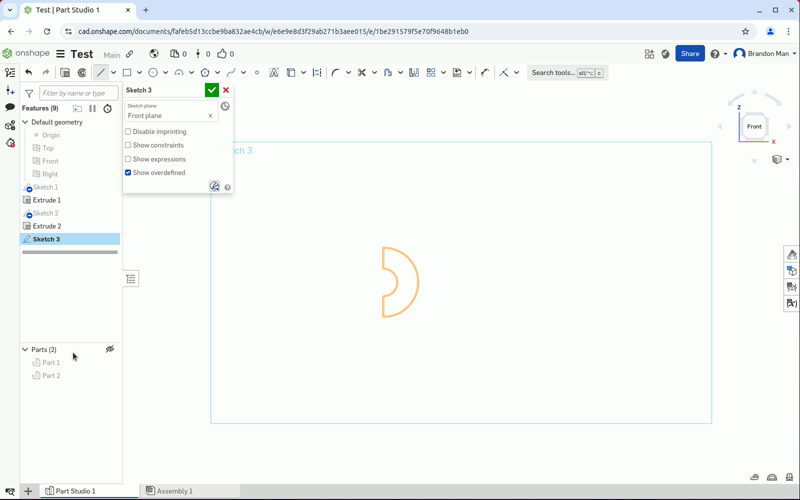
key_down(shift)
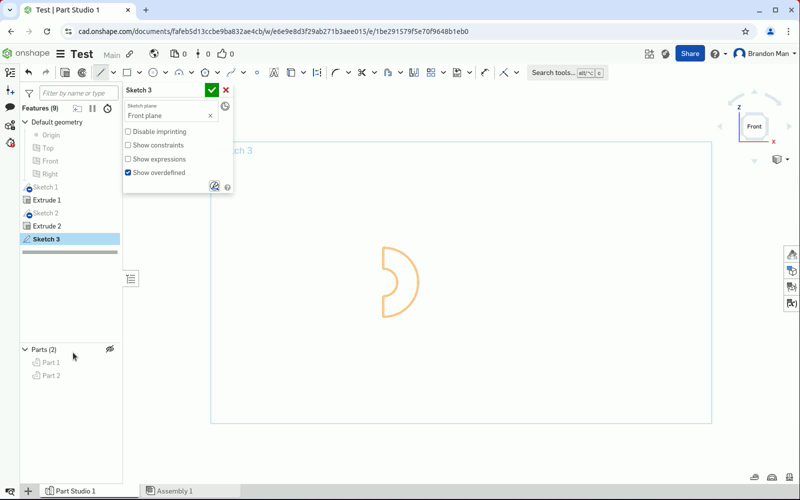
mouse_move(383, 316)
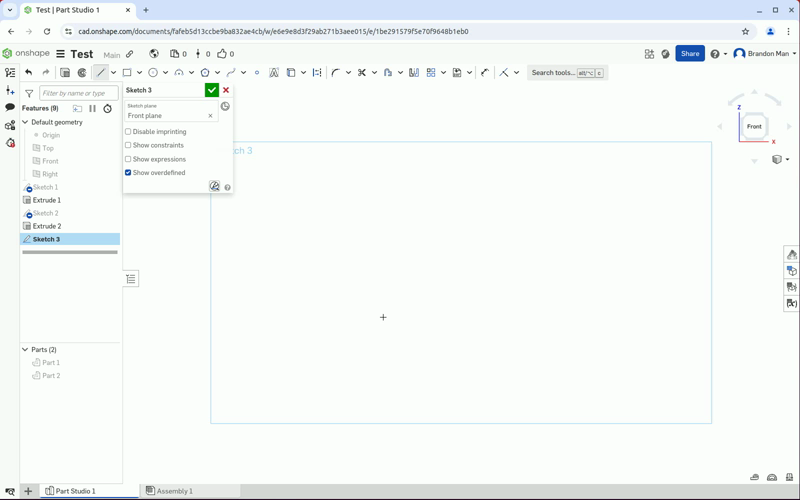
click(383, 316)
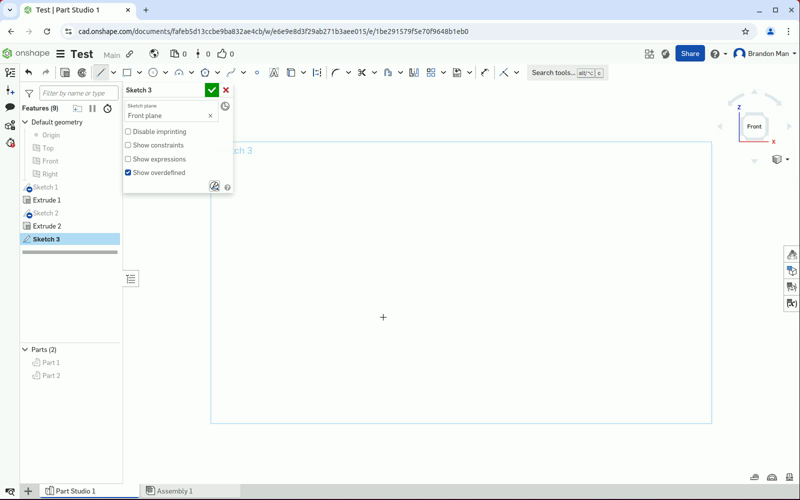
key_up(shift)
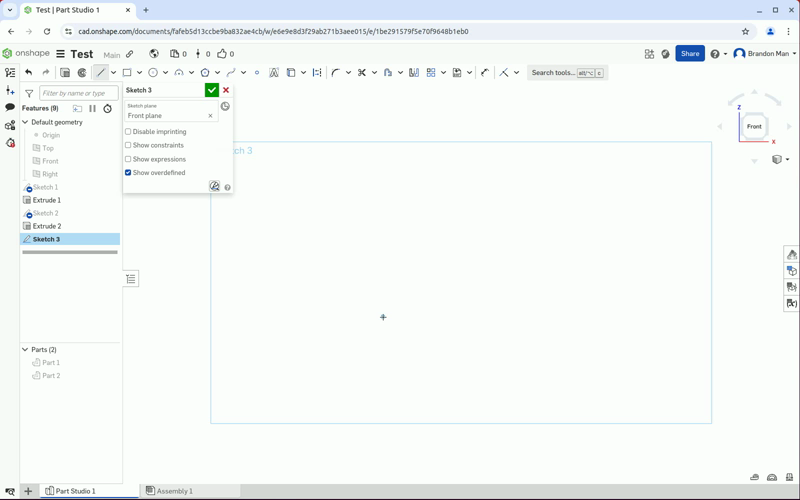
key_down(shift)
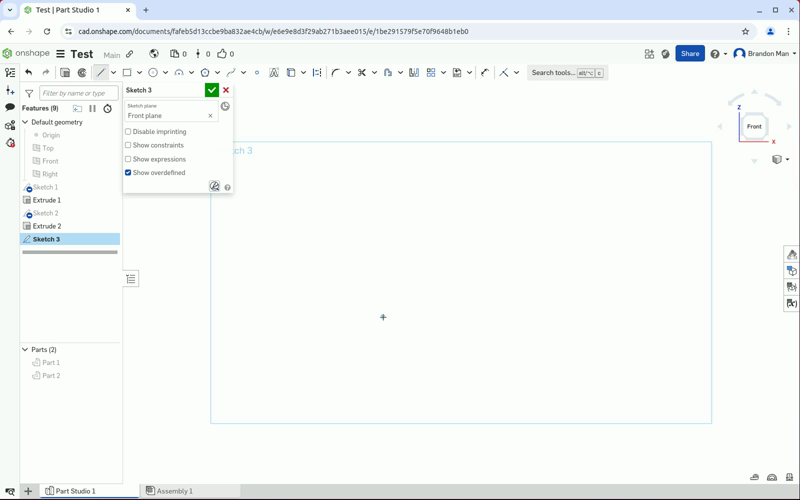
mouse_move(498, 317)
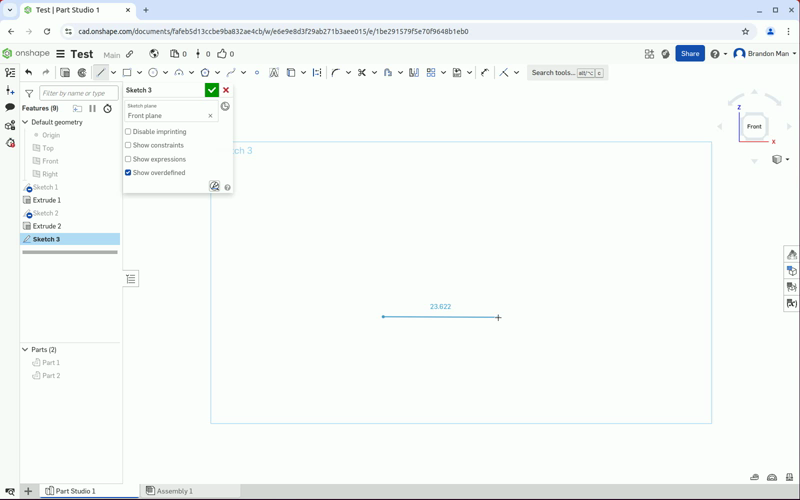
click(498, 317)
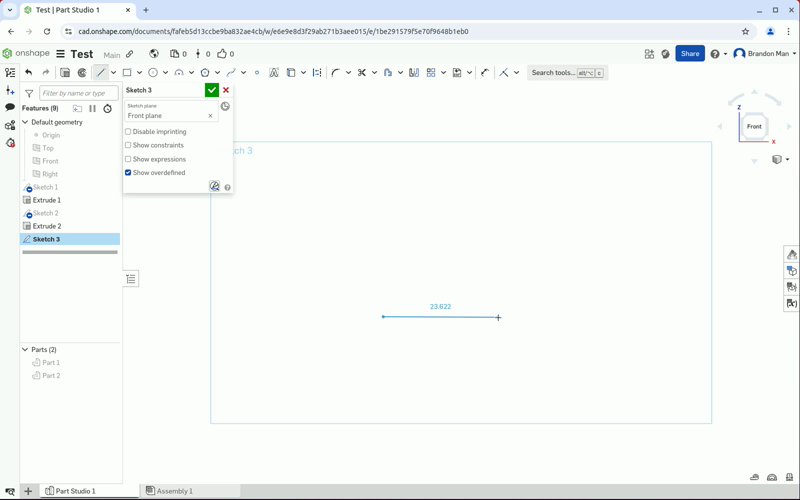
key_up(shift)
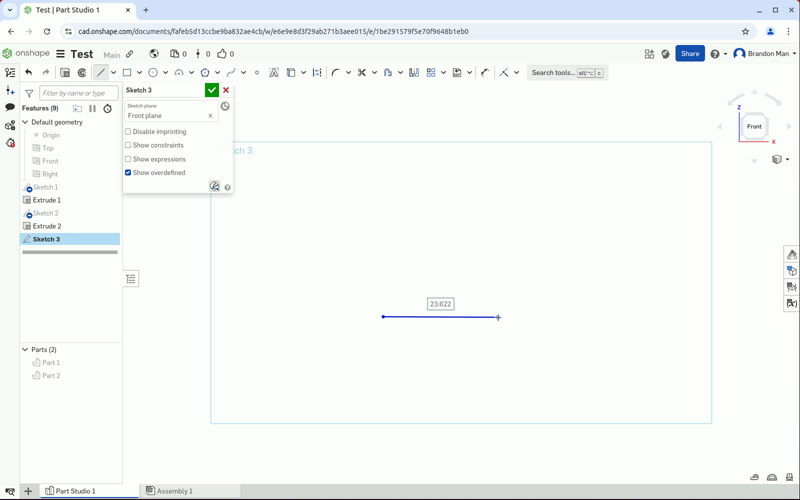
key_down(shift)
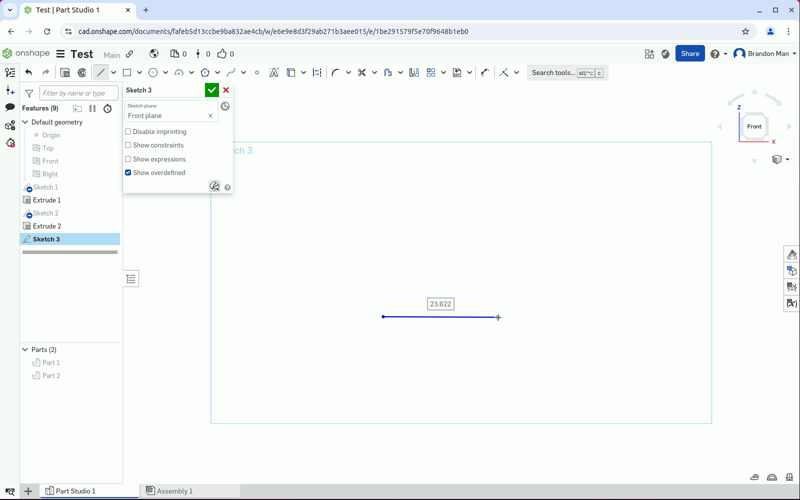
mouse_move(528, 317)
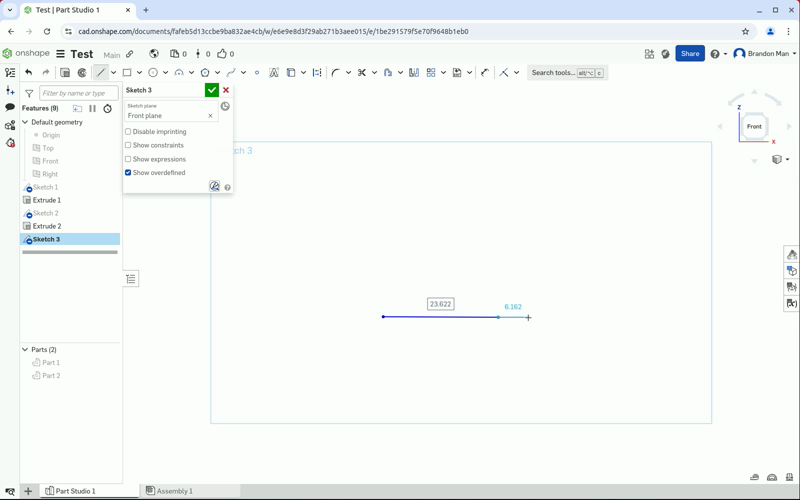
mouse_move(498, 282)
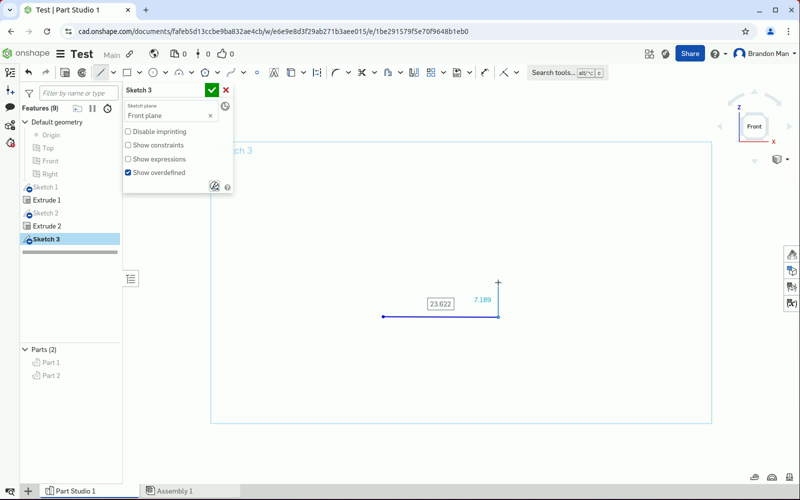
click(498, 282)
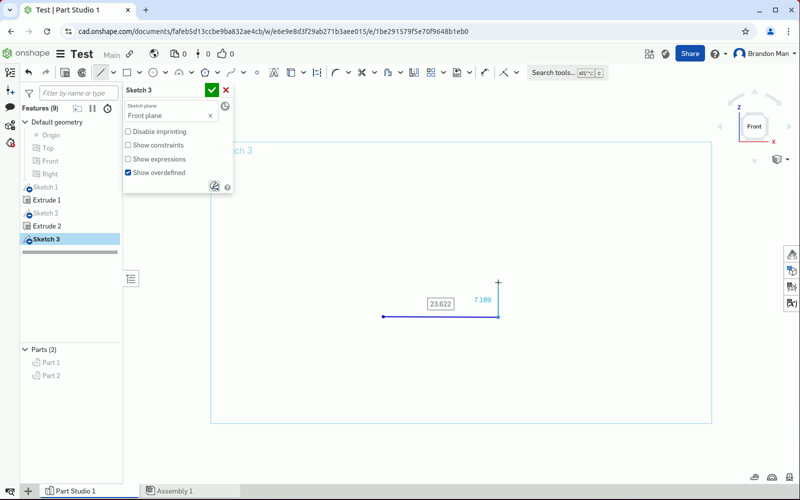
key_up(shift)
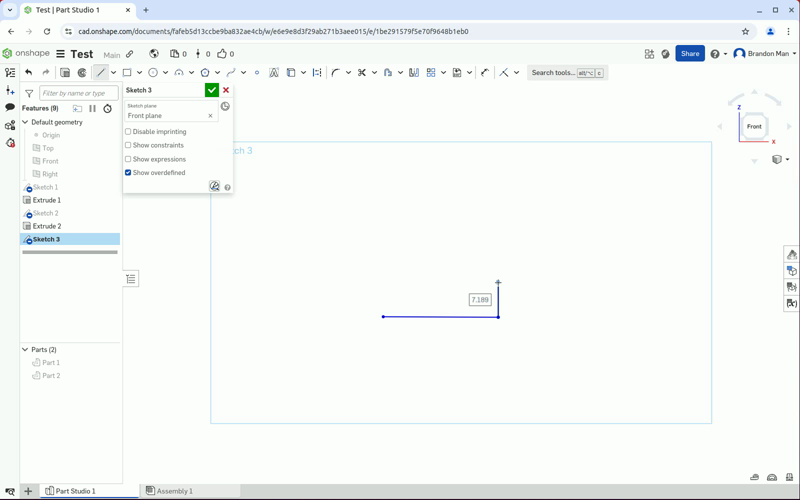
key(esc)
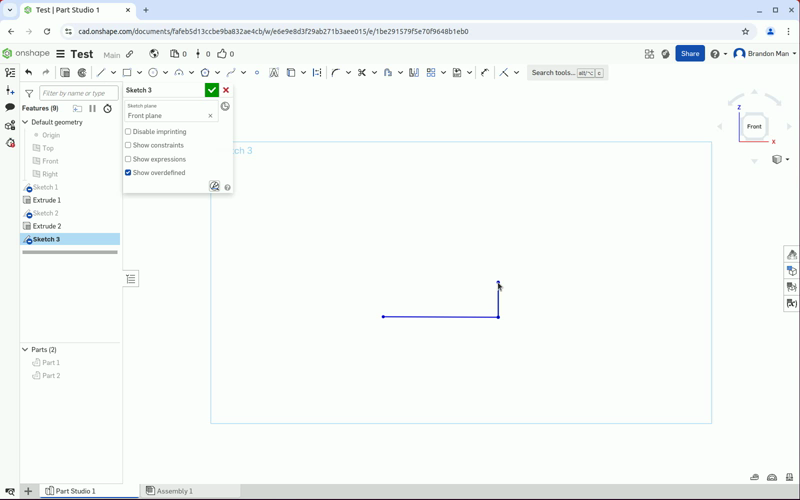
key(a)
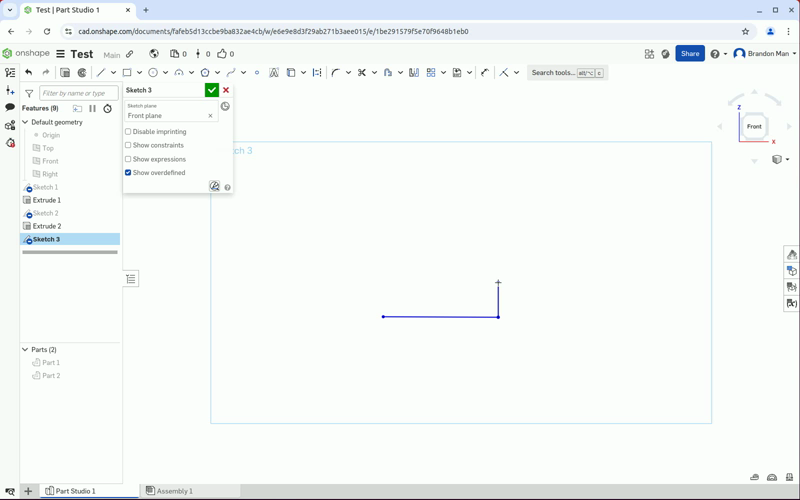
mouse_move(498, 282)
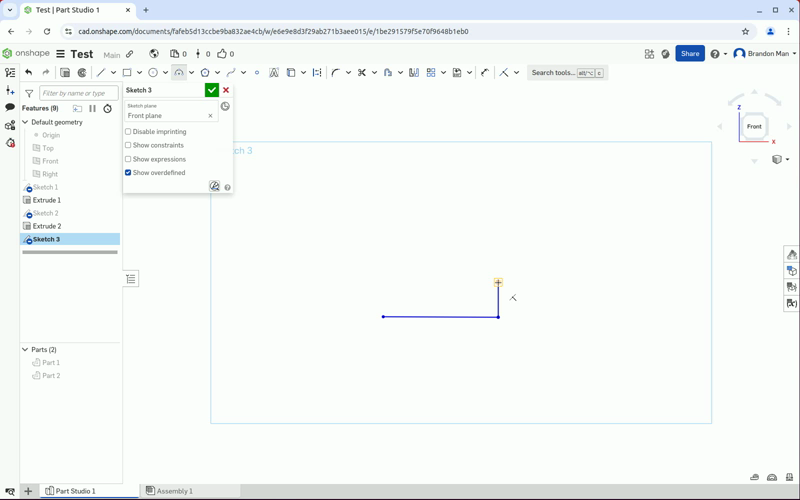
click(498, 282)
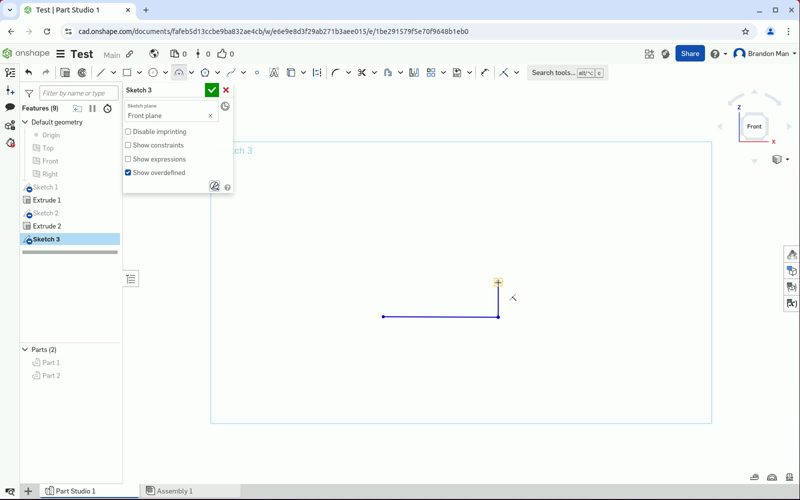
key_down(shift)
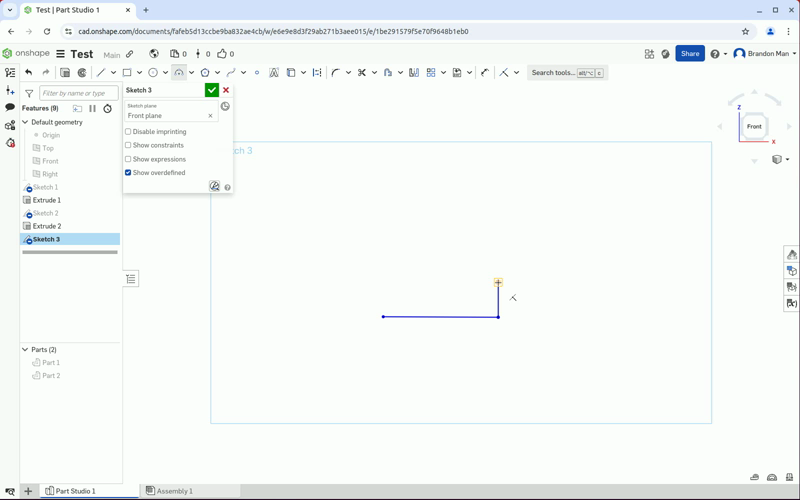
mouse_move(463, 246)
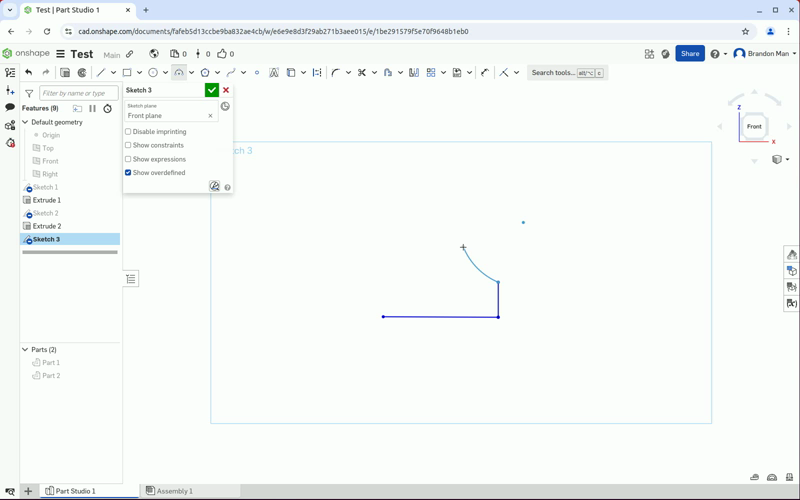
click(463, 246)
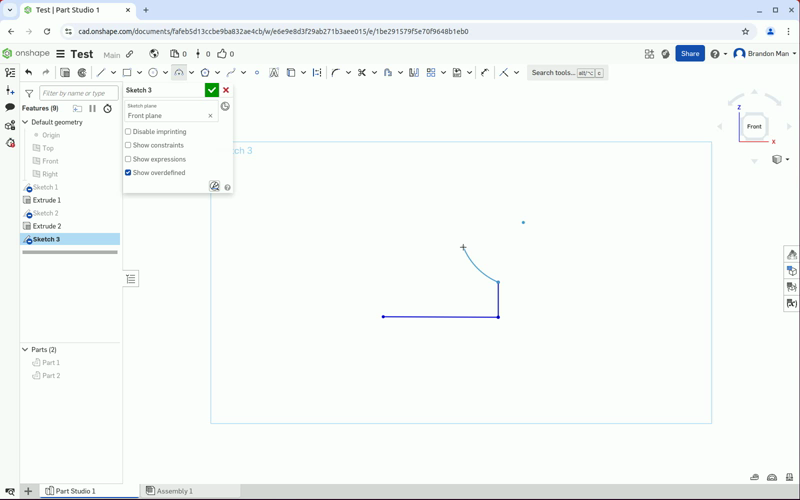
mouse_move(473, 271)
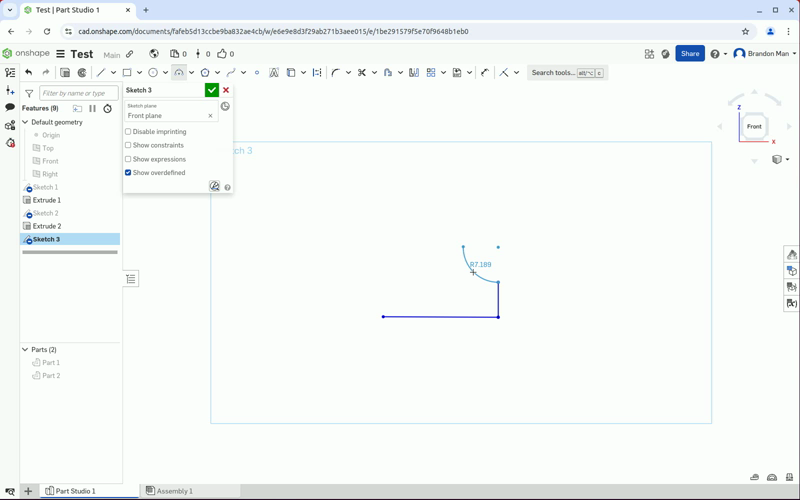
click(473, 271)
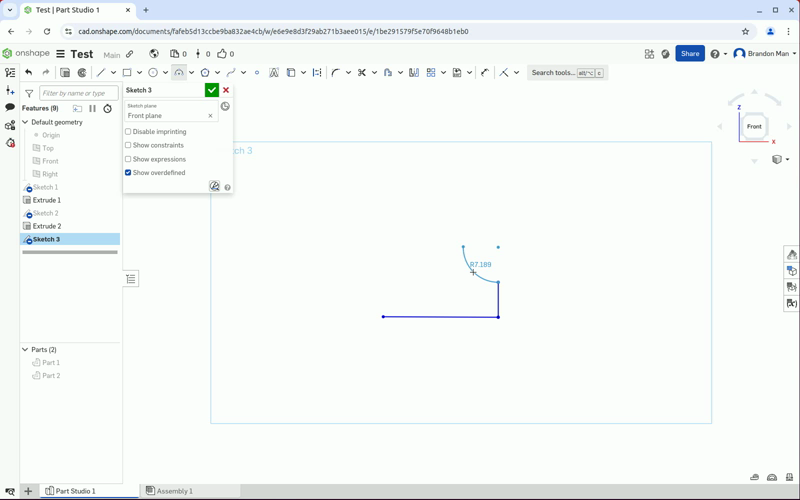
key_up(shift)
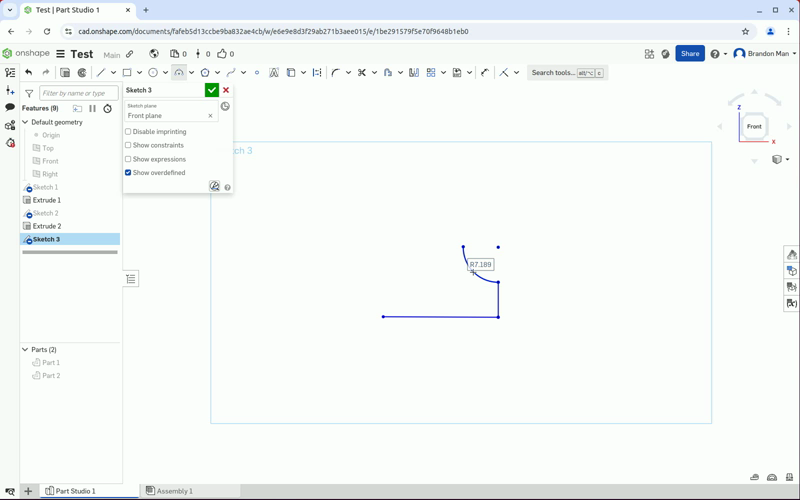
key(esc)
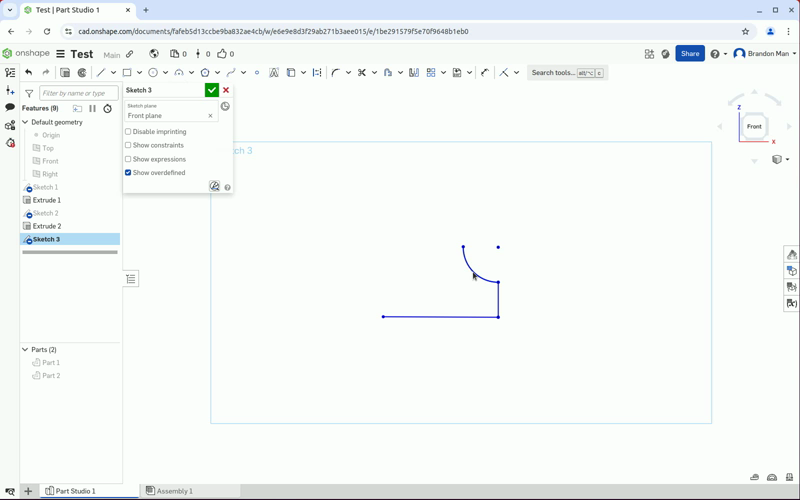
key(l)
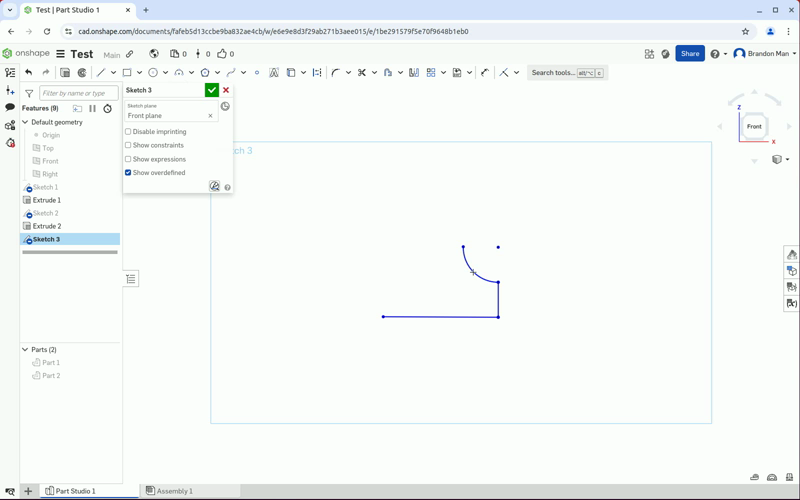
mouse_move(463, 246)
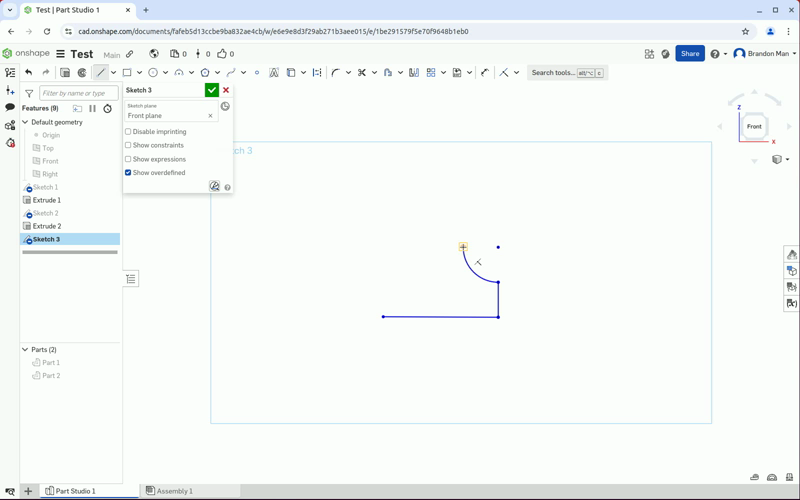
click(463, 246)
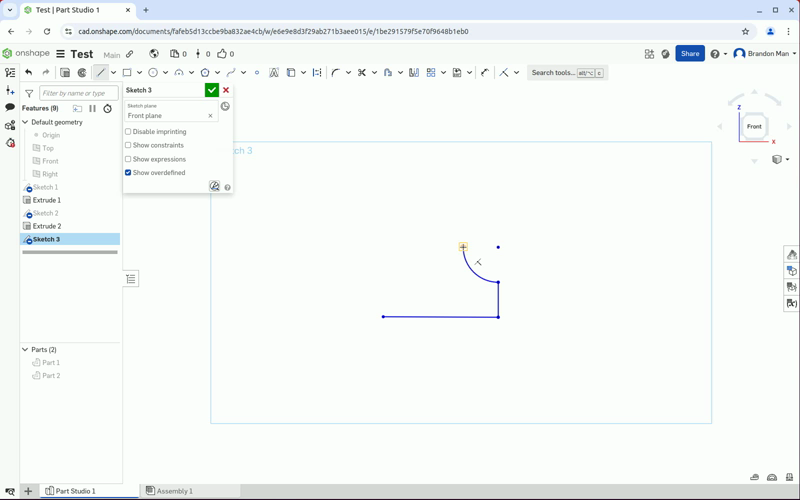
key_down(shift)
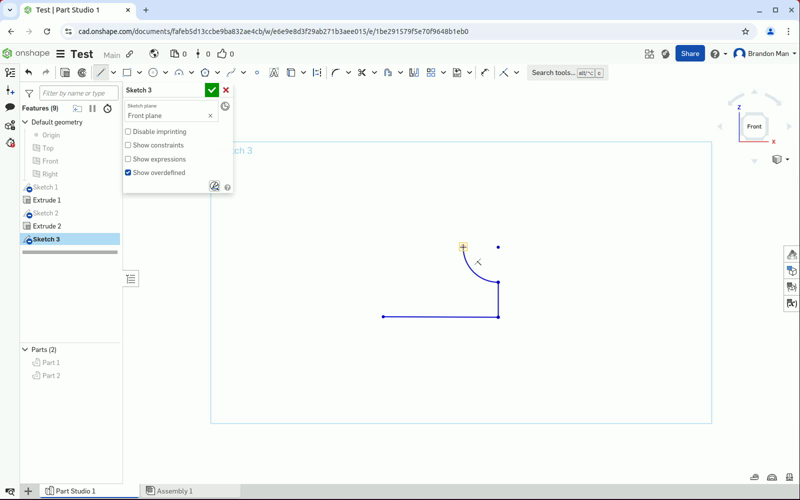
mouse_move(383, 246)
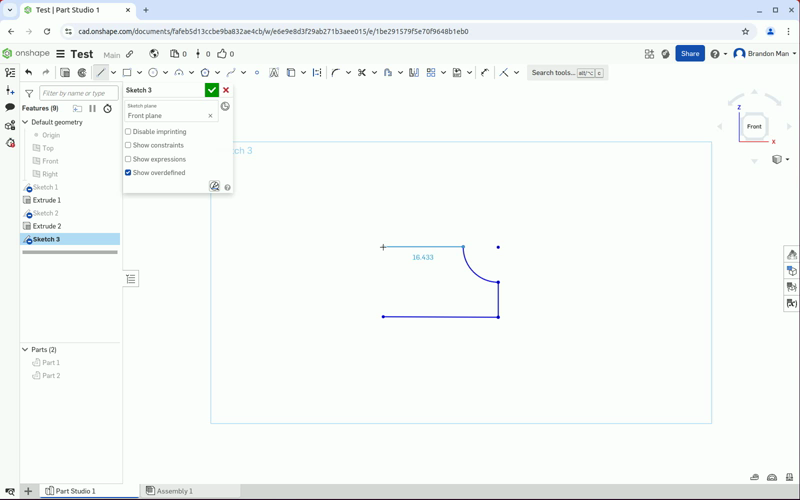
click(383, 246)
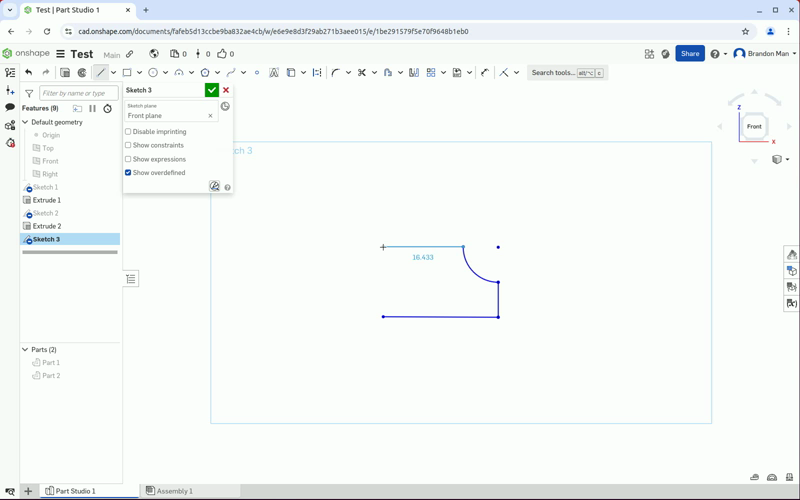
key_up(shift)
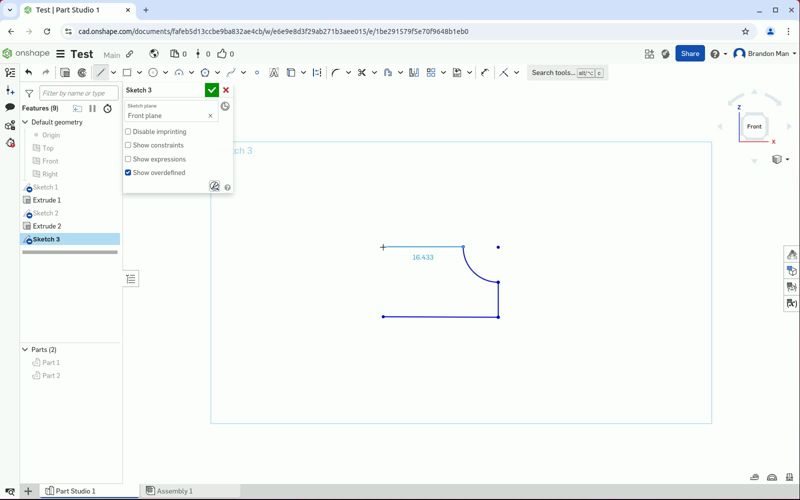
key(esc)
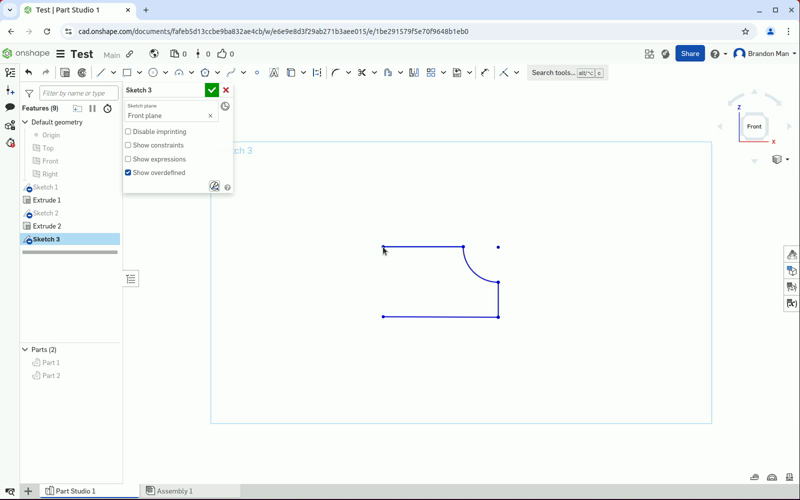
key(a)
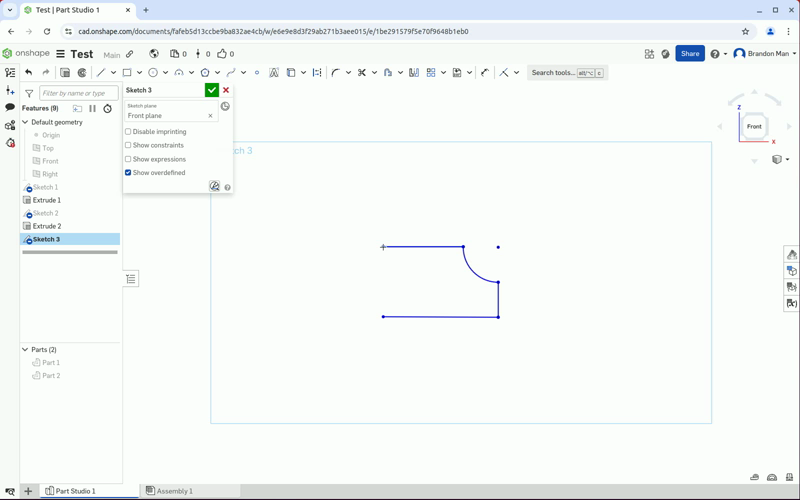
mouse_move(383, 246)
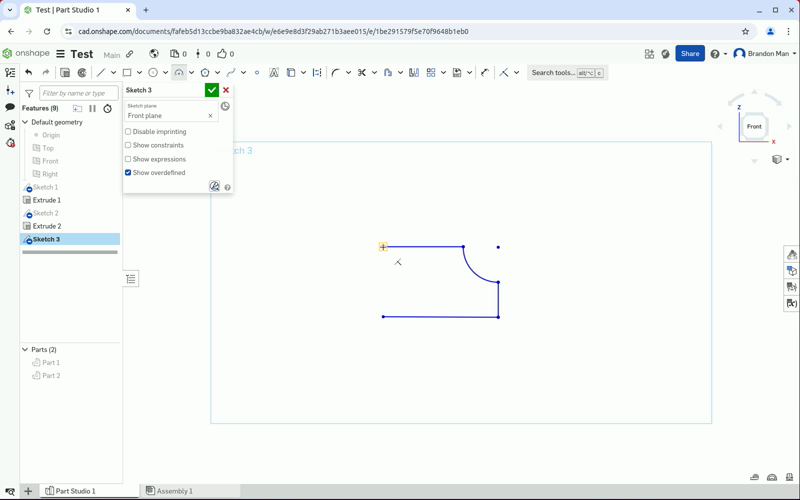
click(383, 246)
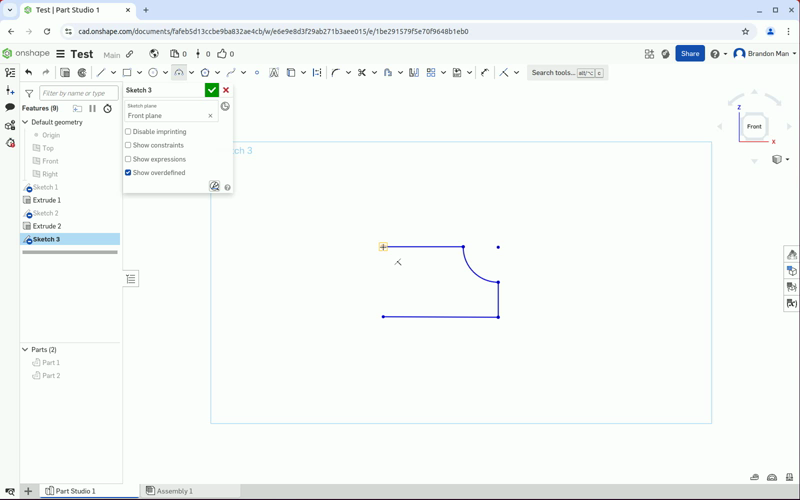
mouse_move(383, 316)
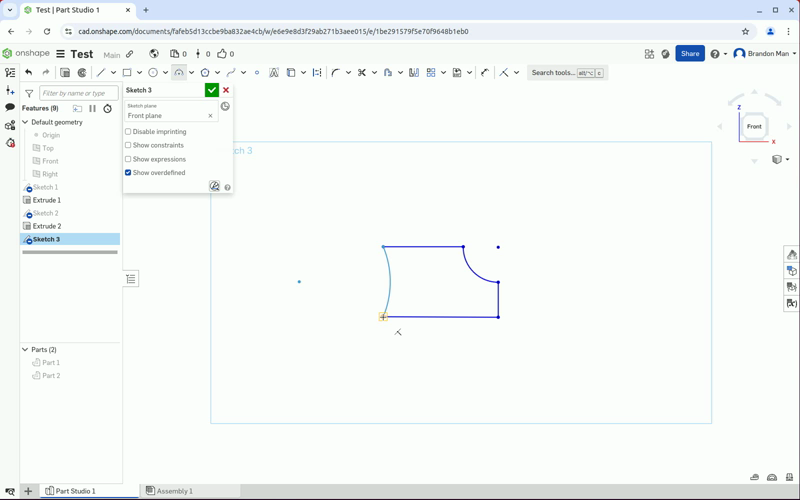
click(383, 316)
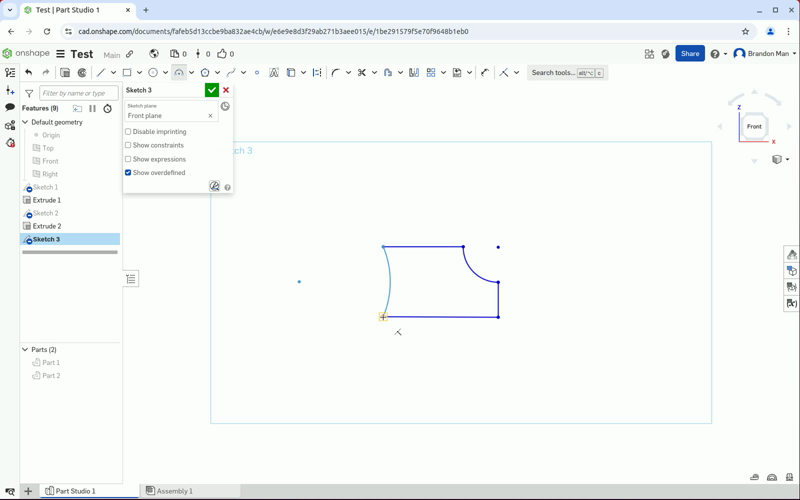
key_down(shift)
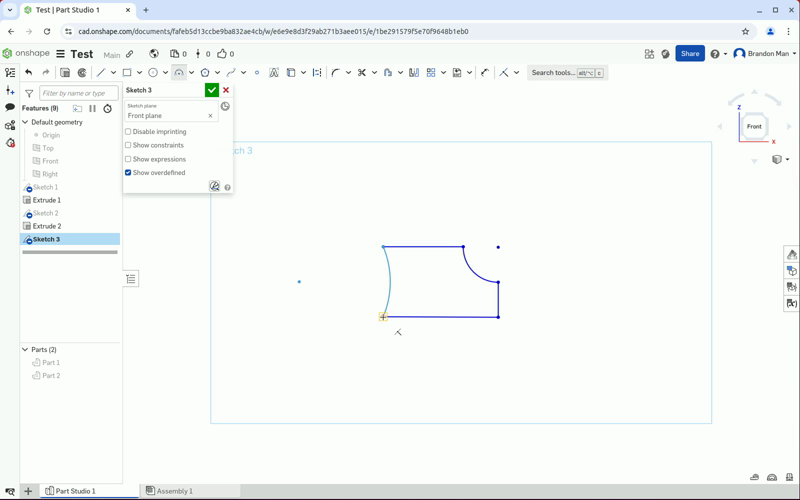
mouse_move(418, 282)
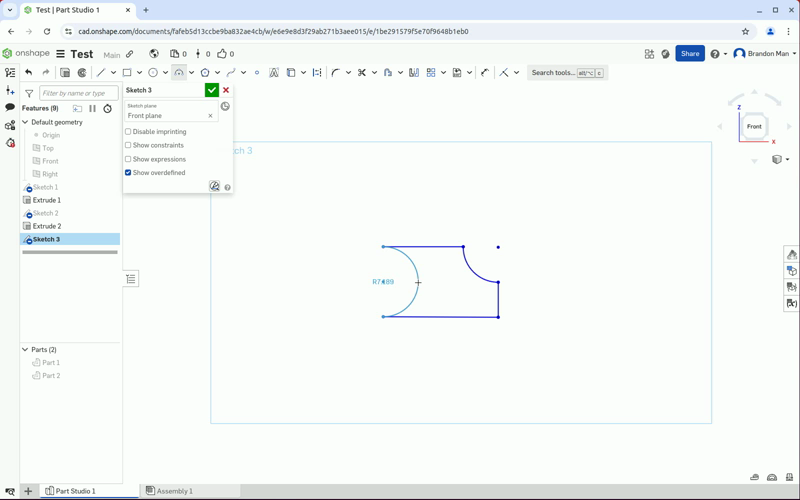
click(418, 282)
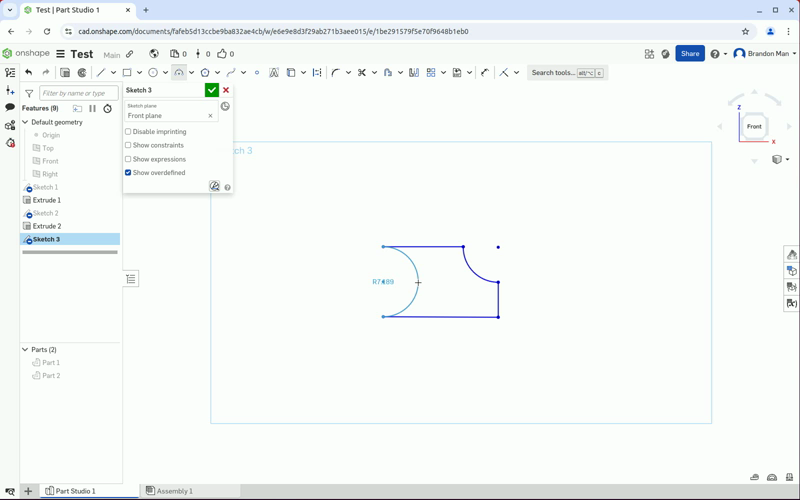
key_up(shift)
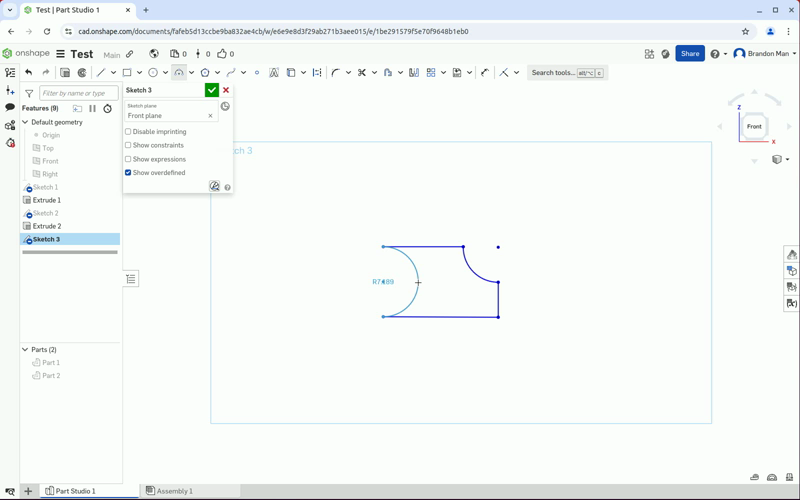
key(esc)
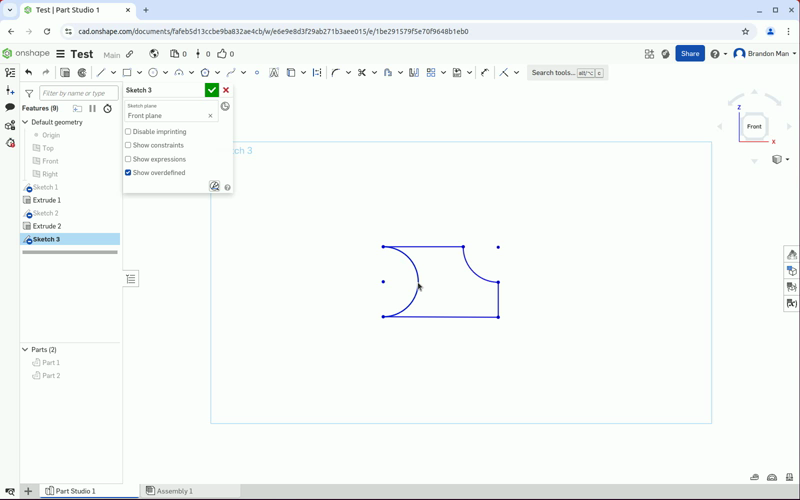
mouse_move(456, 292)
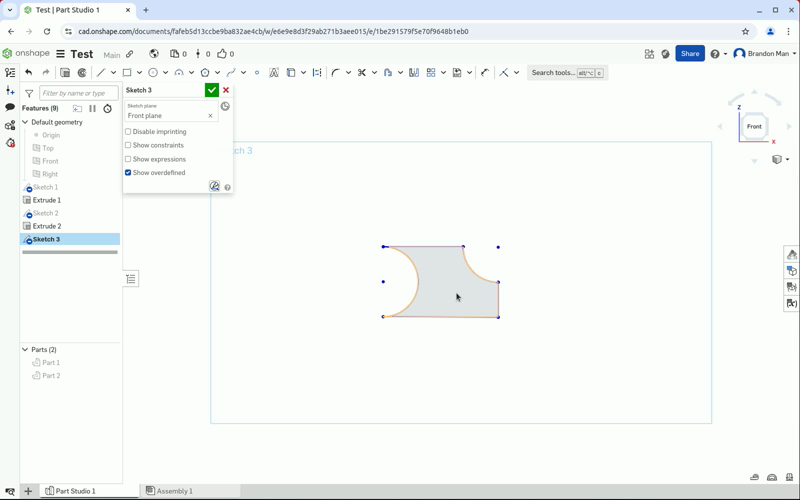
scroll(6)
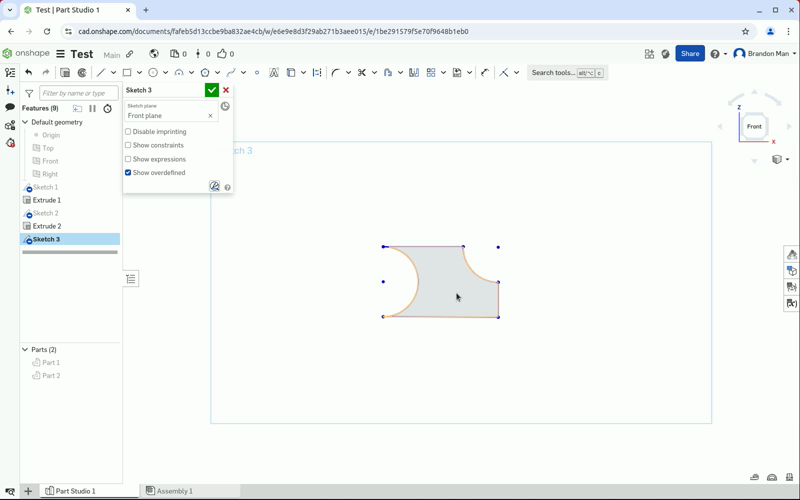
scroll(6)
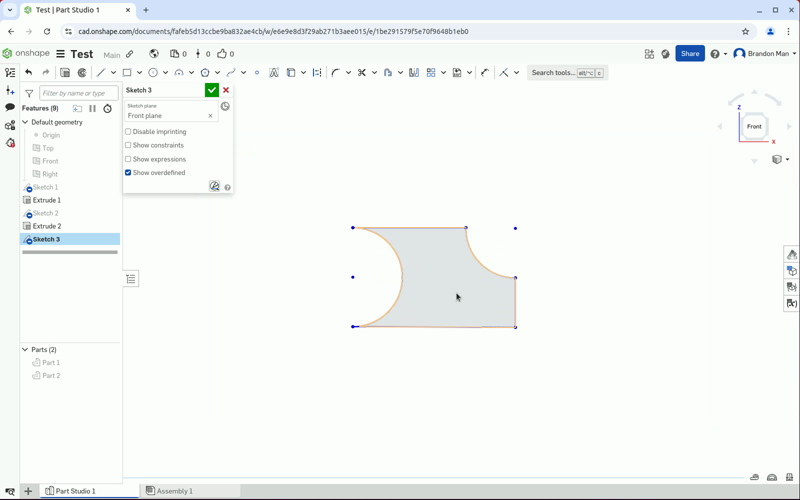
scroll(6)
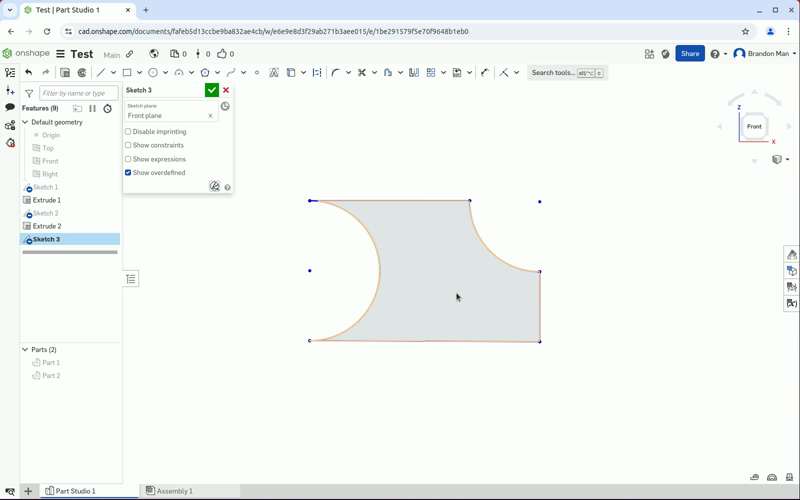
scroll(6)
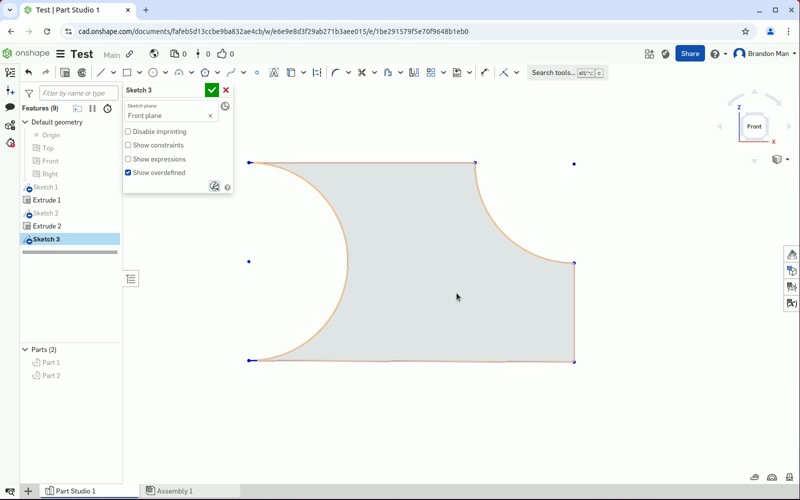
scroll(6)
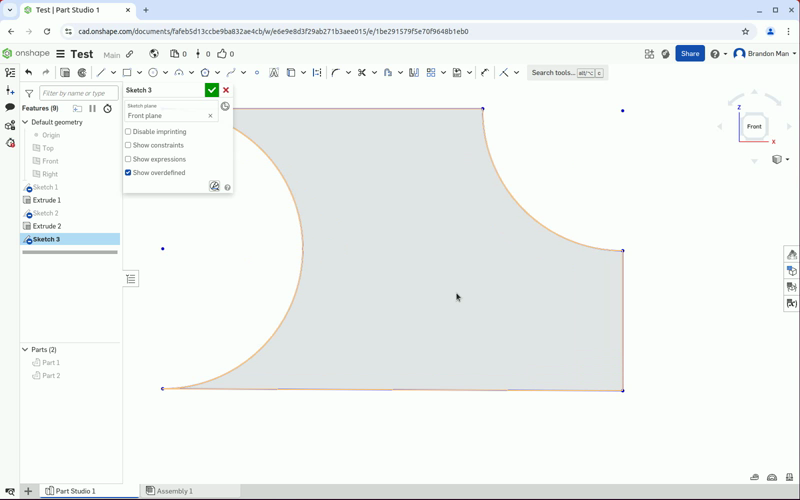
scroll(6)
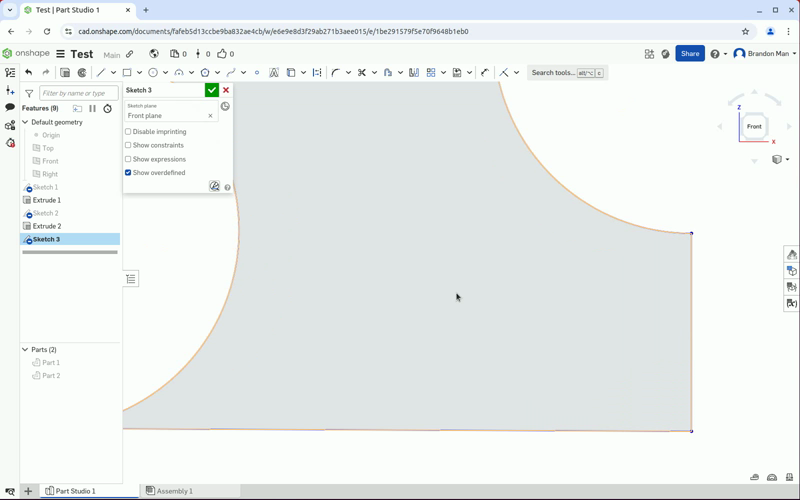
scroll(6)
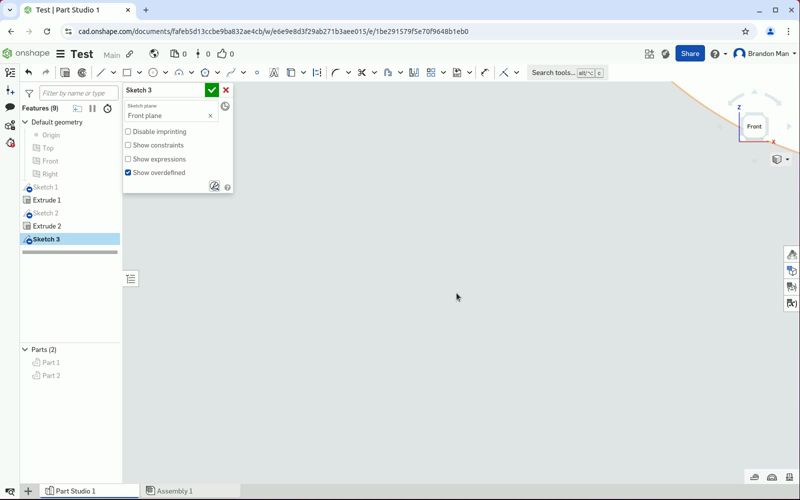
click(456, 292)
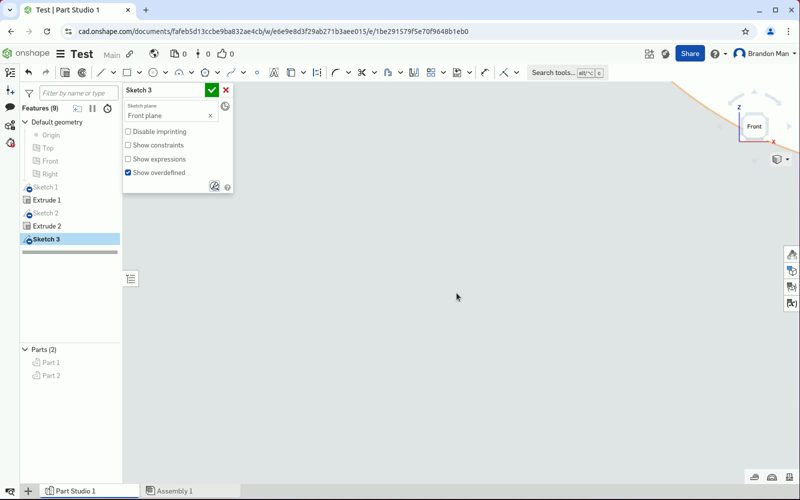
scroll(-6)
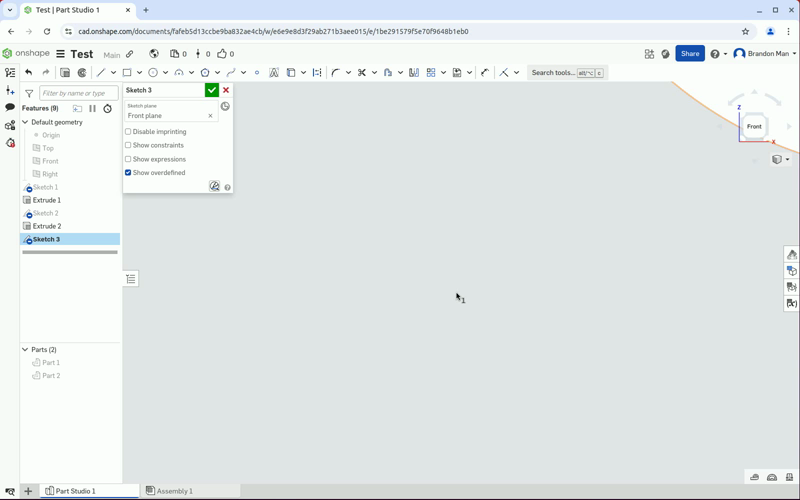
scroll(-6)
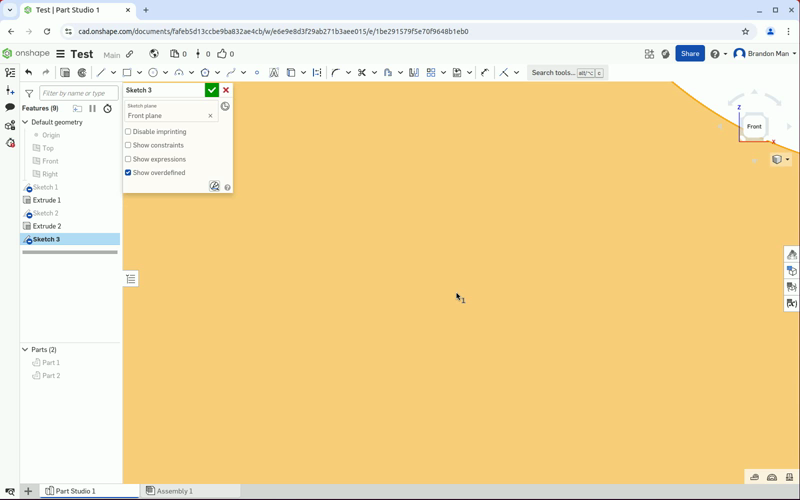
scroll(-6)
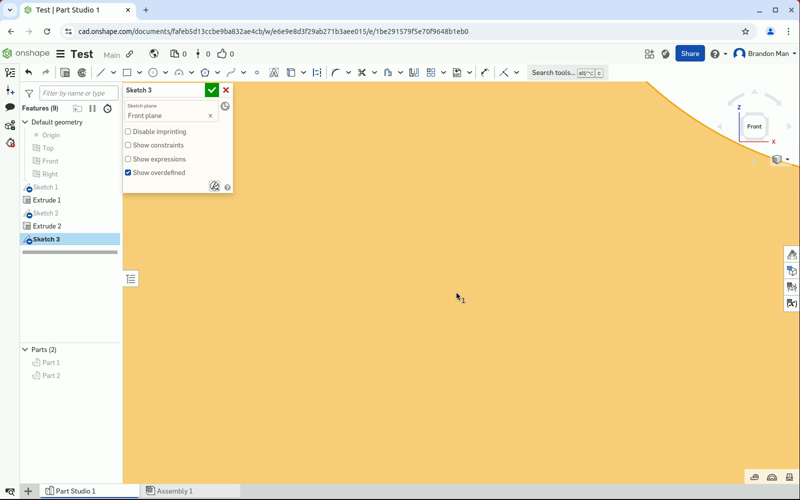
scroll(-6)
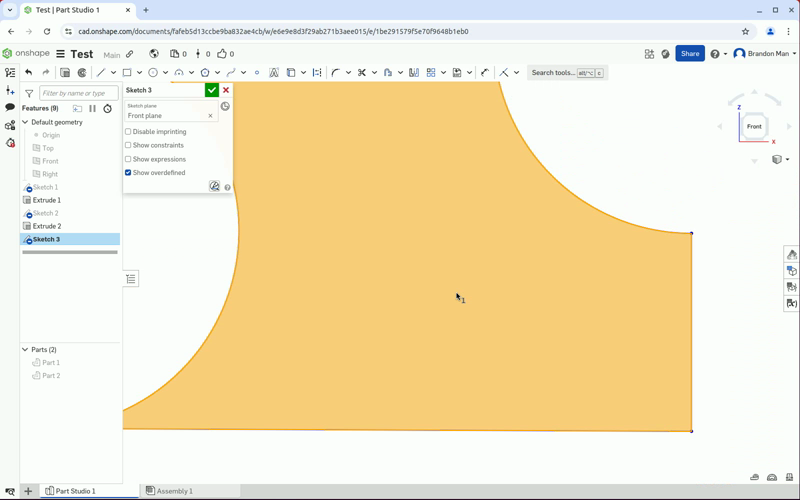
scroll(-6)
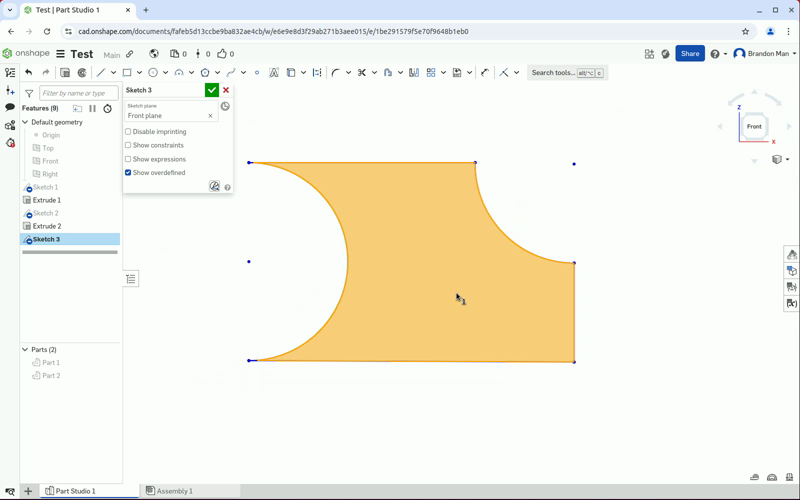
scroll(-6)
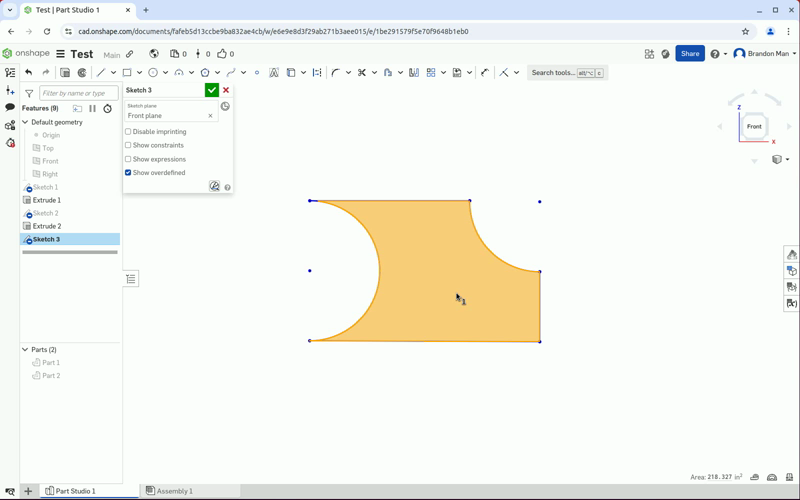
scroll(-6)
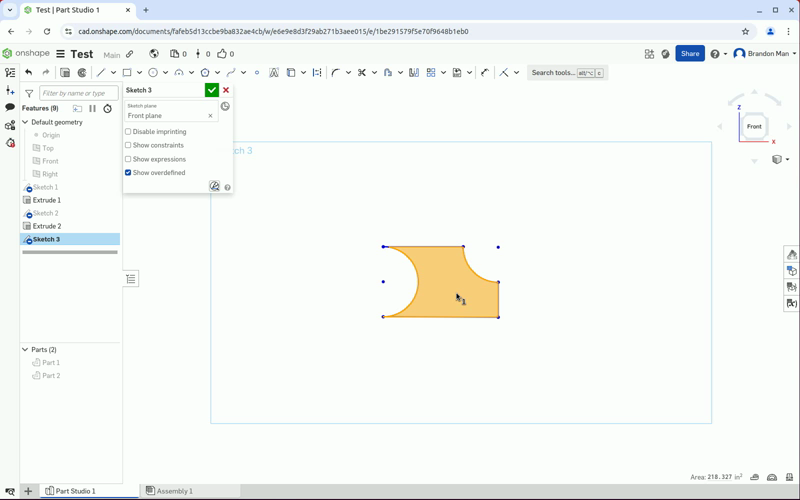
mouse_move(73, 352)
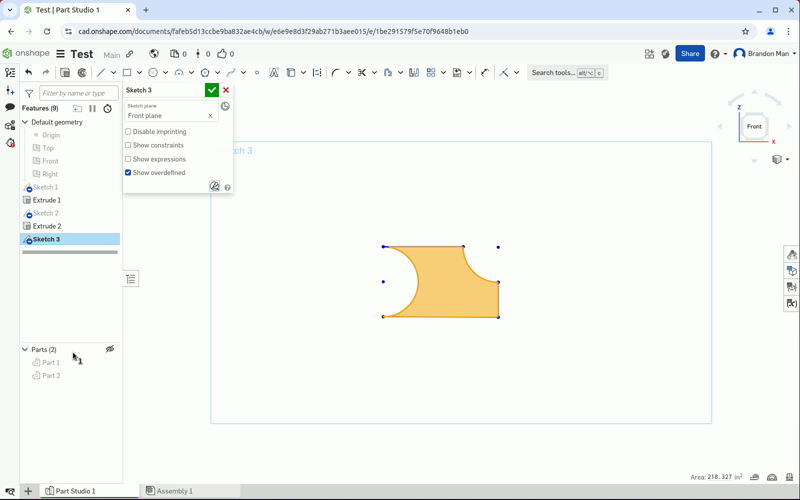
key(shift+y)
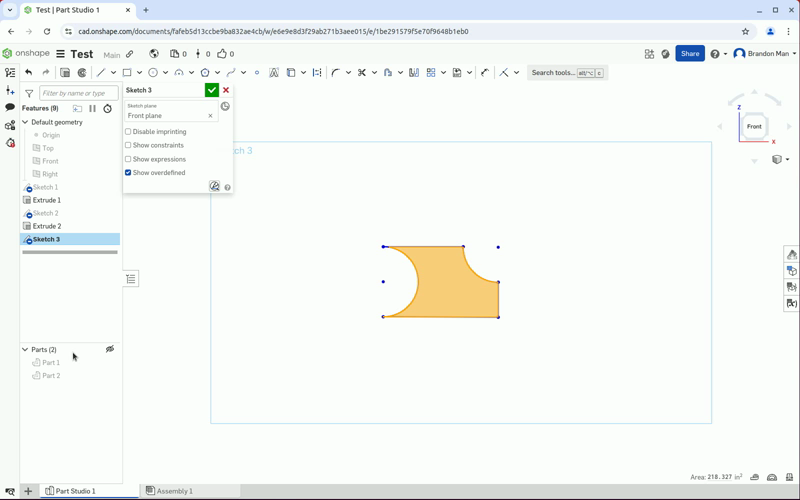
key(shift+e)
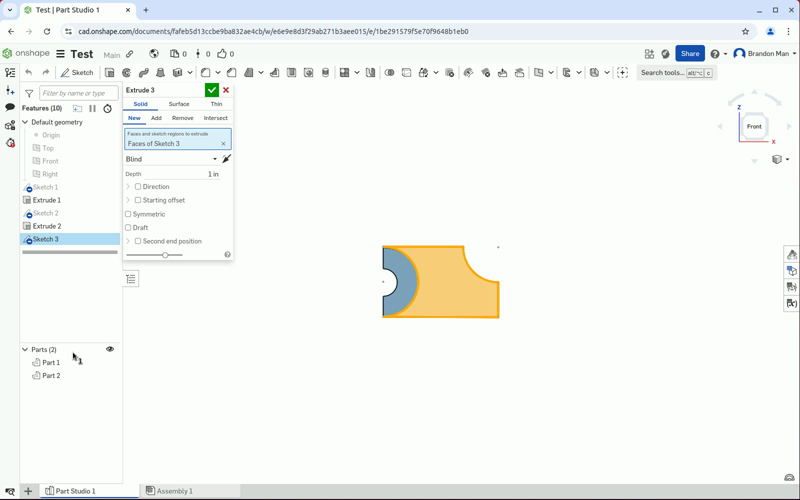
mouse_move(143, 106)
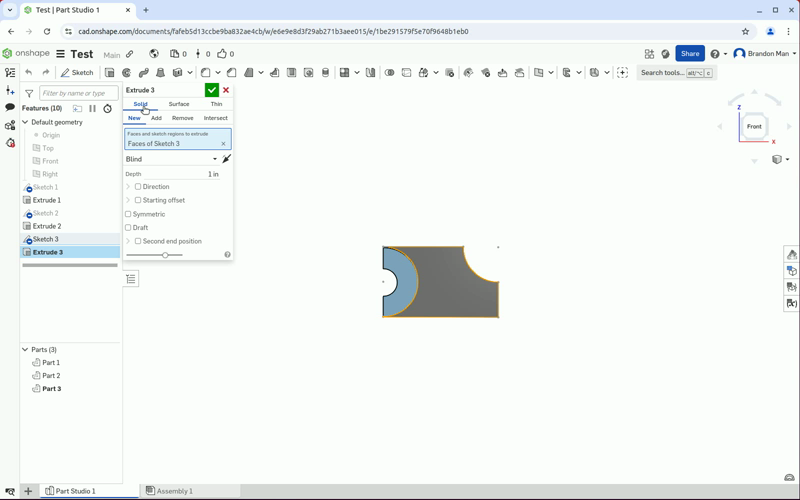
click(143, 106)
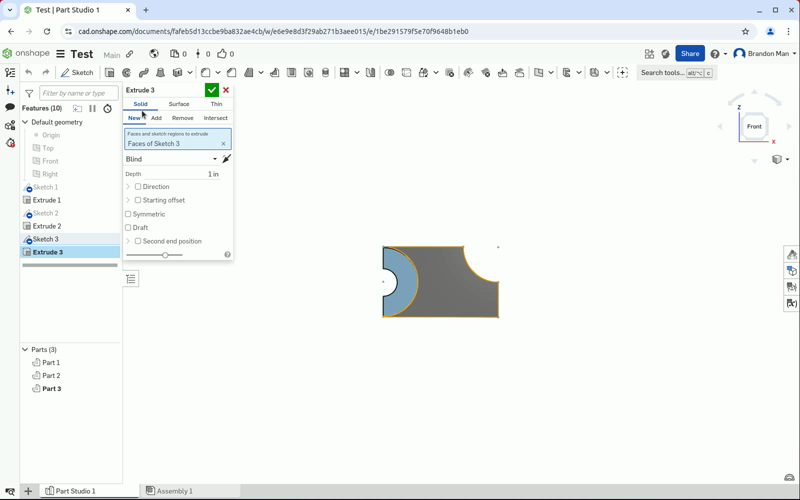
mouse_move(137, 120)
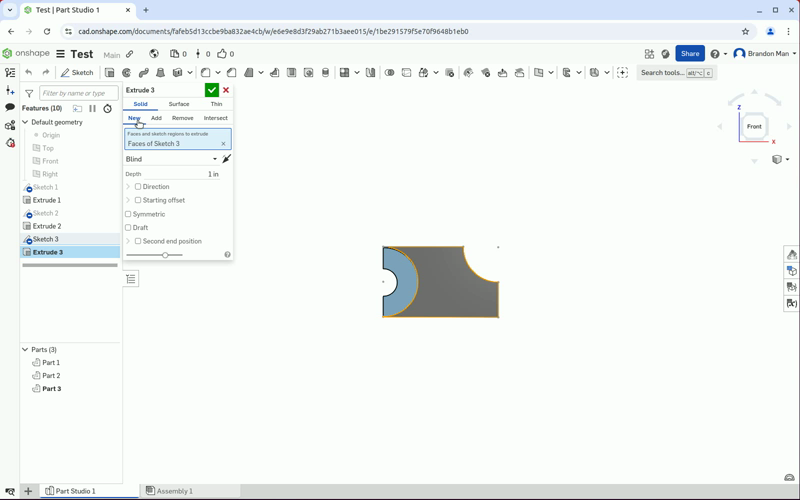
click(137, 120)
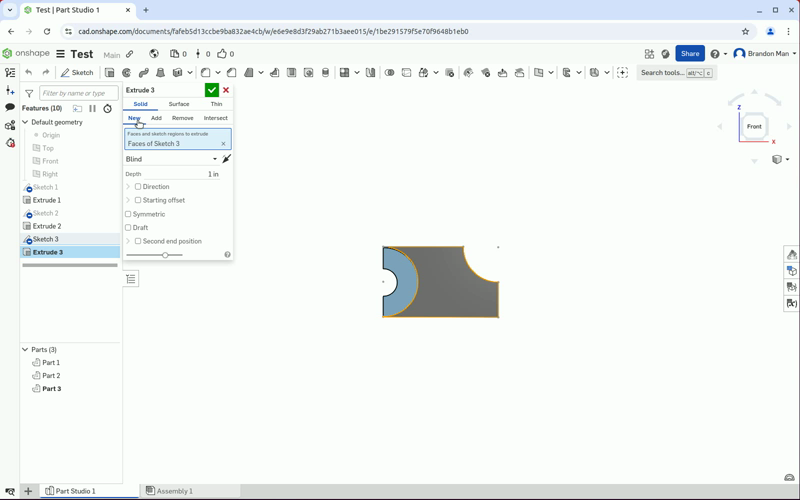
key(tab, 4)
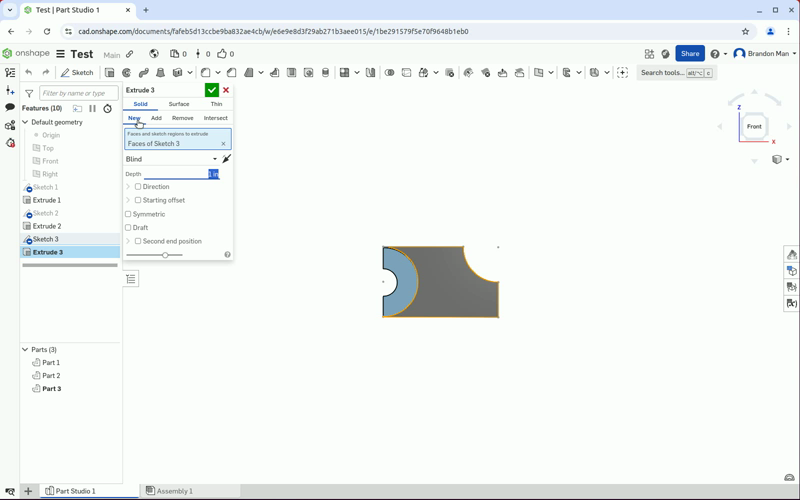
text(10.832)
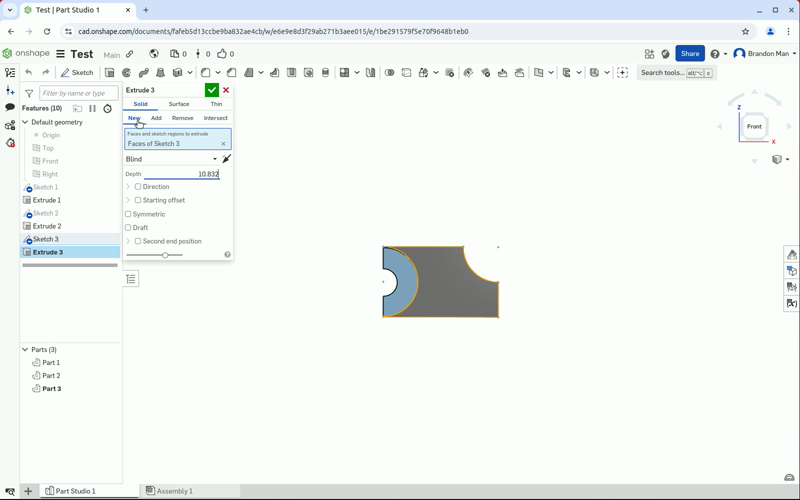
key(enter)
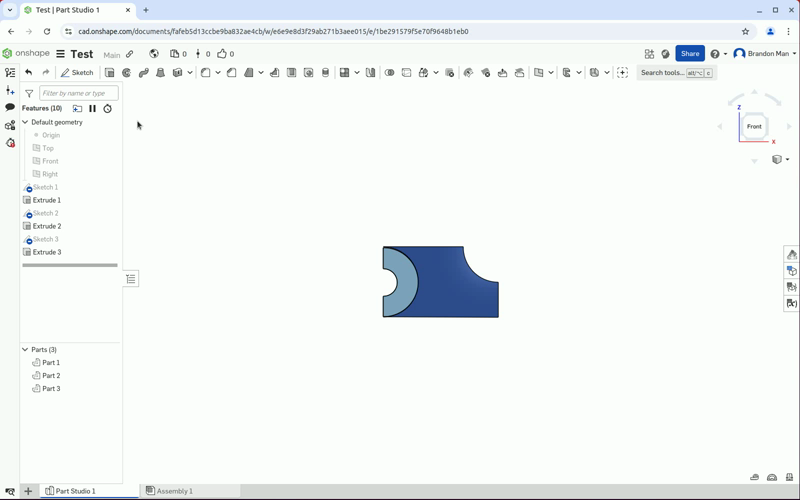
key(shift+h)
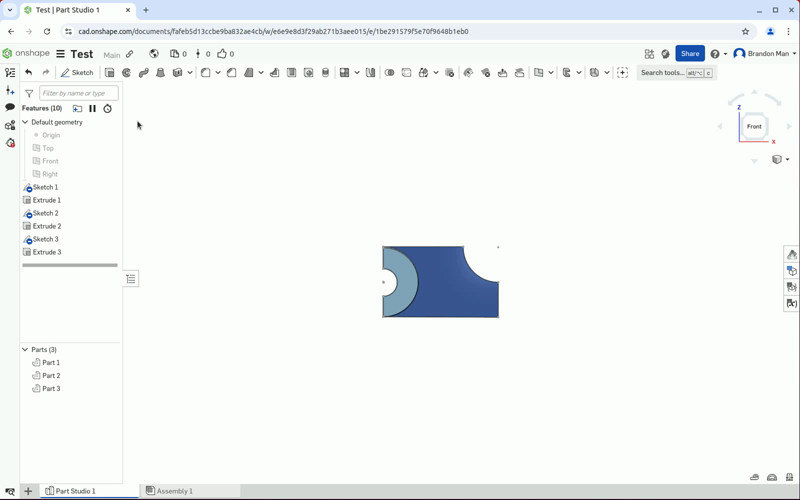
key(shift+h)
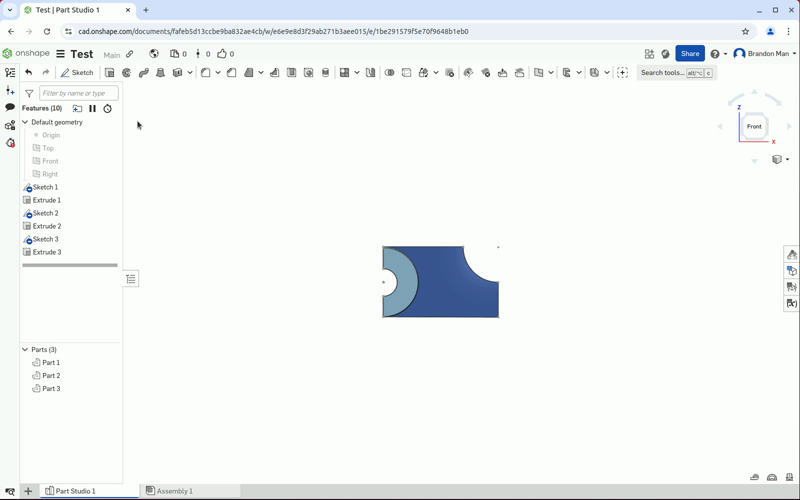
key(shift+7)
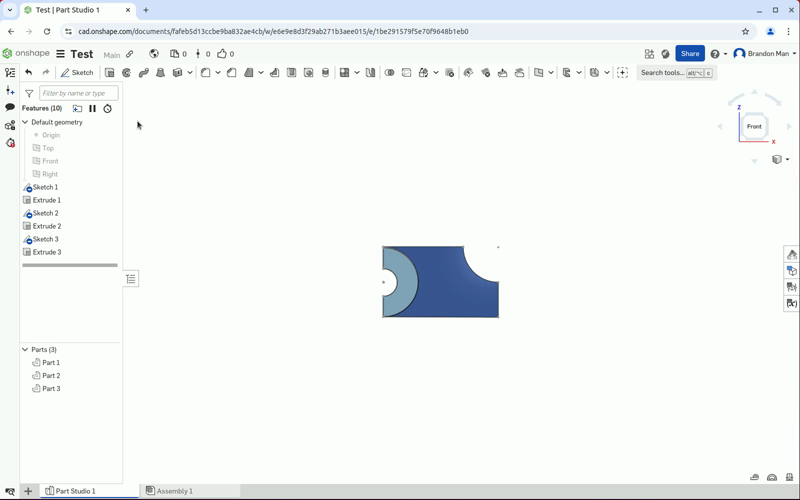
key(left, 2)
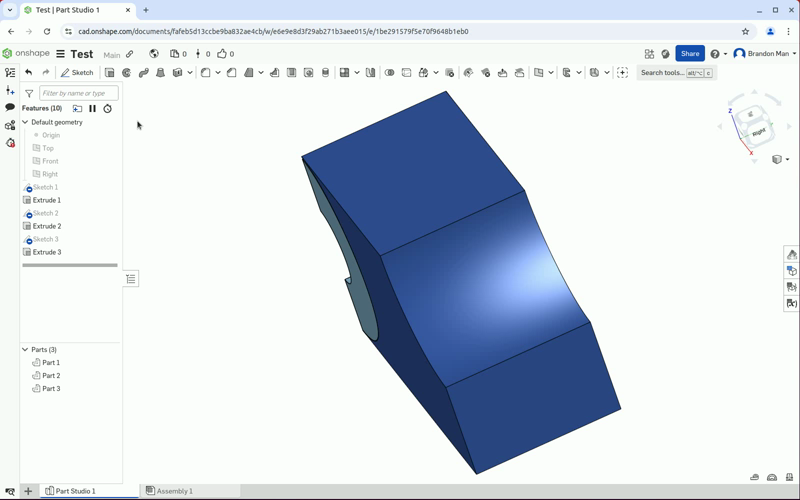
key(down, 2)
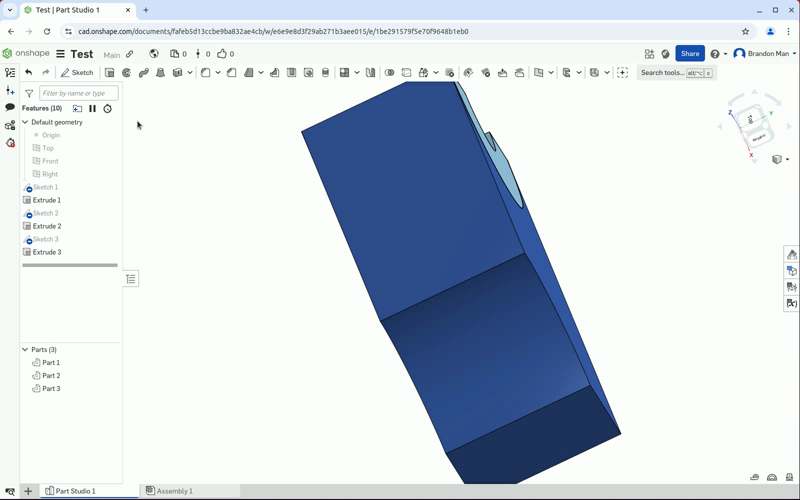
key(up, 2)
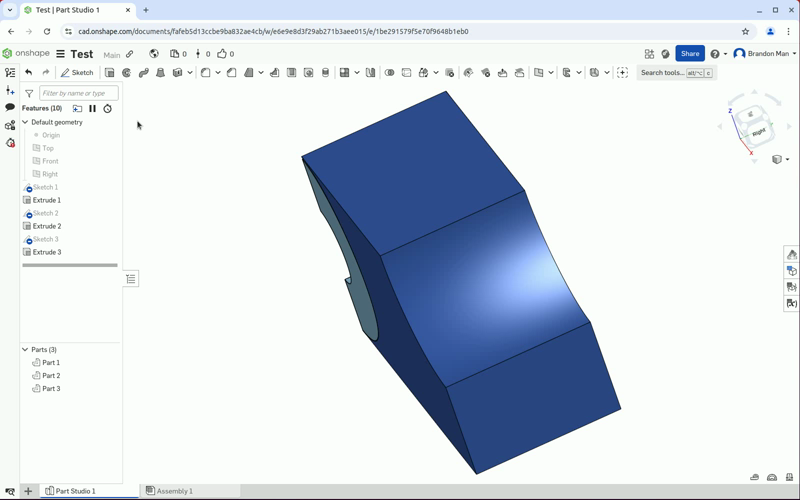
key(right, 2)
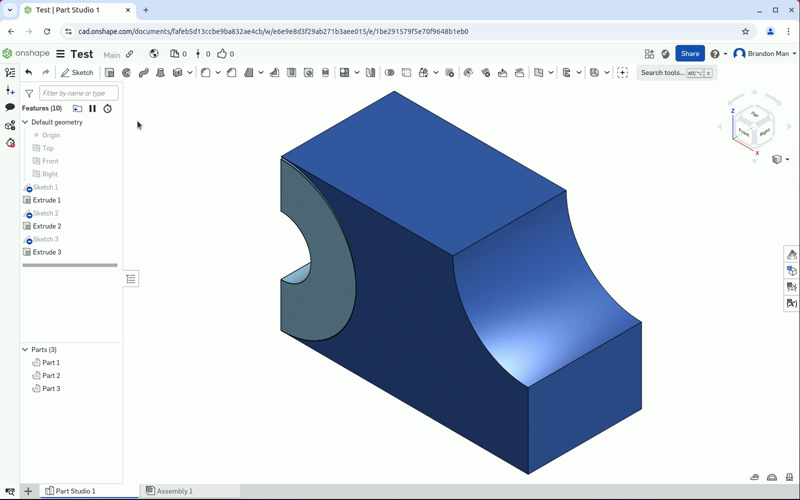
mouse_move(73, 189)
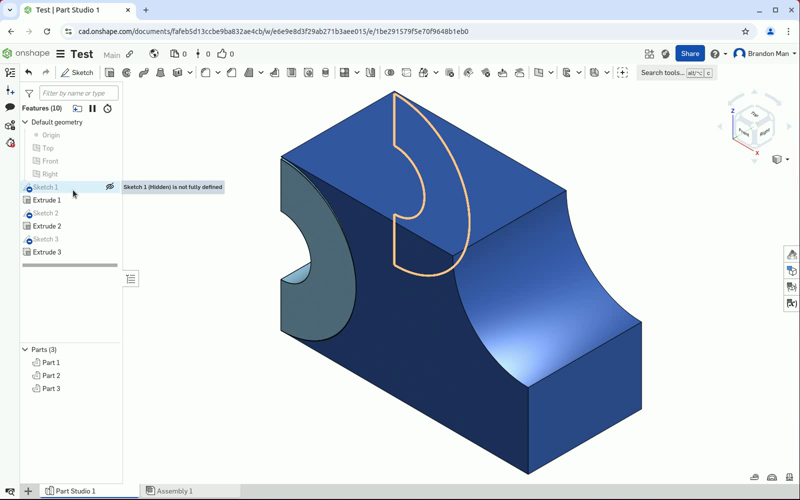
click(73, 189)